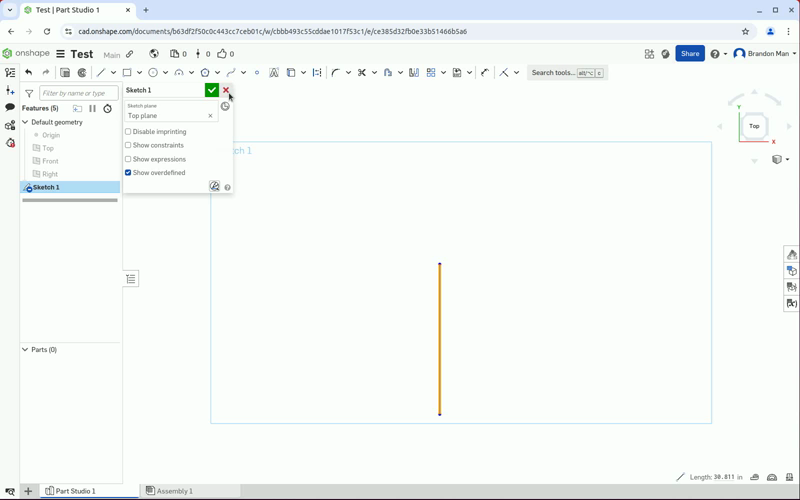
key(shift+h)
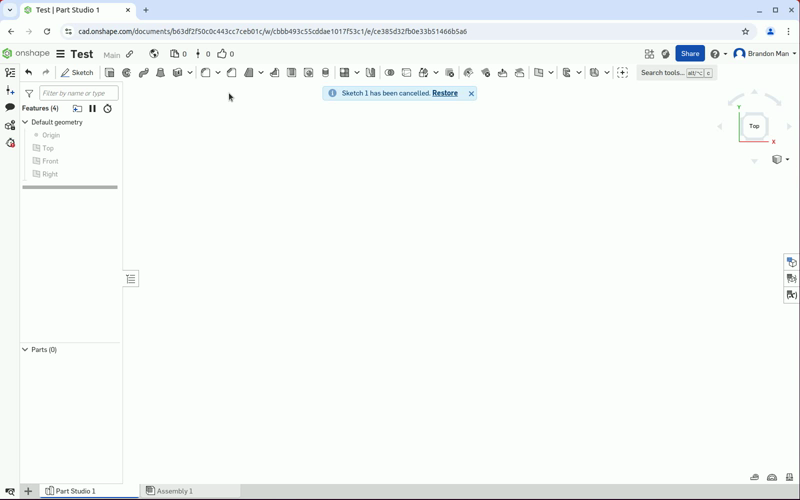
mouse_move(73, 352)
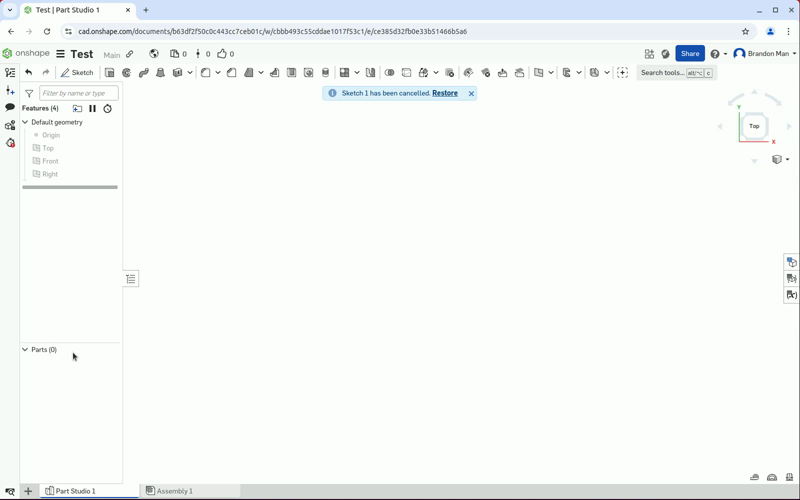
key(y)
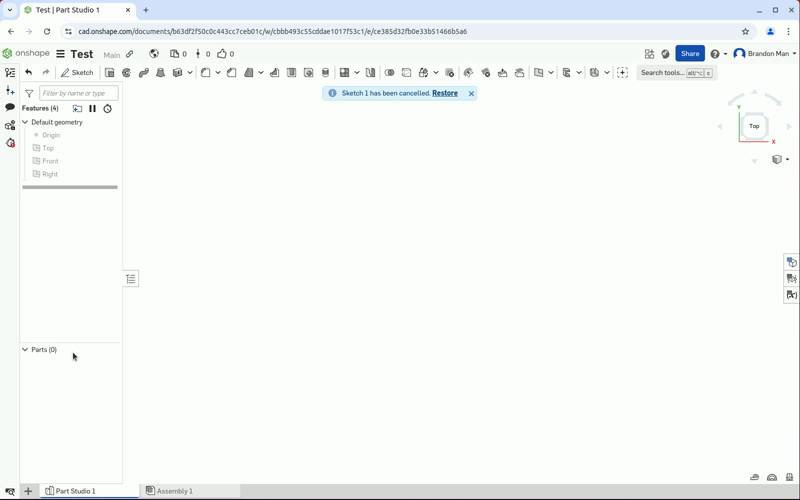
key(shift+p)
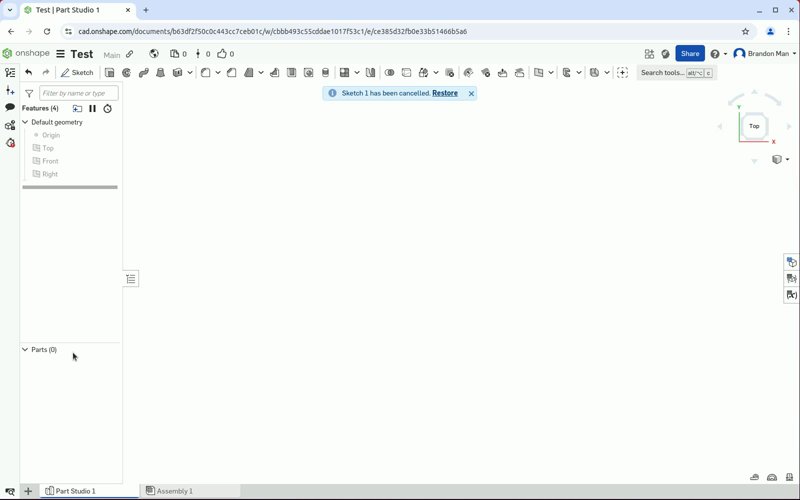
key(space)
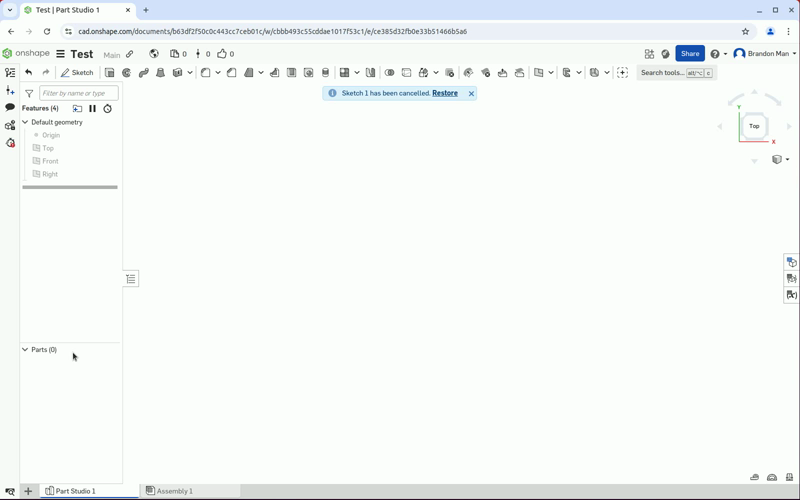
key_down(shift)
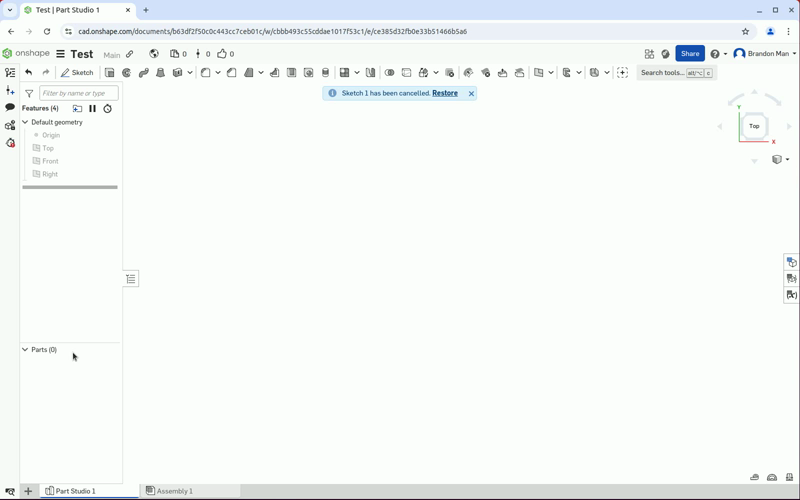
key(up)
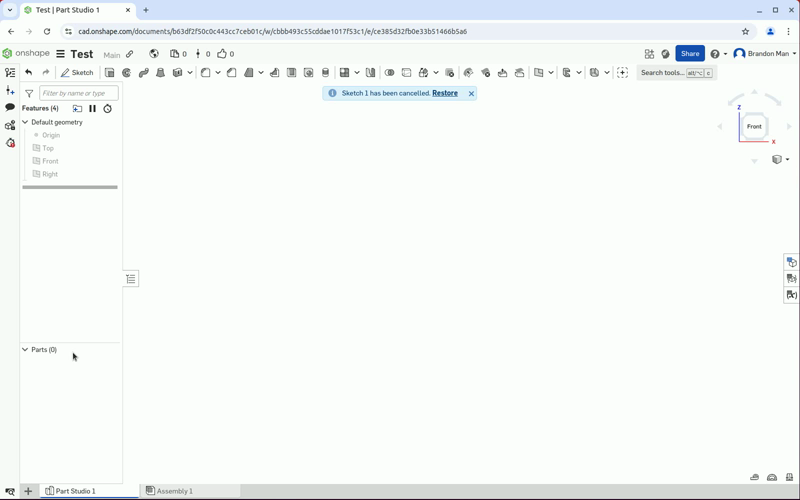
key_up(shift)
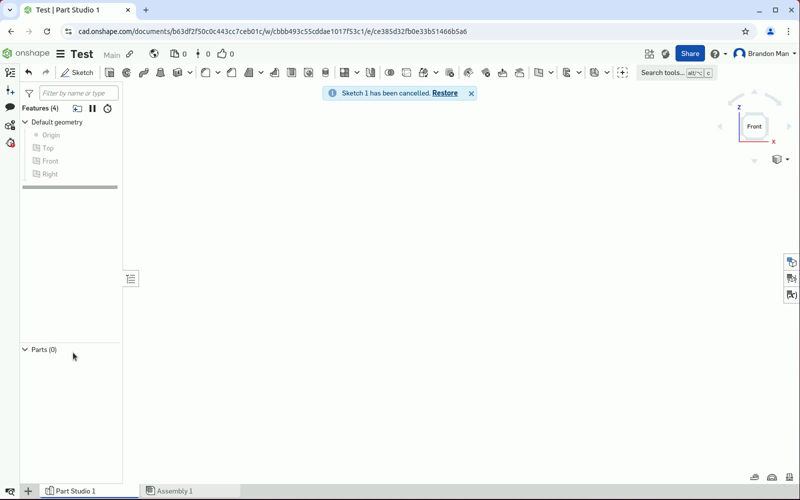
mouse_move(73, 352)
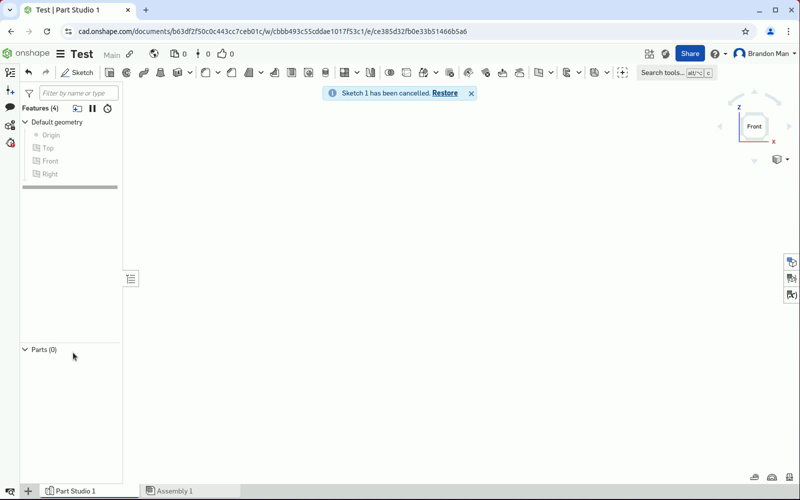
key(shift+y)
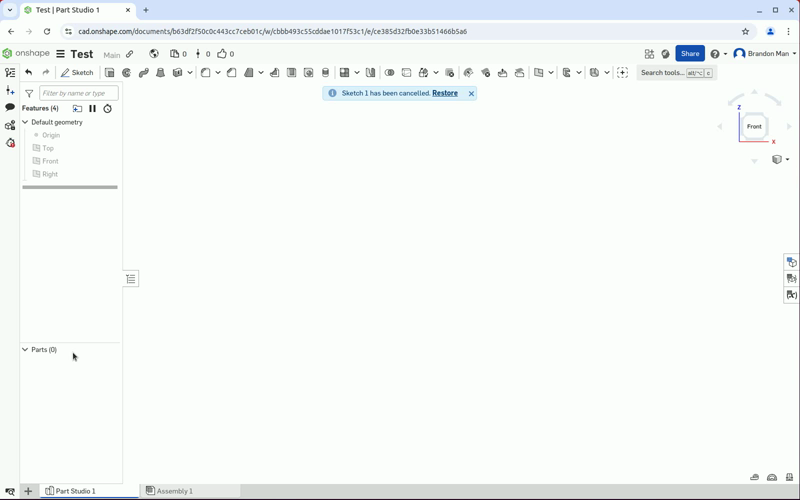
key(shift+s)
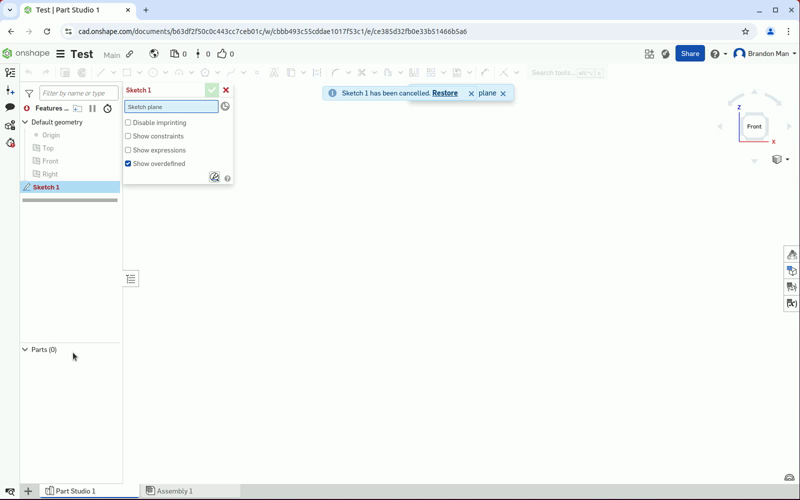
mouse_move(73, 163)
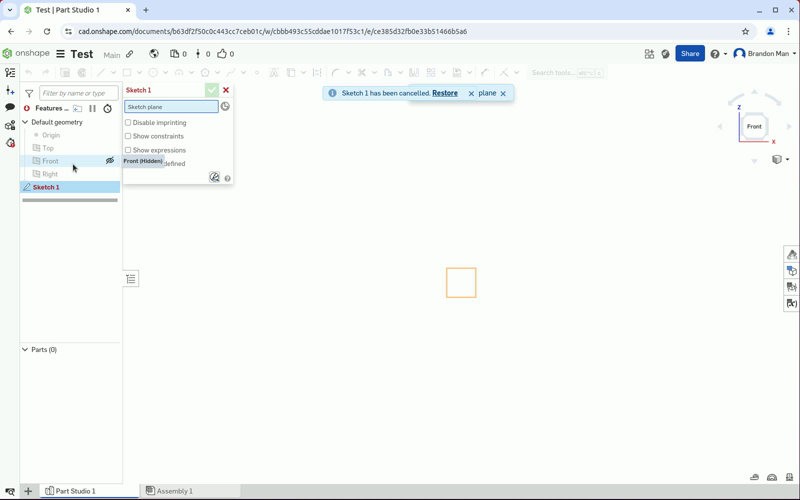
click(73, 163)
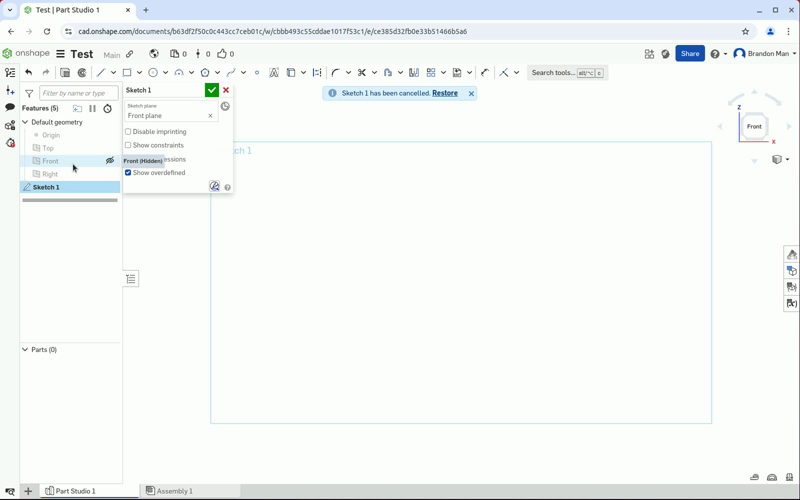
mouse_move(73, 352)
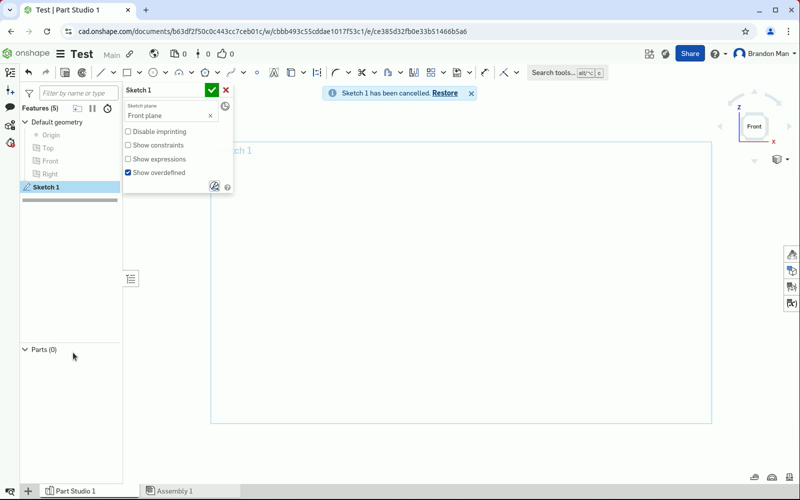
key(y)
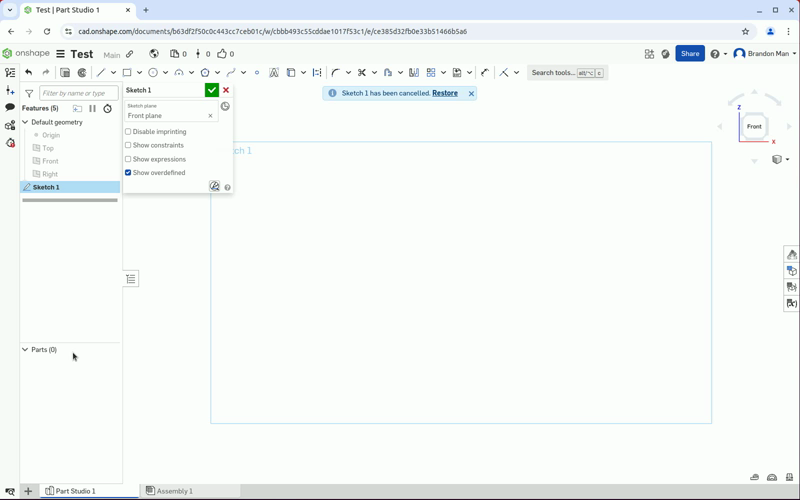
key(a)
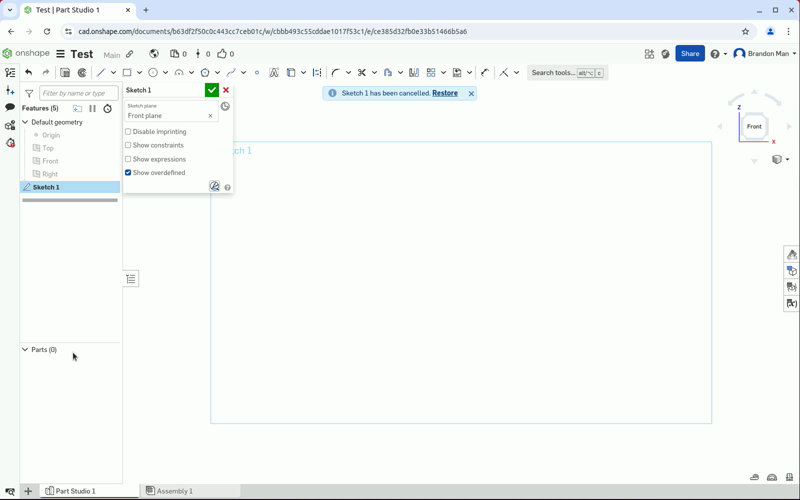
key_down(shift)
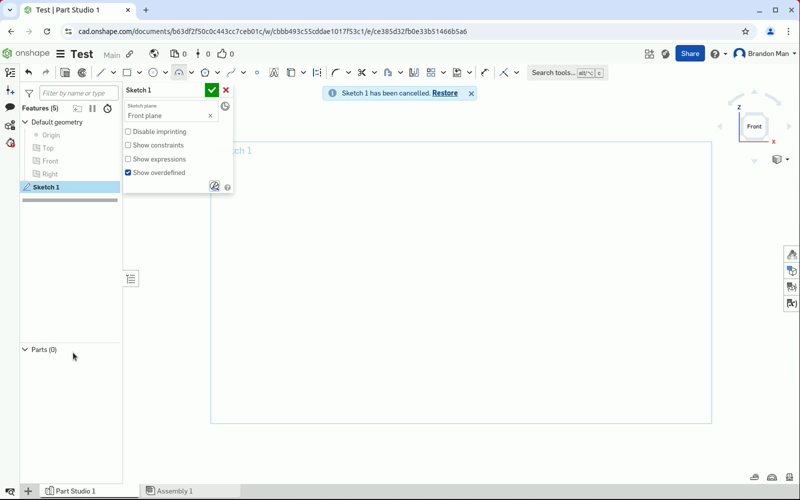
mouse_move(444, 333)
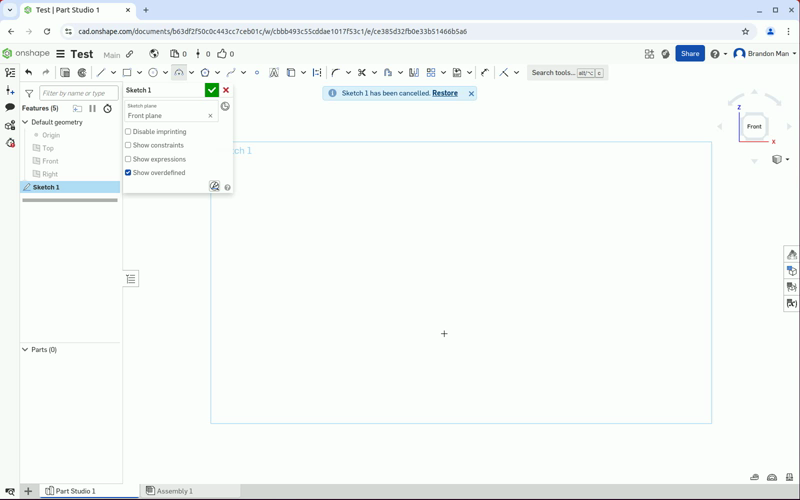
click(444, 333)
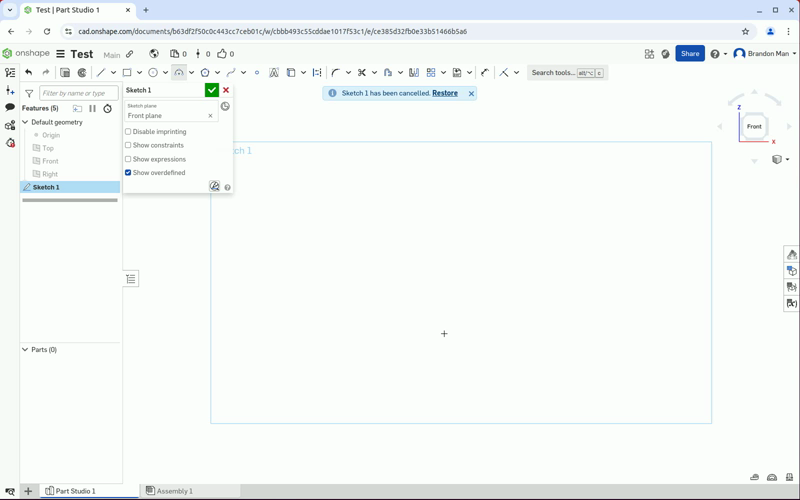
key_up(shift)
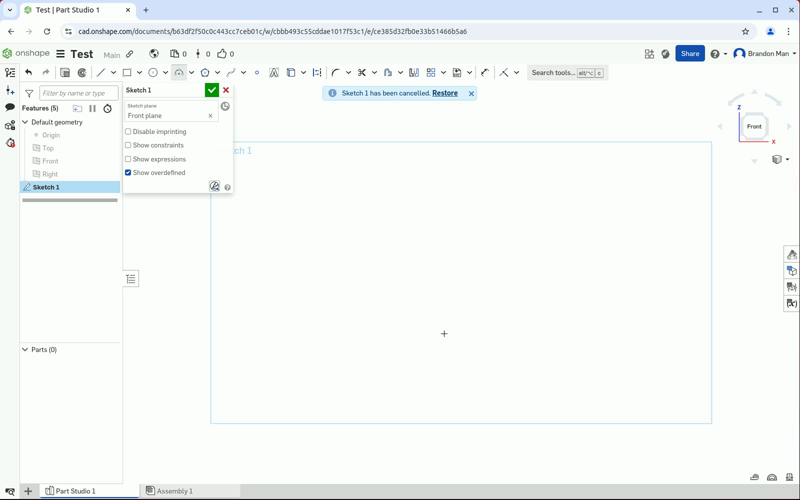
key_down(shift)
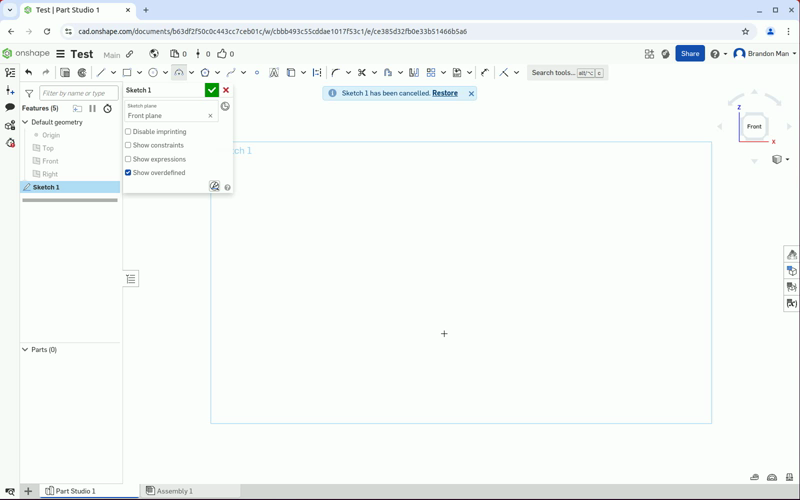
mouse_move(460, 333)
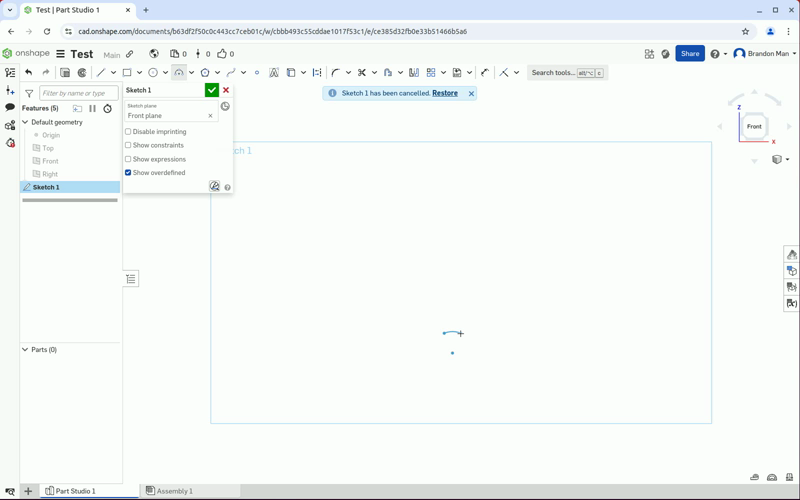
click(460, 333)
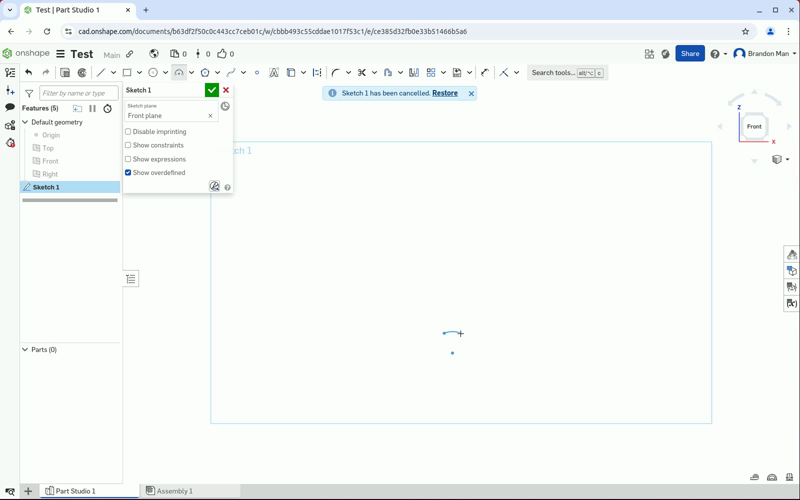
mouse_move(452, 341)
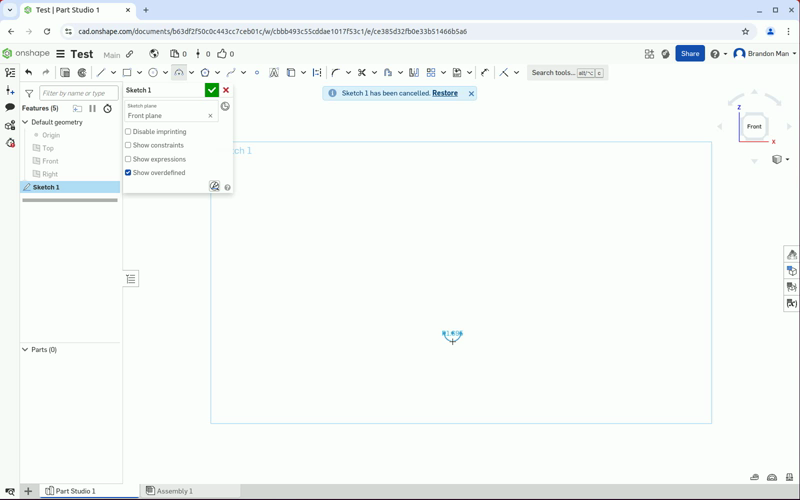
click(452, 341)
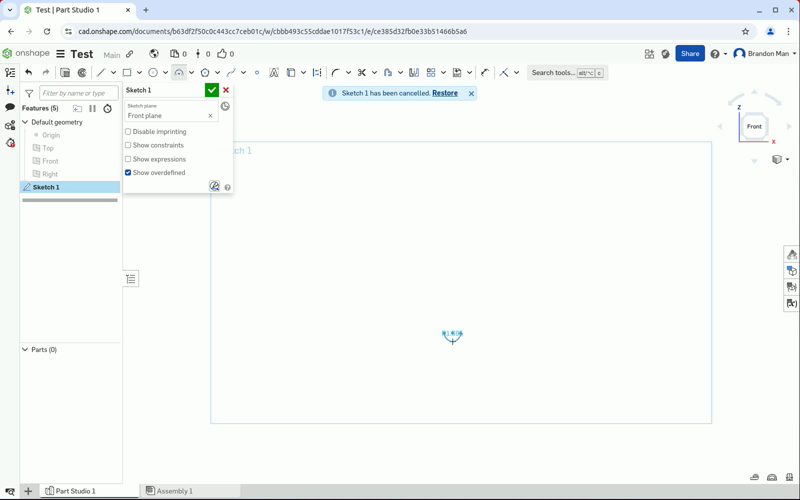
key_up(shift)
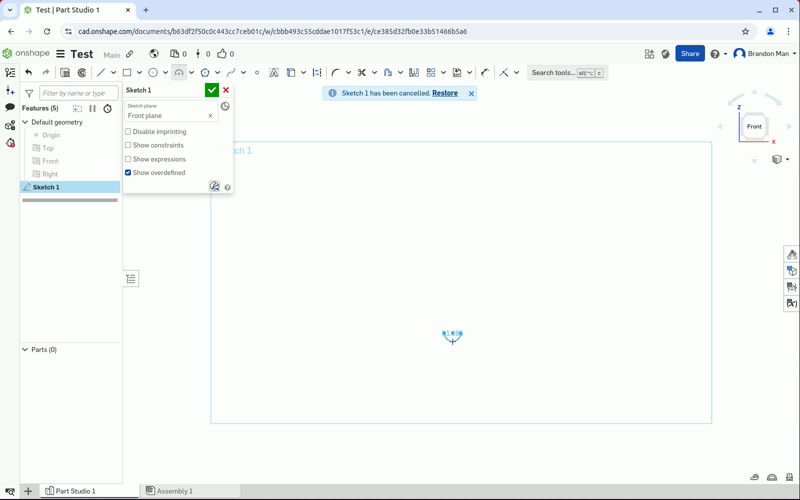
key(esc)
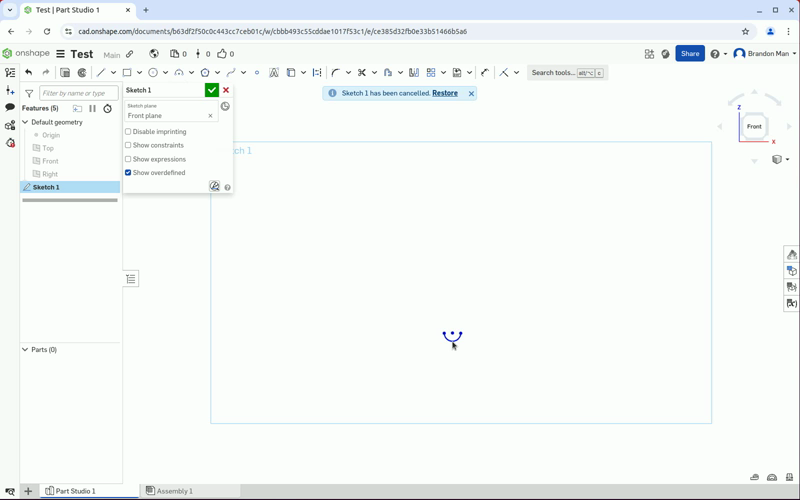
key(l)
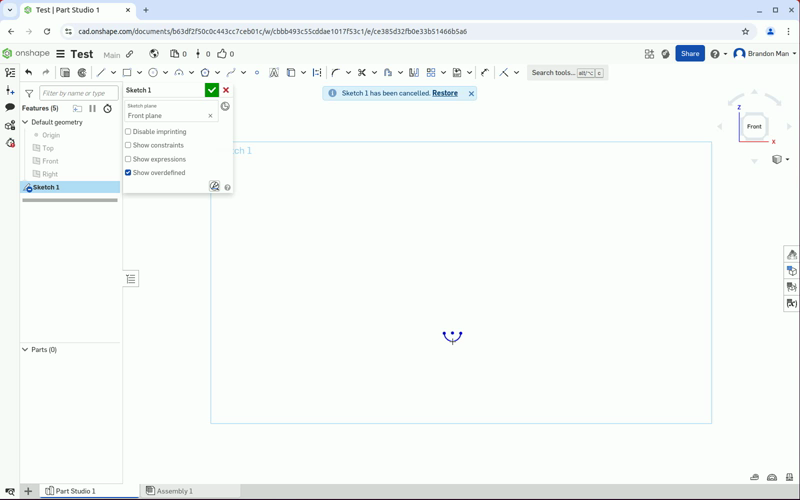
mouse_move(460, 333)
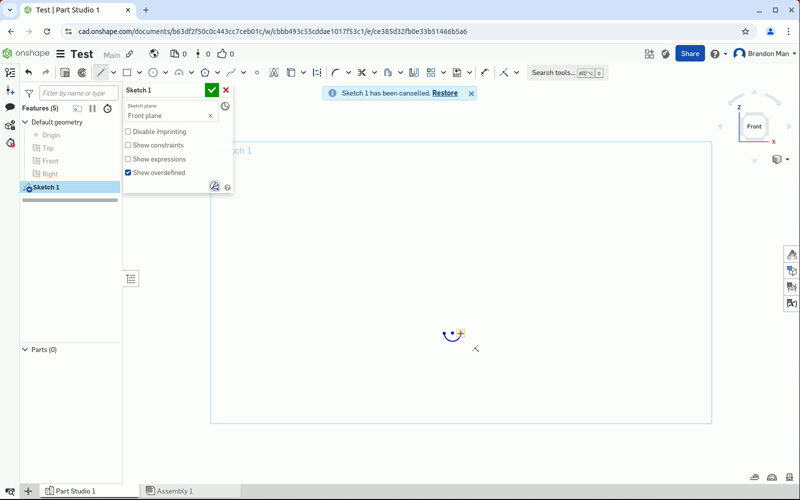
click(460, 333)
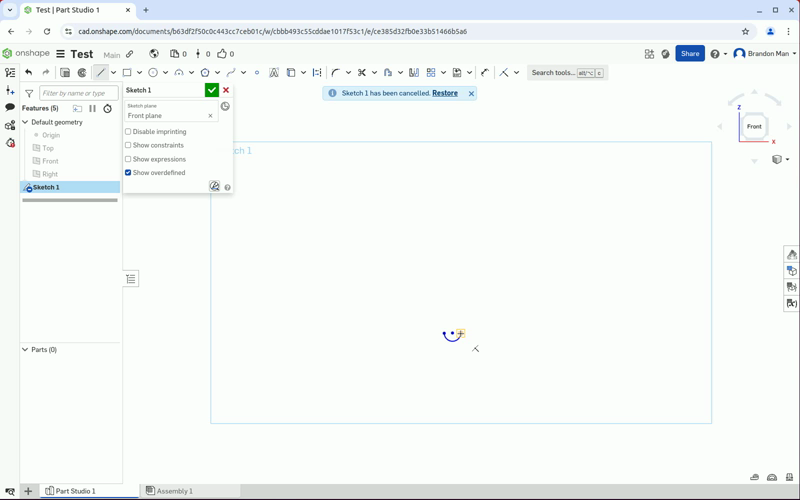
key_down(shift)
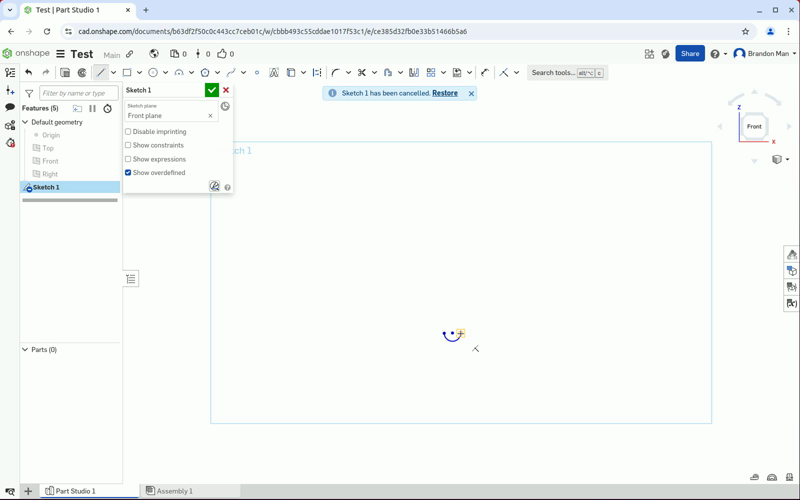
mouse_move(490, 333)
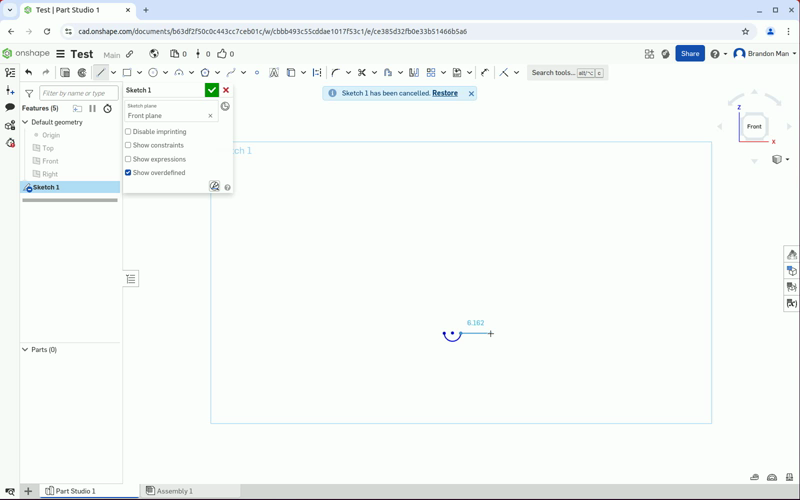
mouse_move(460, 299)
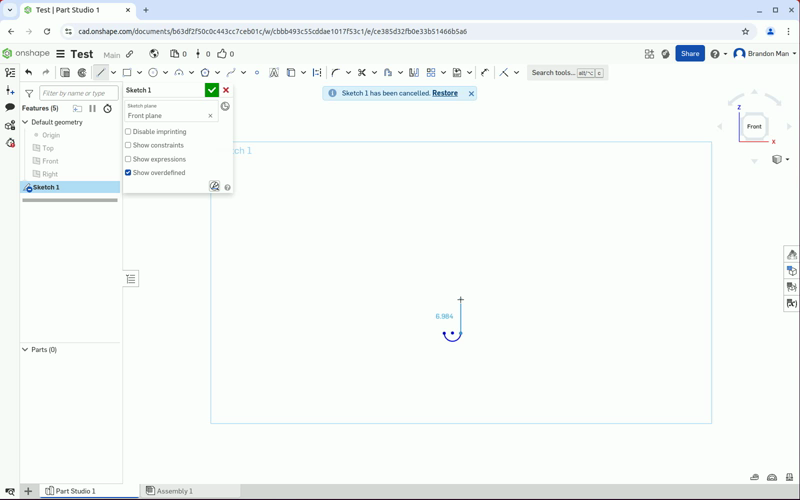
click(460, 299)
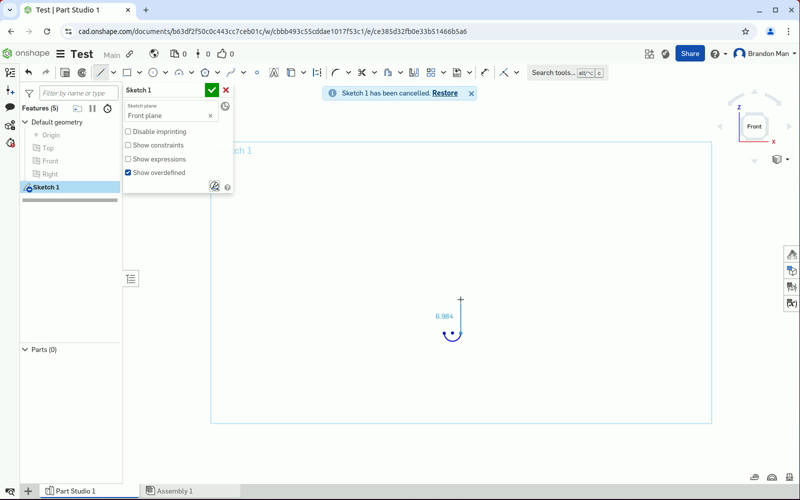
key_up(shift)
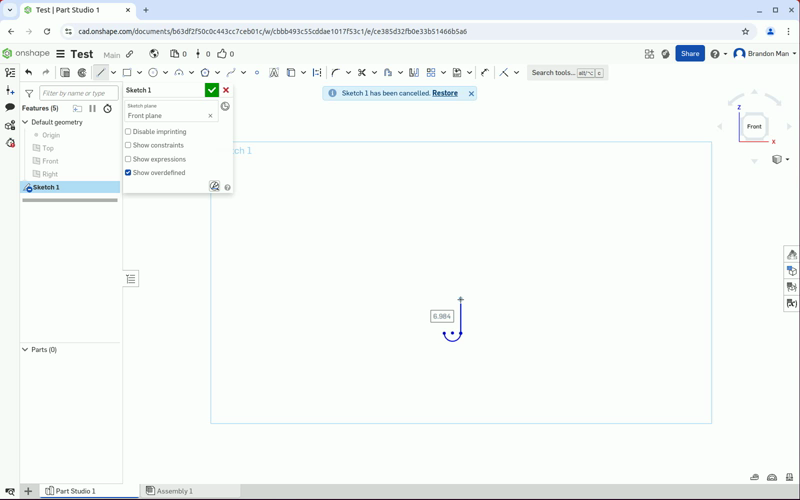
key(esc)
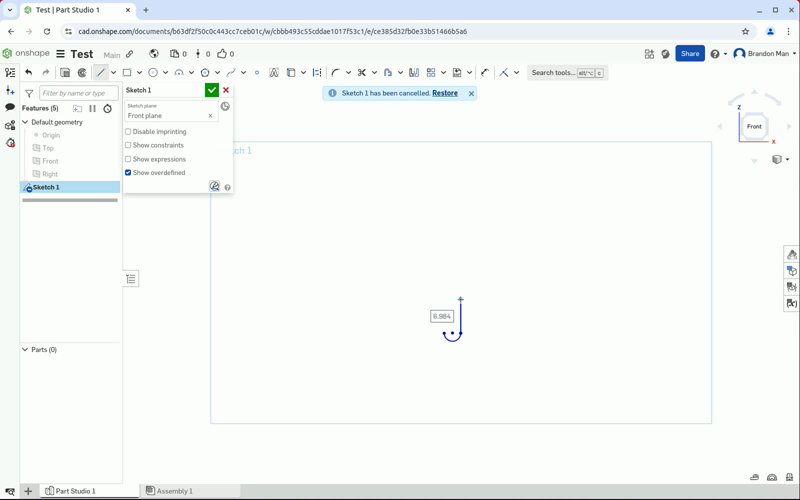
key(a)
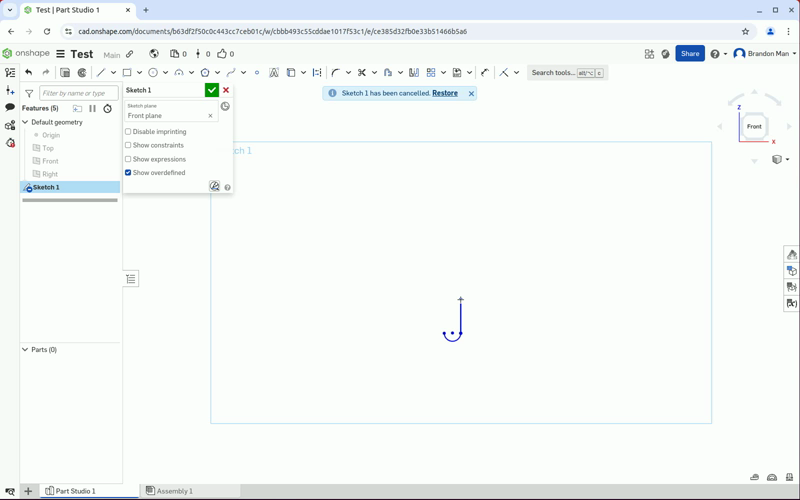
mouse_move(460, 299)
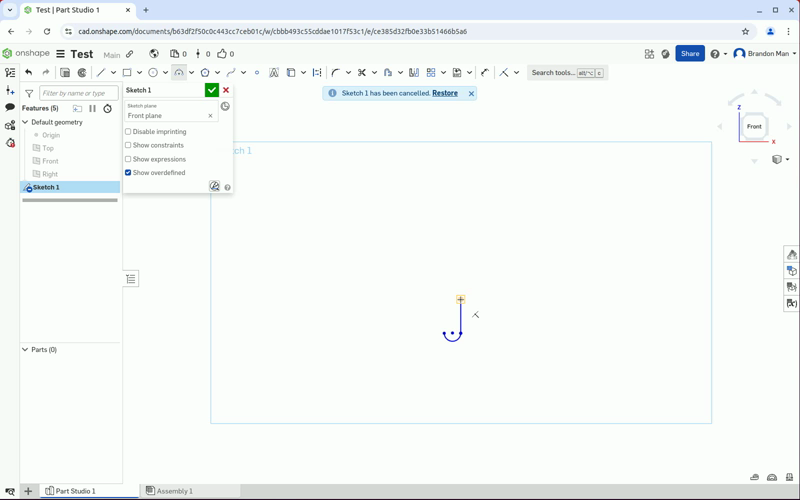
click(460, 299)
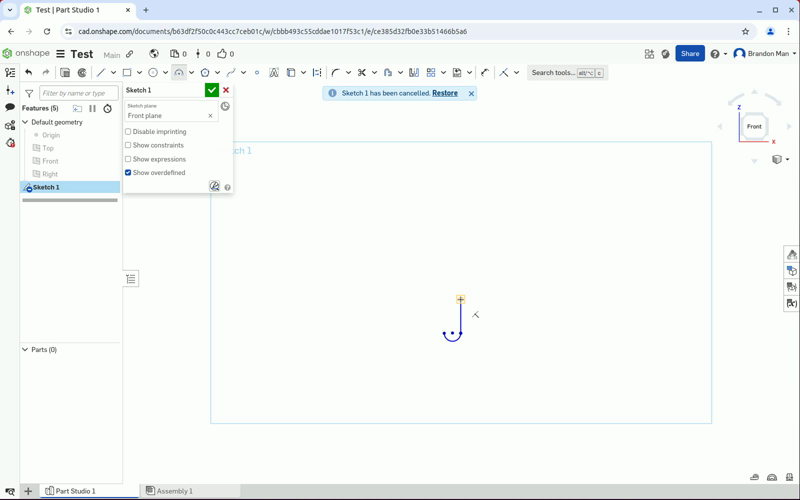
key_down(shift)
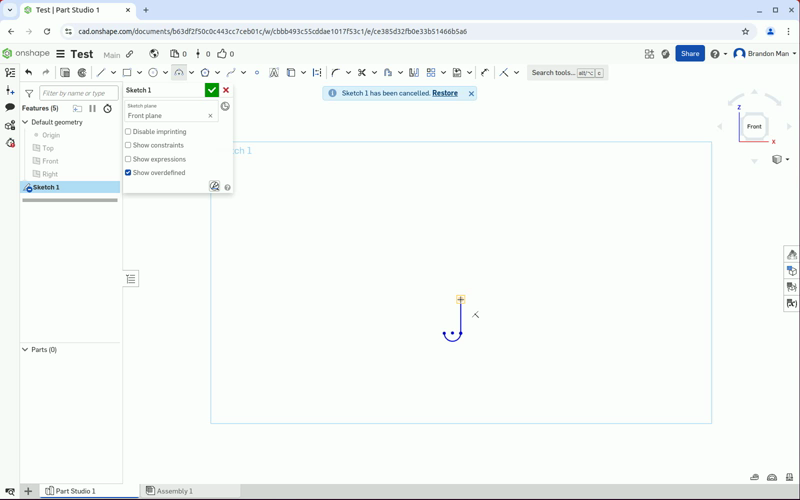
mouse_move(467, 294)
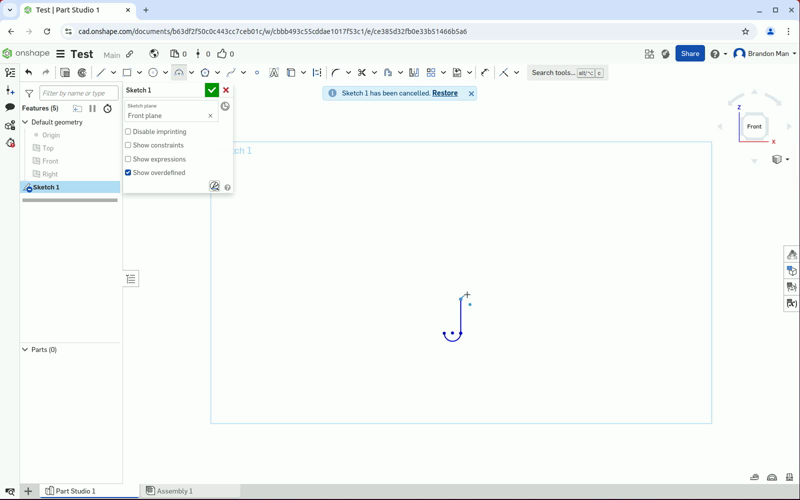
click(467, 294)
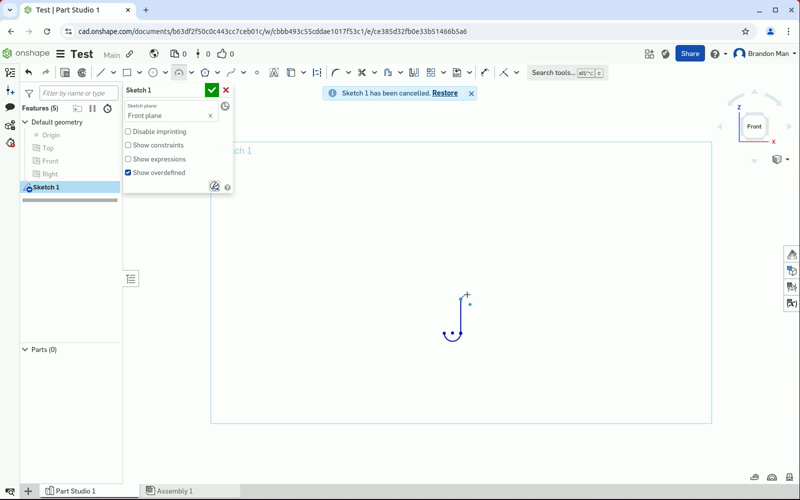
mouse_move(462, 295)
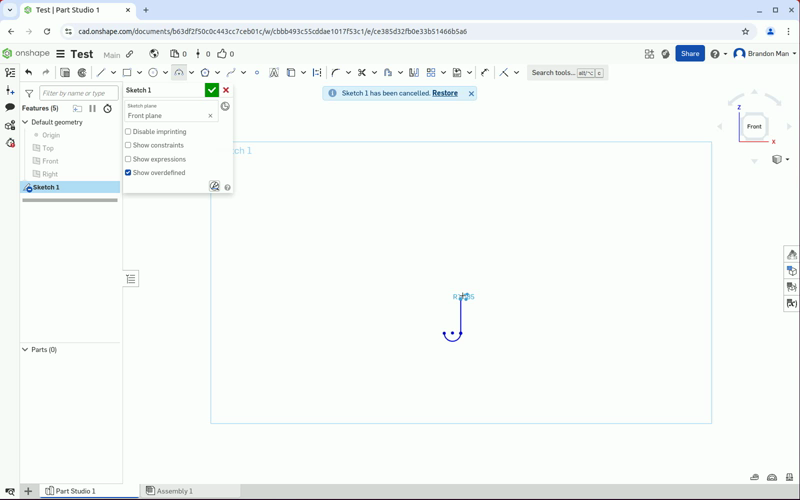
click(462, 295)
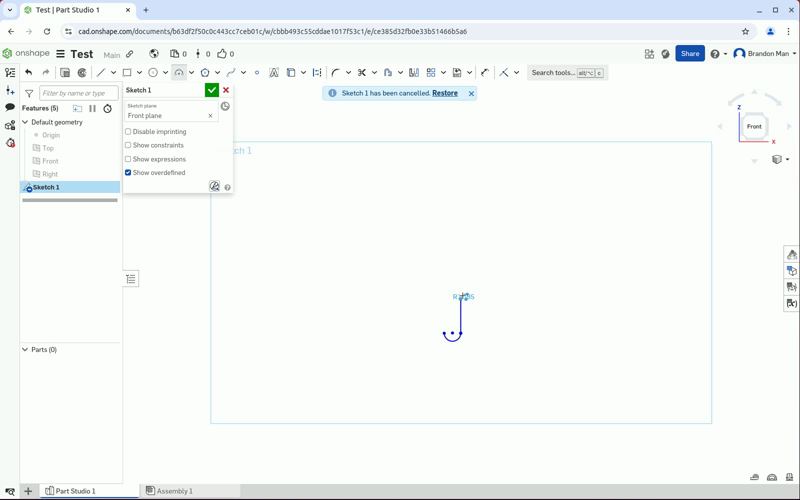
key_up(shift)
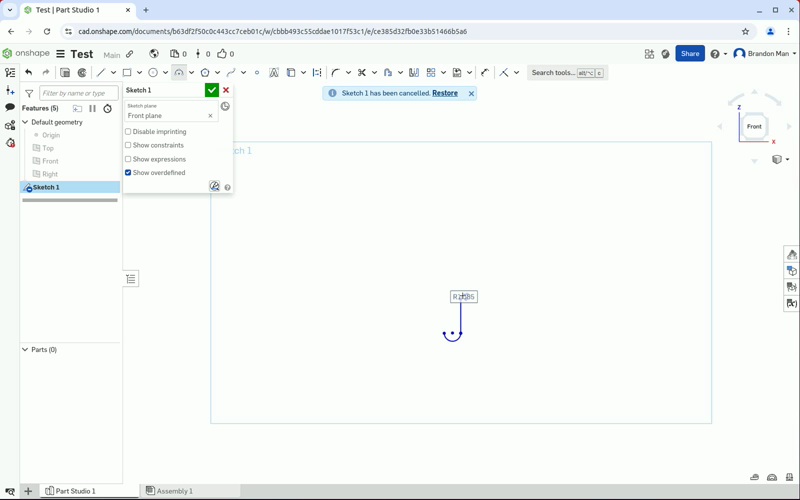
key(esc)
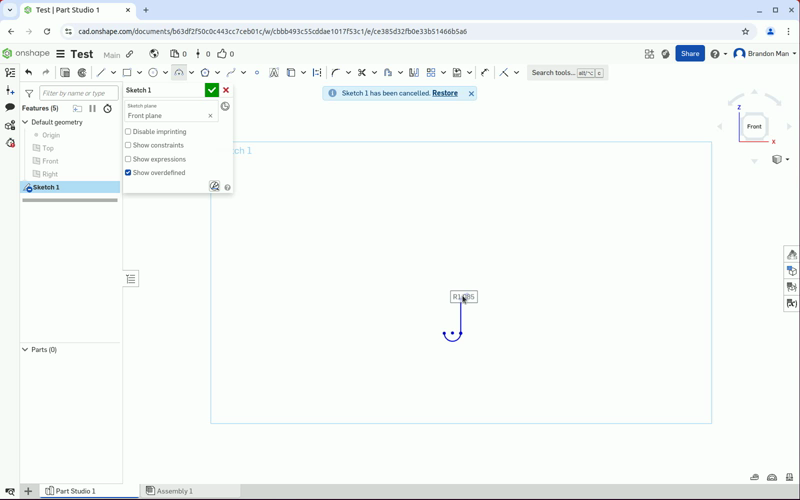
key(l)
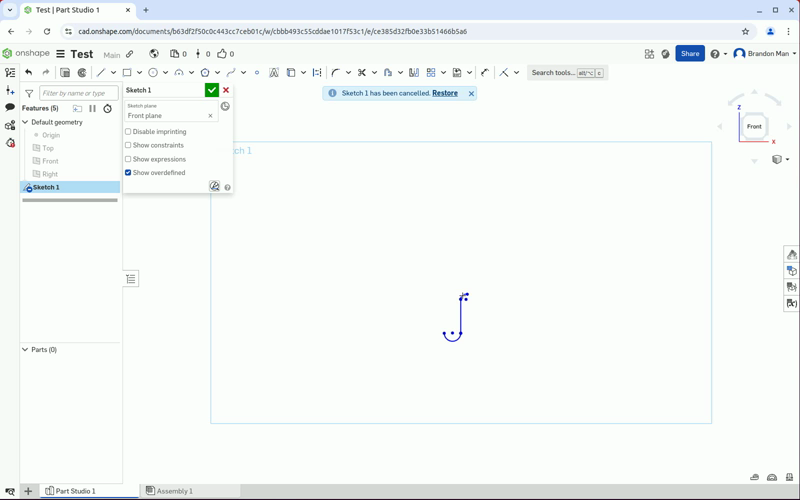
mouse_move(467, 294)
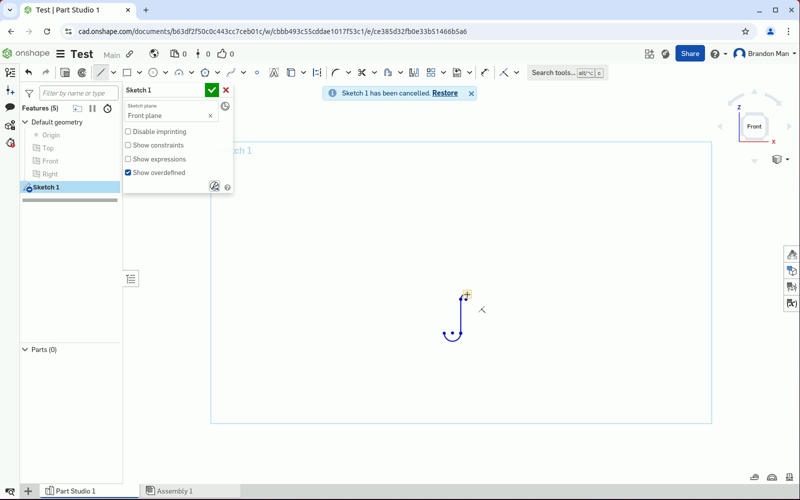
click(467, 294)
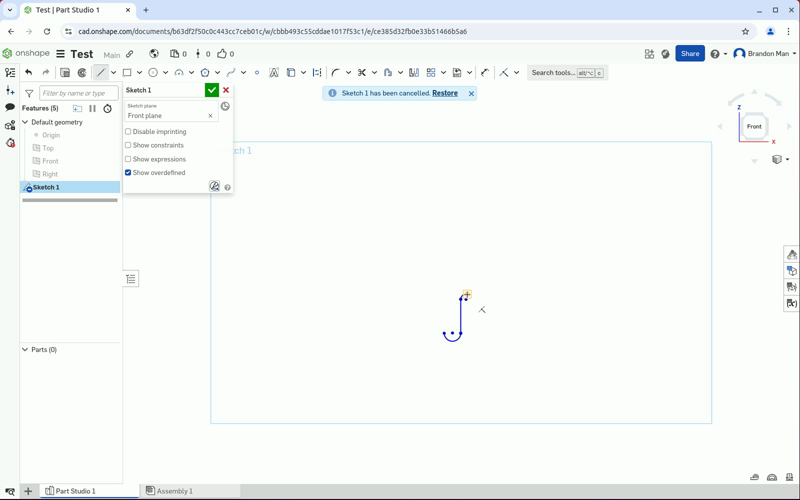
key_down(shift)
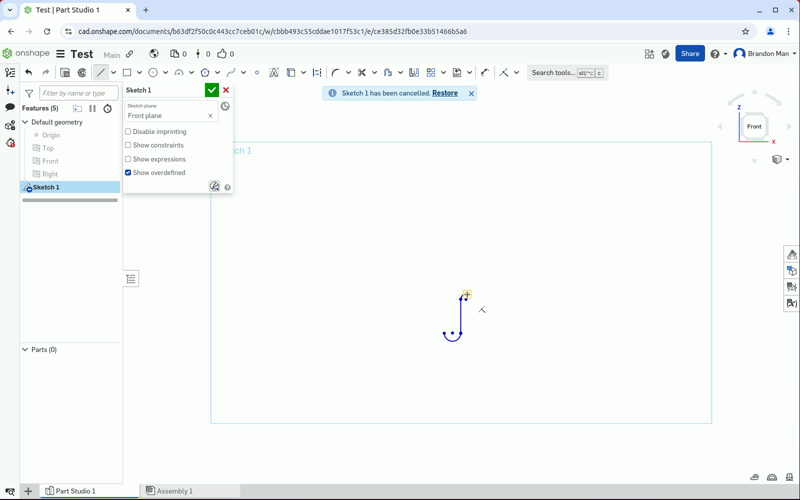
mouse_move(573, 294)
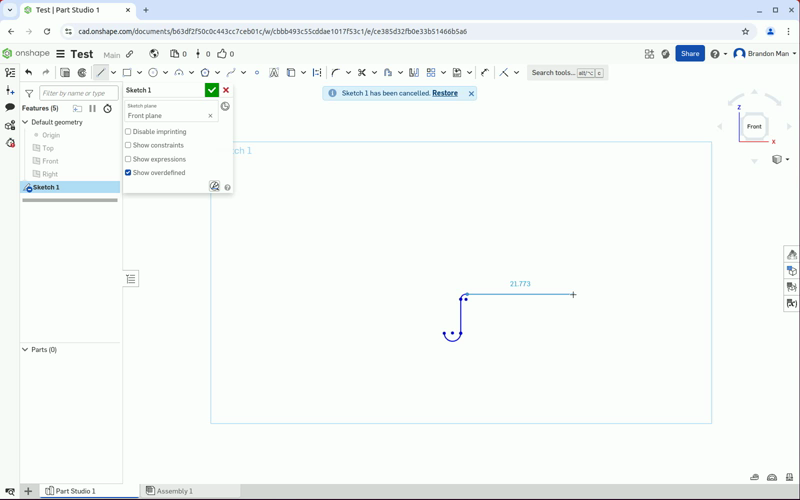
click(573, 294)
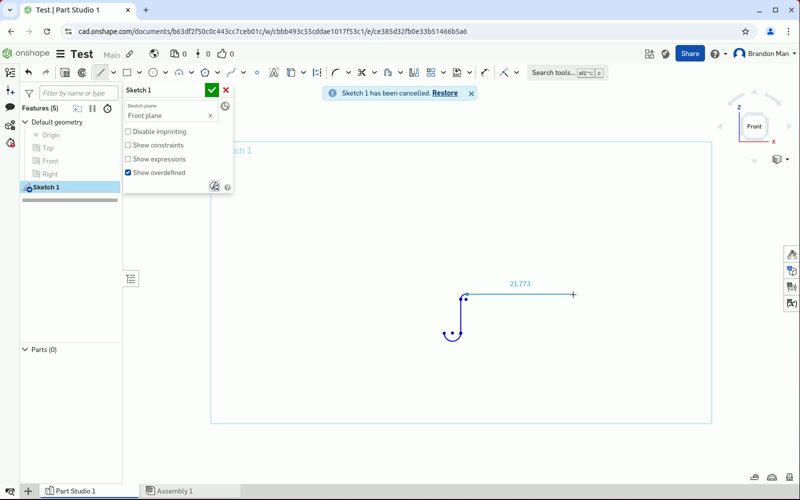
key_up(shift)
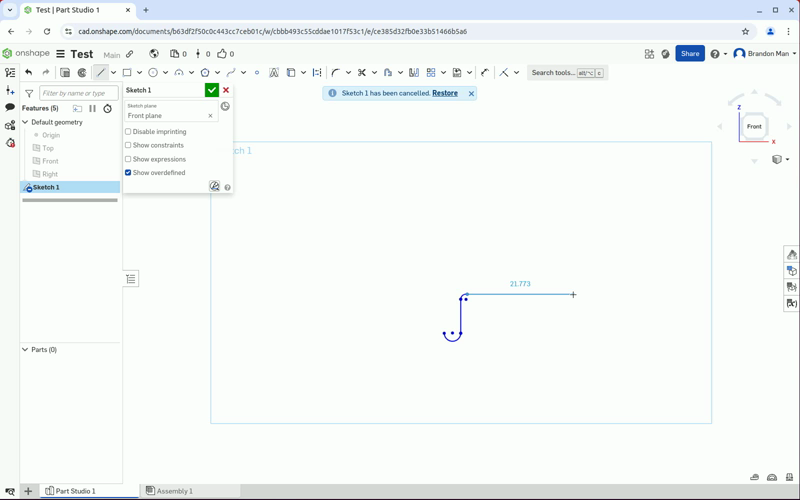
key_down(shift)
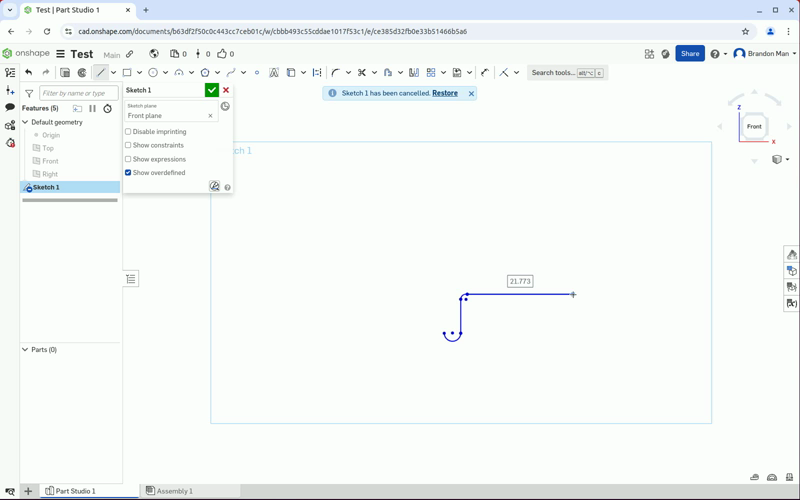
mouse_move(589, 294)
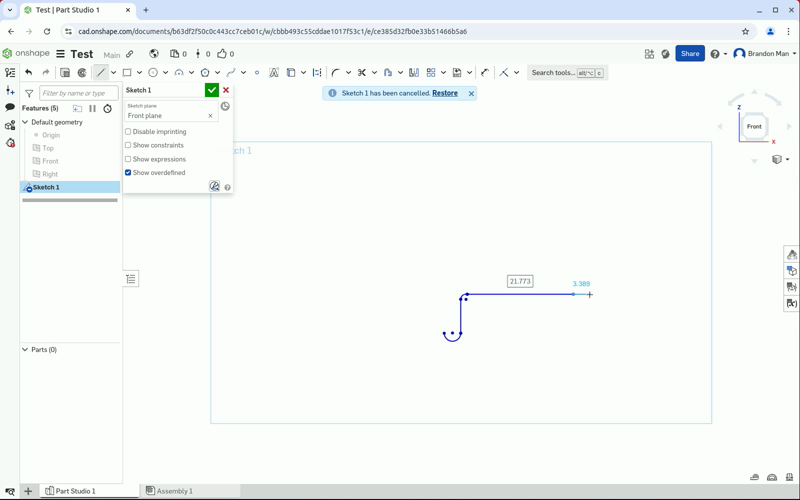
mouse_move(573, 283)
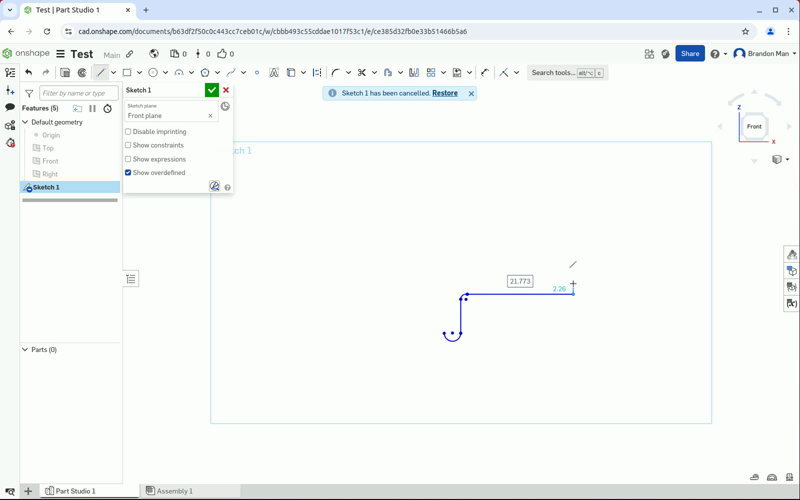
click(573, 283)
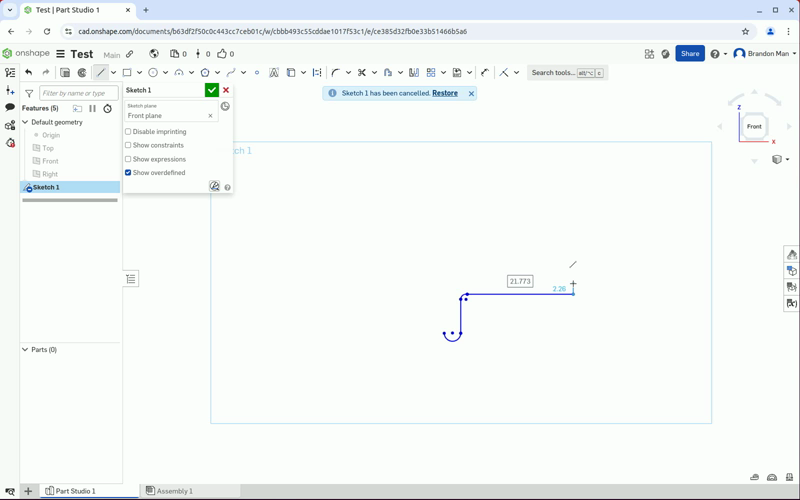
key_up(shift)
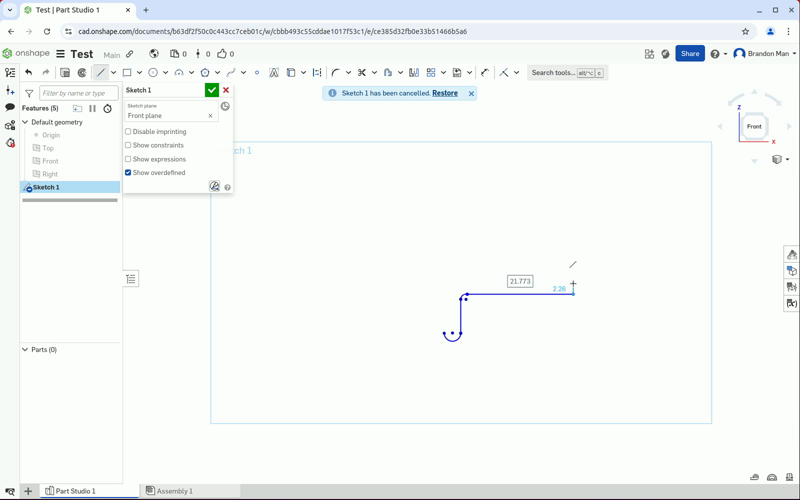
key_down(shift)
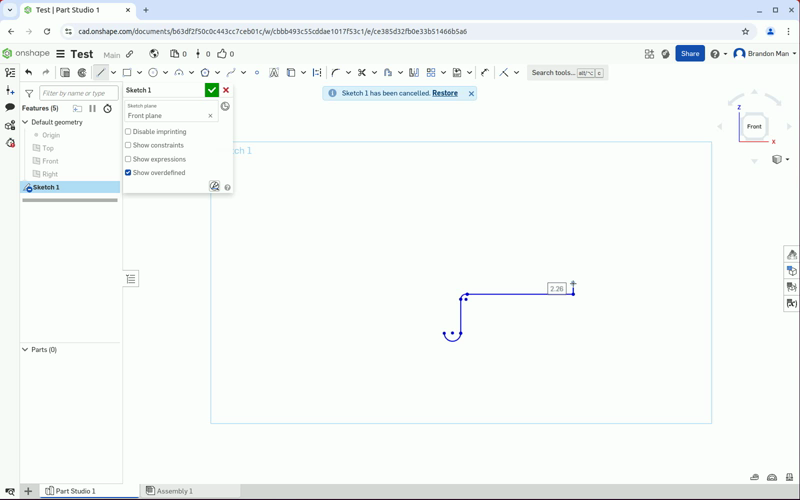
mouse_move(467, 283)
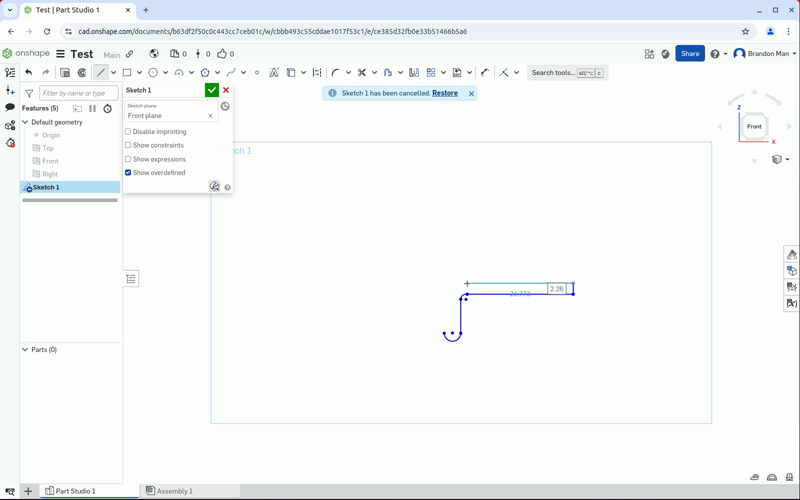
click(467, 283)
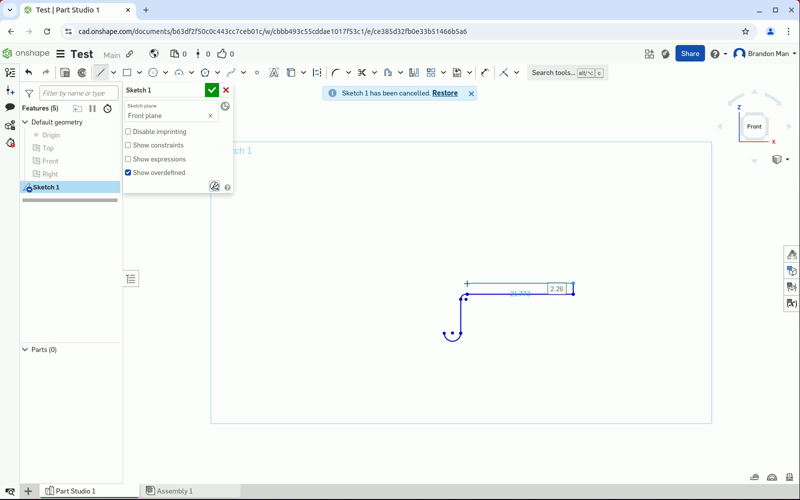
key_up(shift)
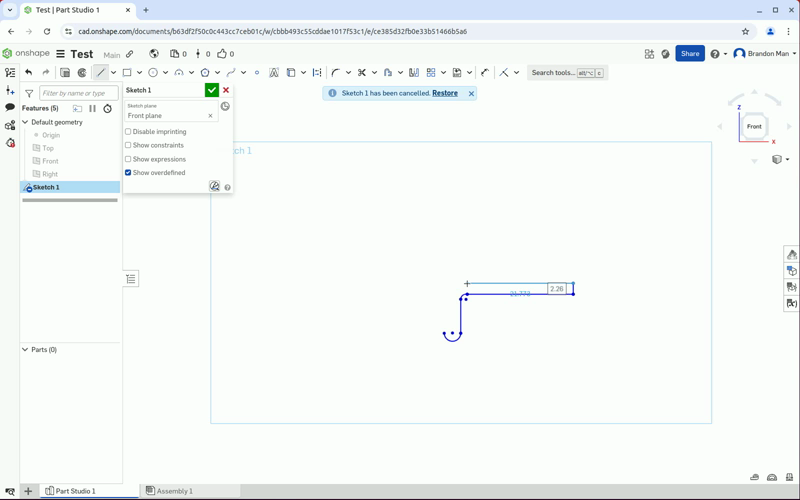
key(esc)
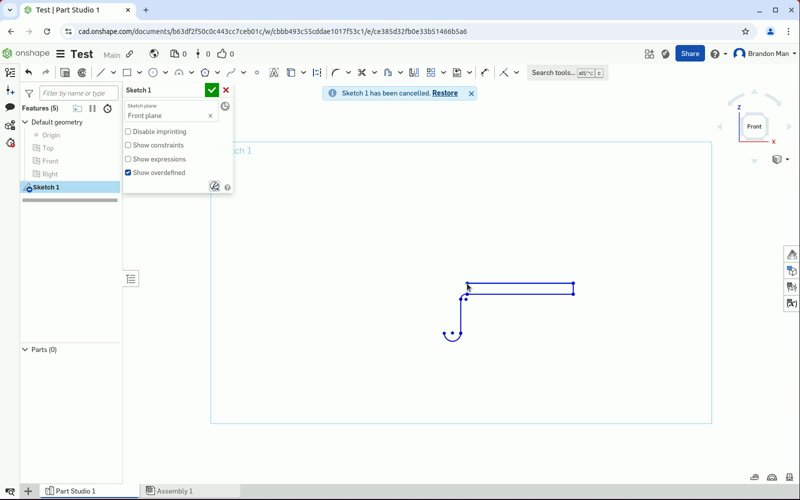
key(a)
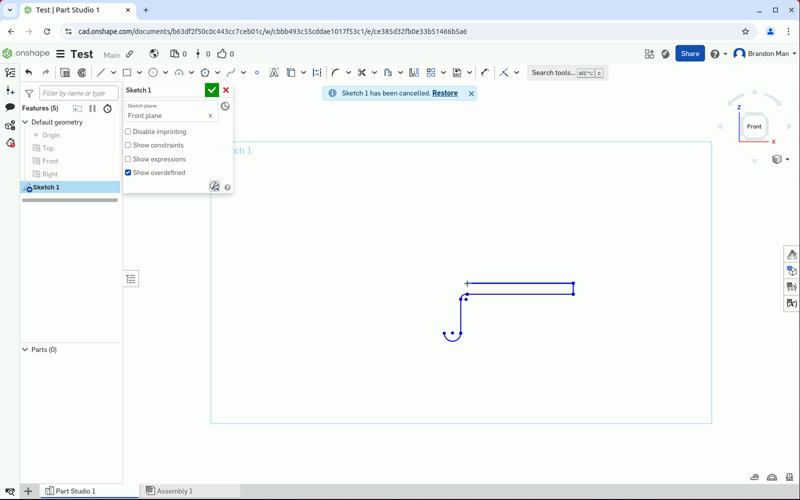
mouse_move(467, 283)
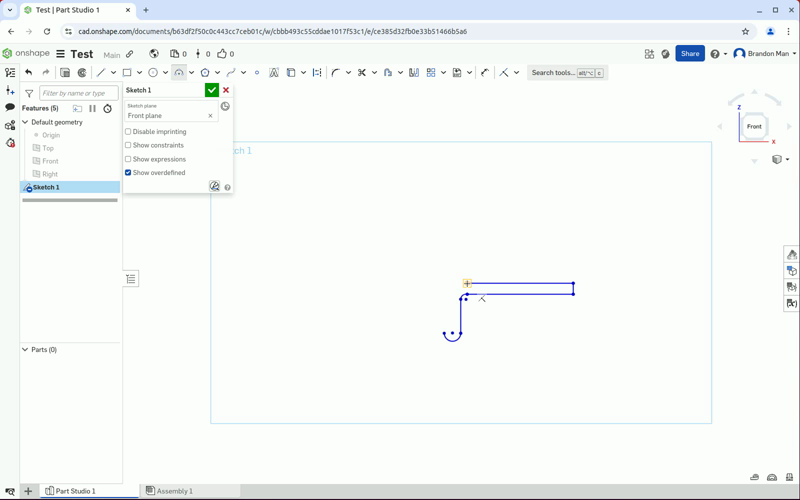
click(467, 283)
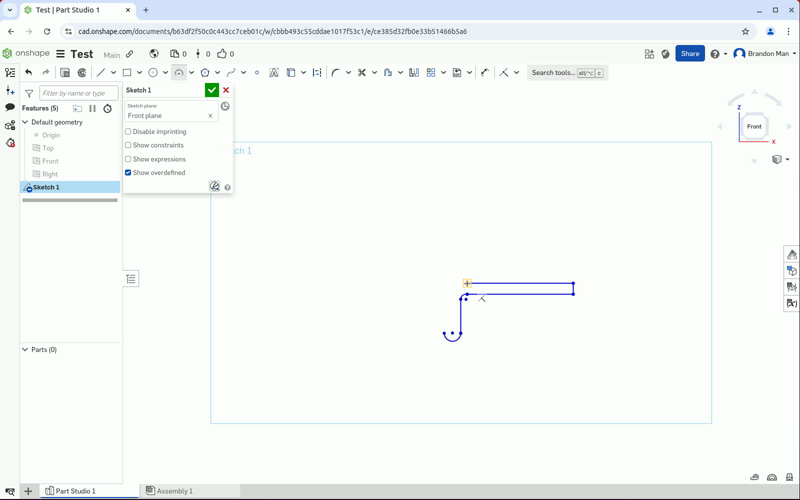
key_down(shift)
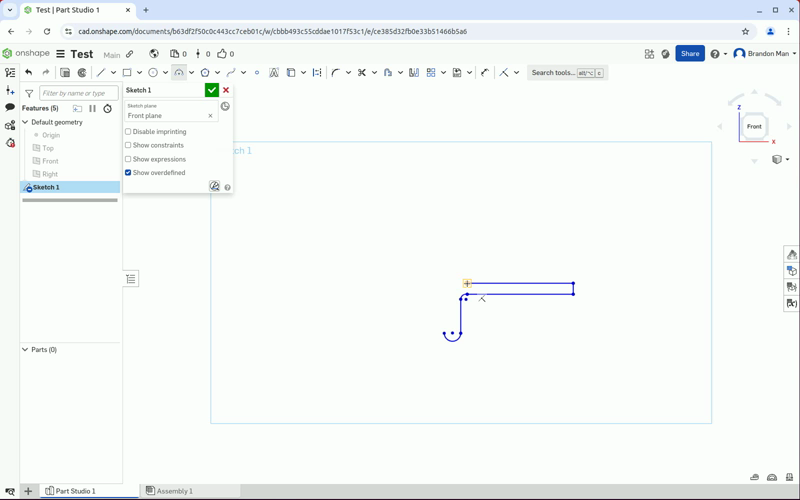
mouse_move(460, 277)
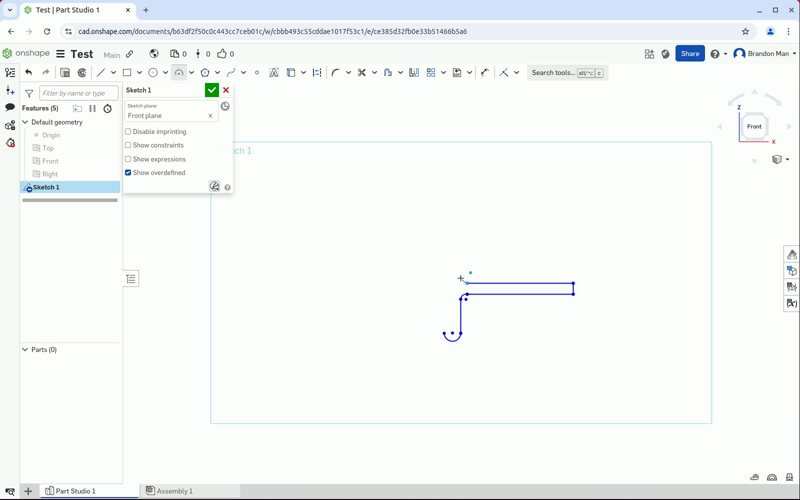
click(460, 277)
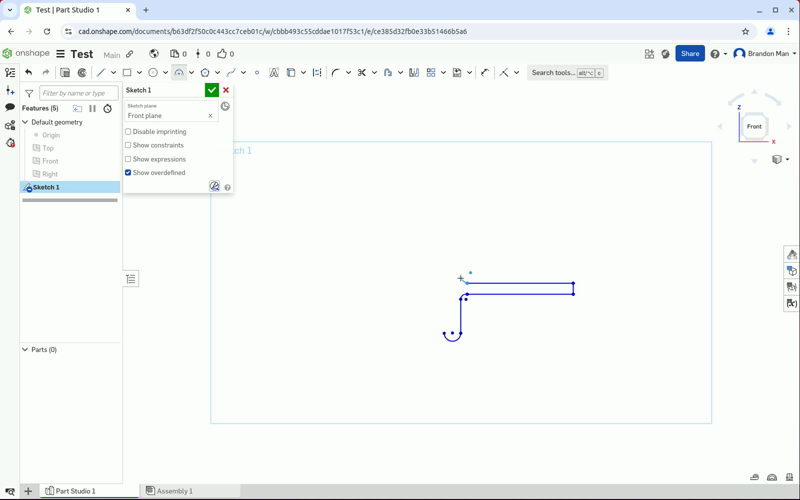
mouse_move(462, 282)
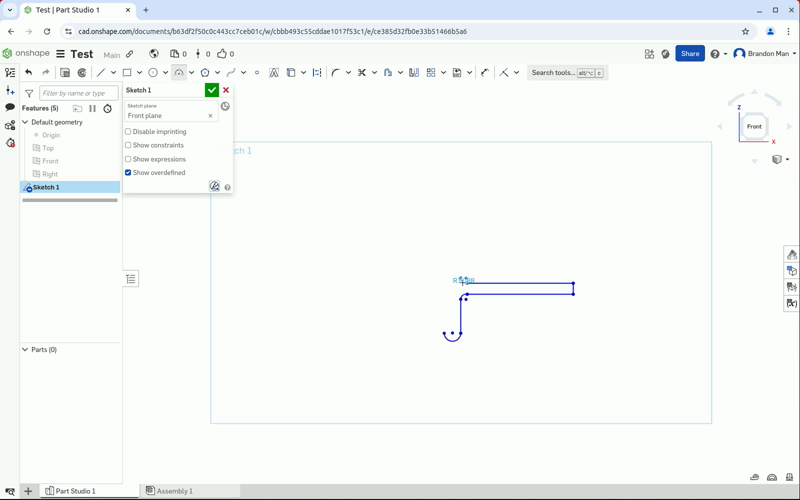
click(462, 282)
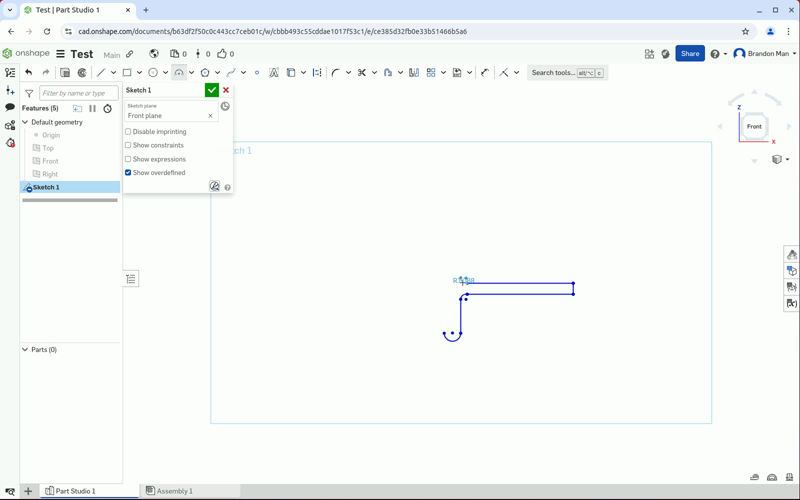
key_up(shift)
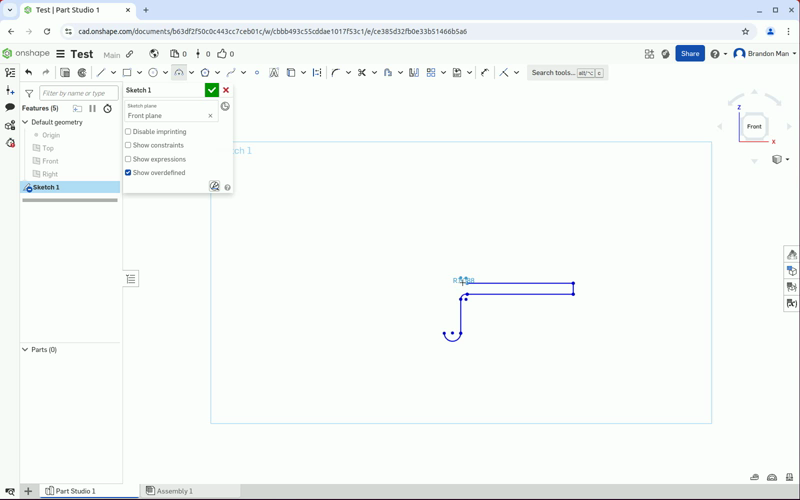
key(esc)
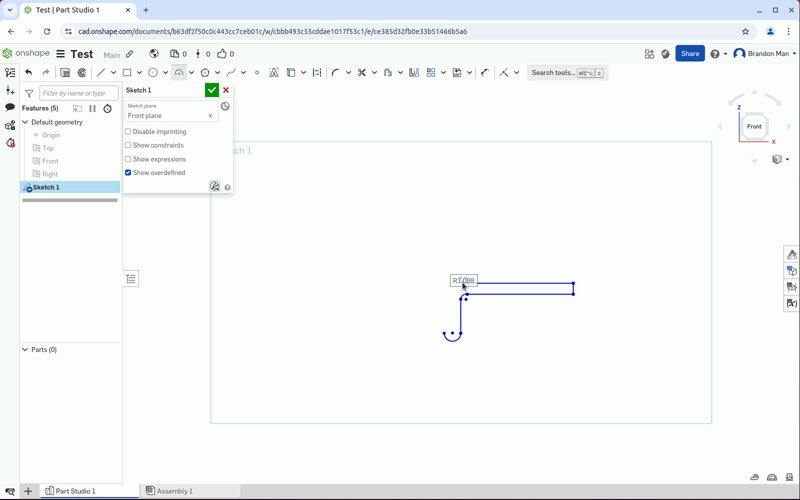
key(l)
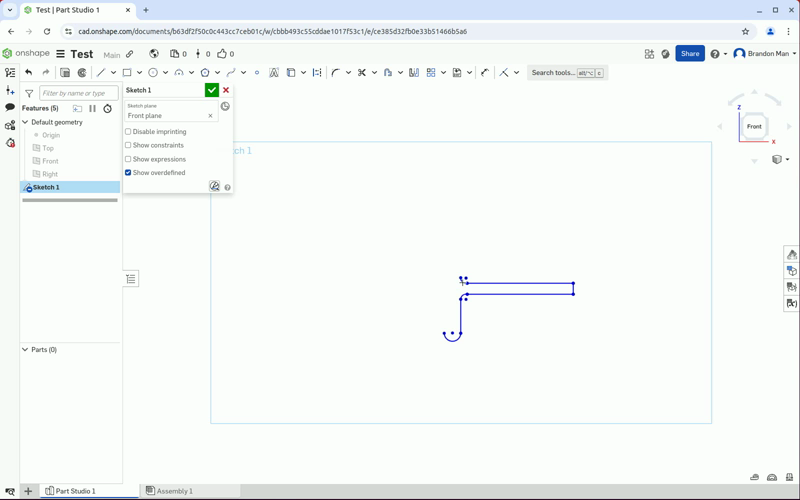
mouse_move(460, 277)
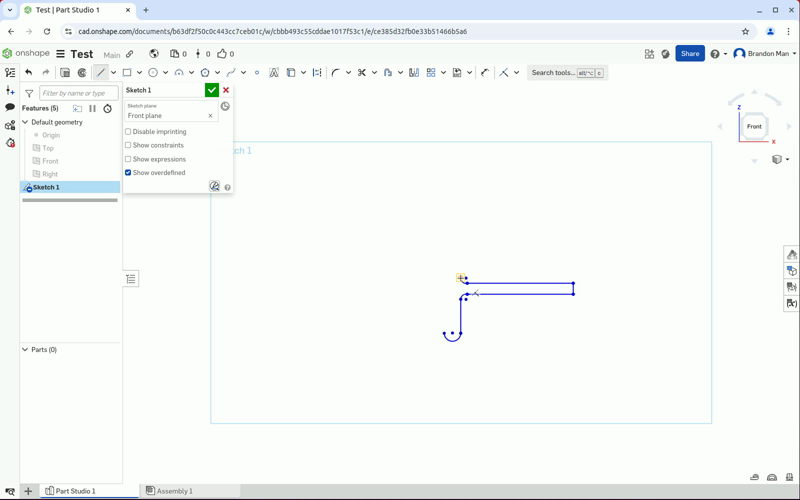
click(460, 277)
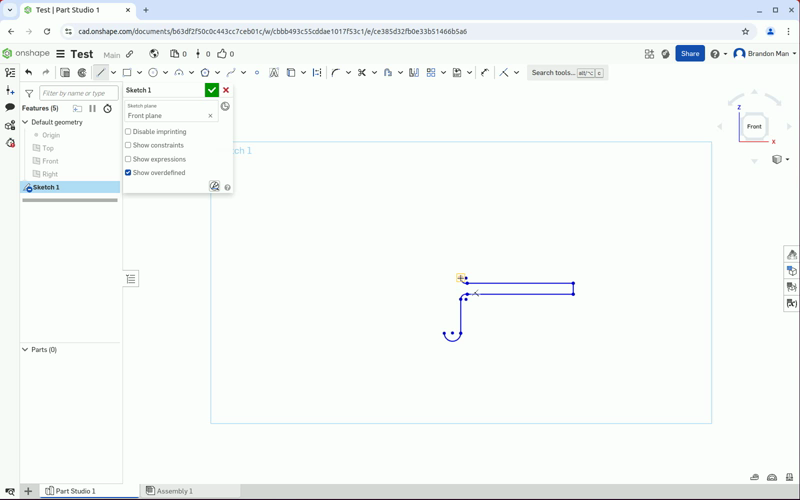
key_down(shift)
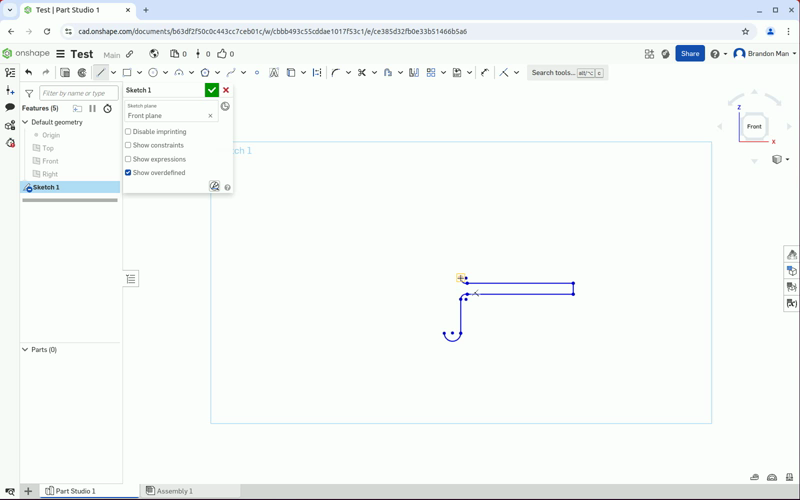
mouse_move(490, 277)
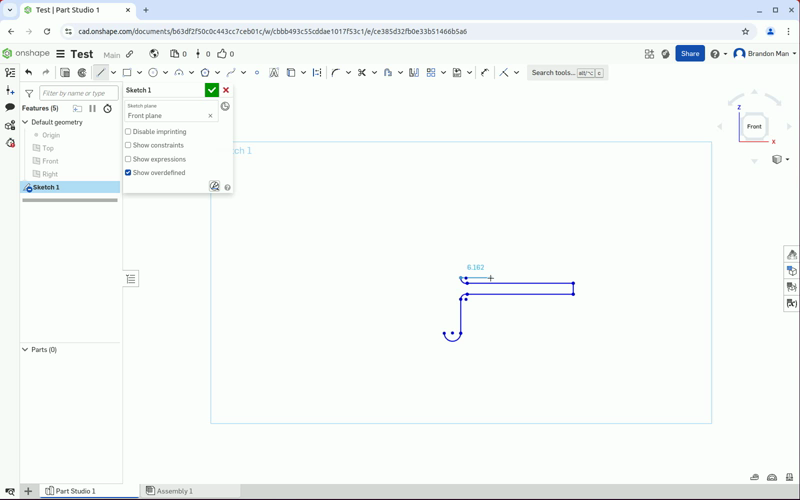
mouse_move(460, 243)
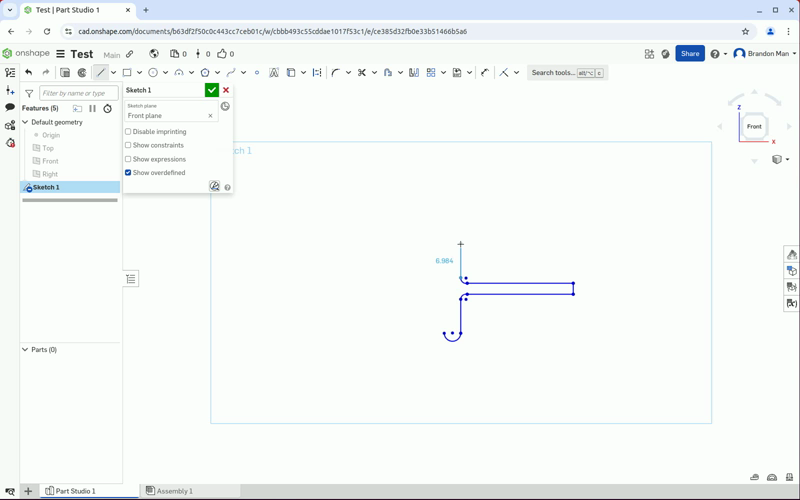
click(460, 243)
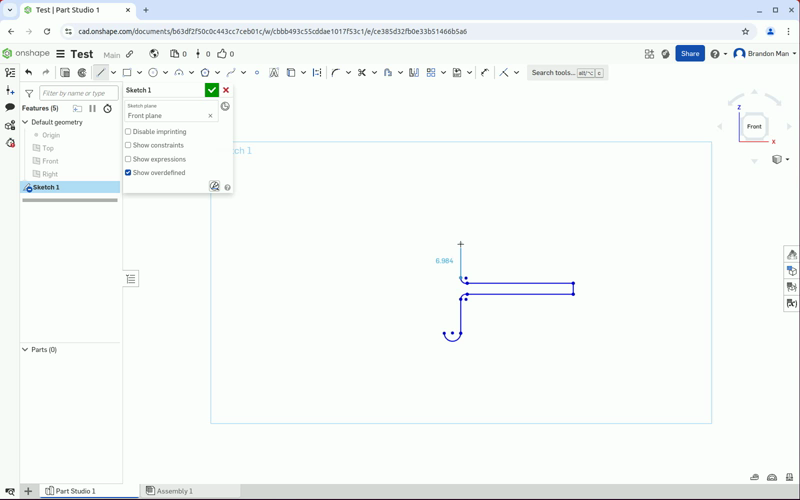
key_up(shift)
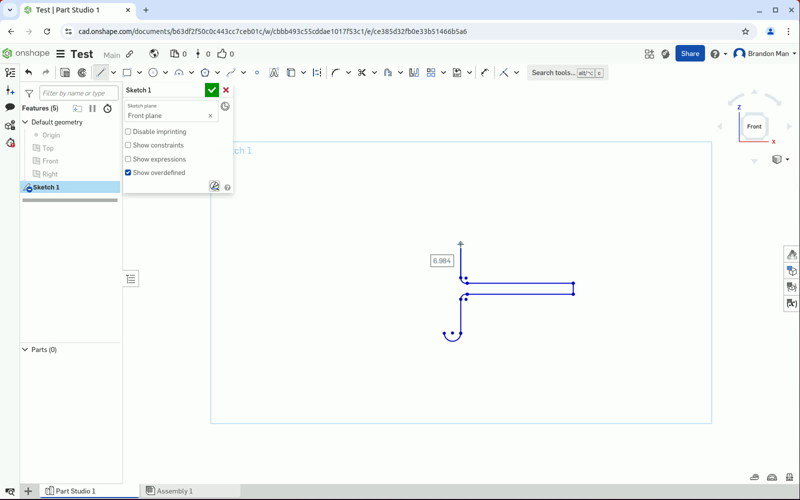
key(esc)
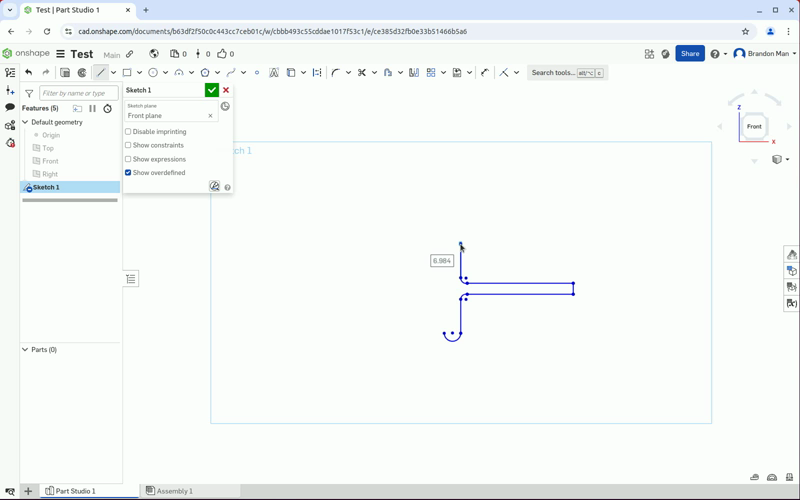
key(a)
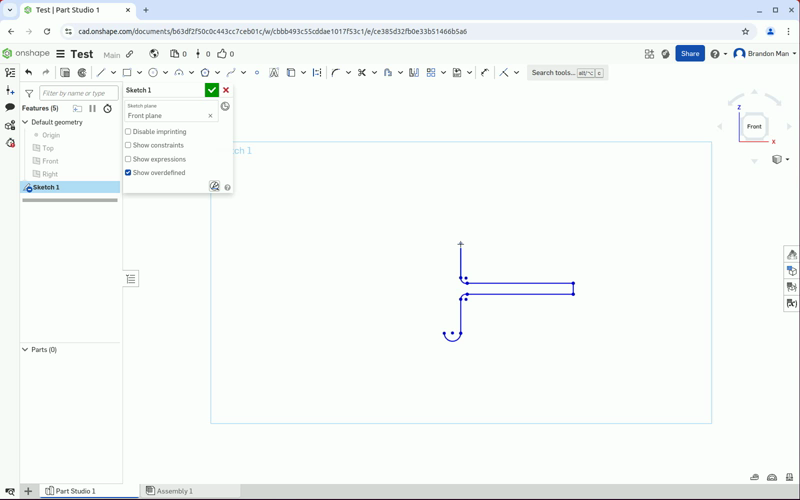
mouse_move(460, 243)
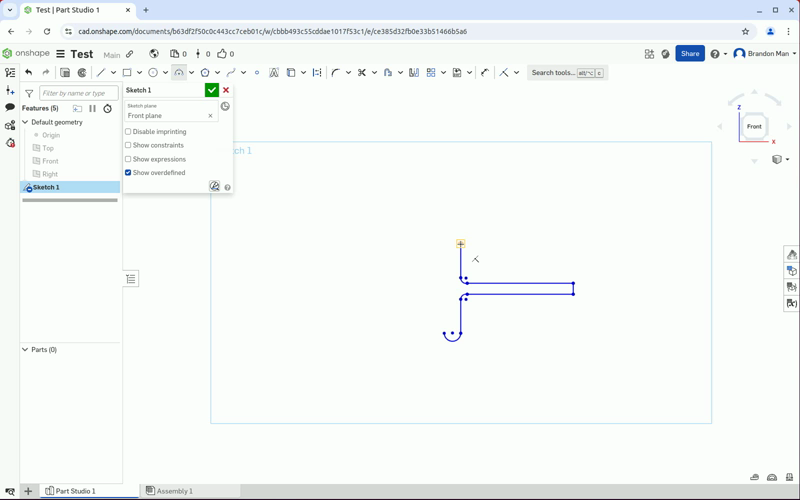
click(460, 243)
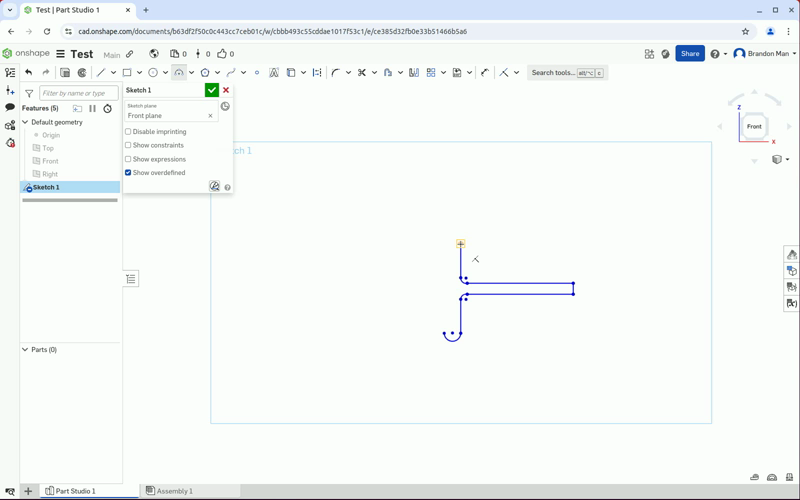
key_down(shift)
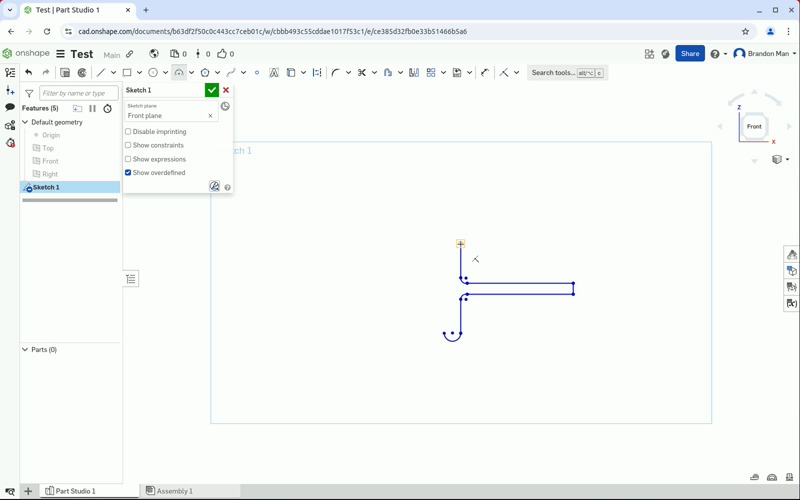
mouse_move(444, 243)
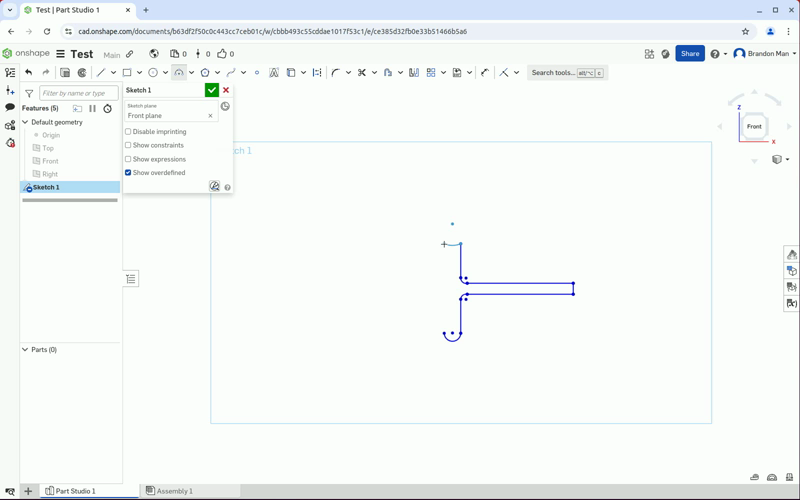
click(444, 243)
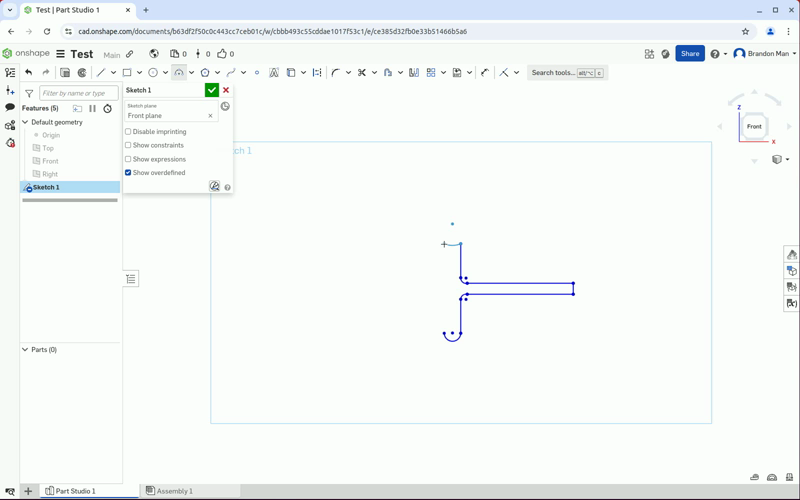
mouse_move(452, 235)
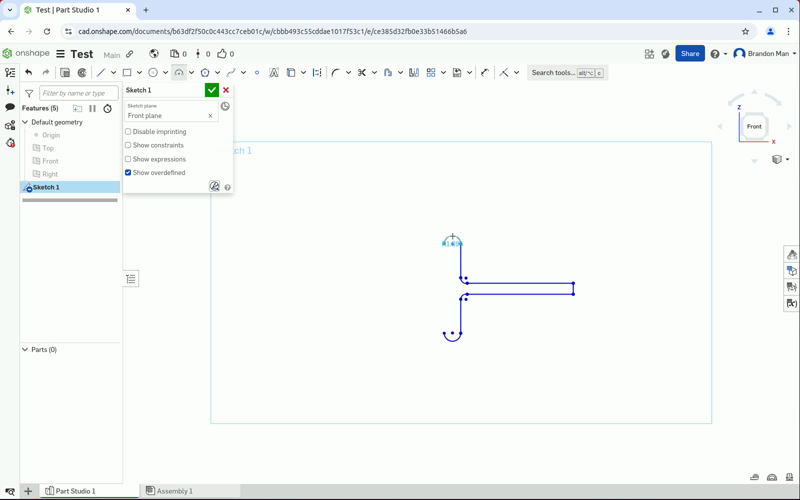
click(452, 235)
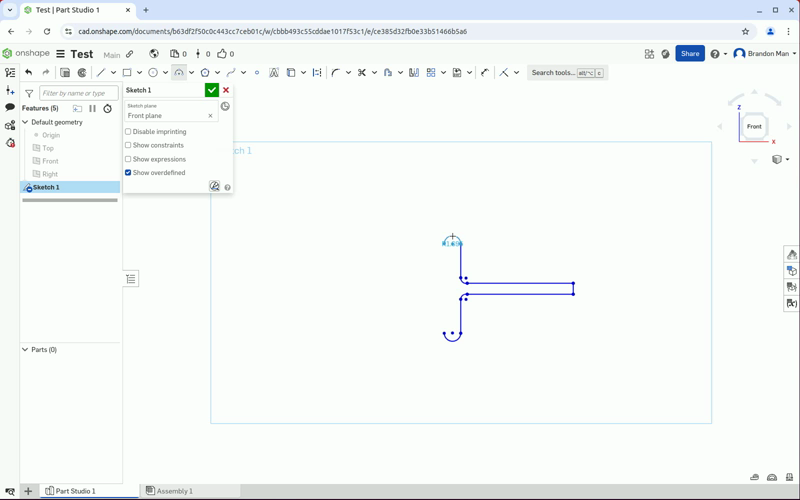
key_up(shift)
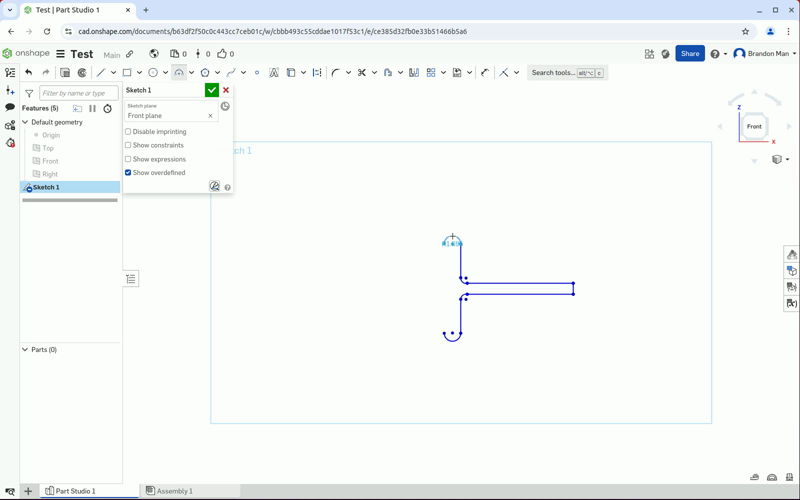
key(esc)
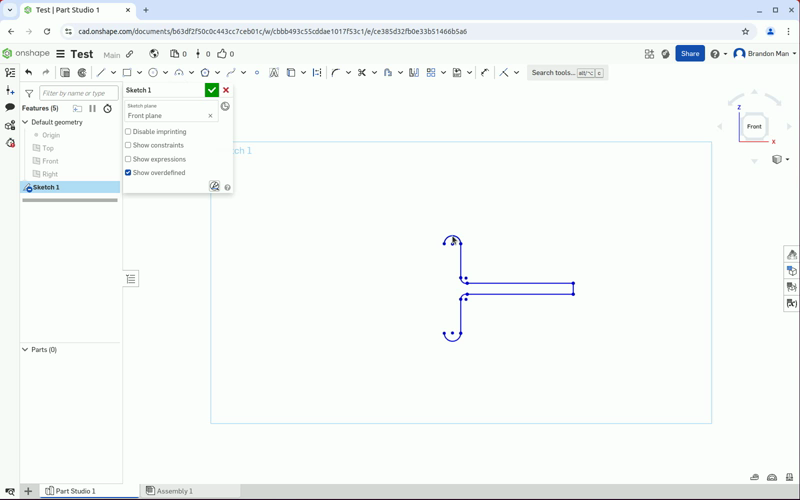
key(l)
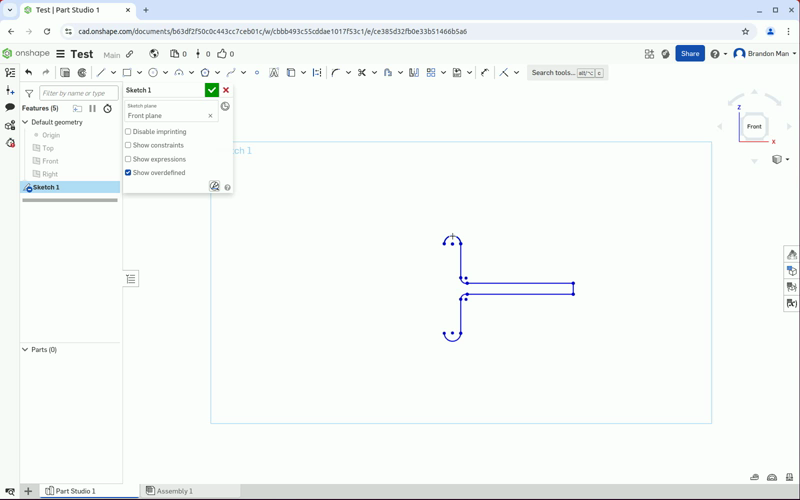
mouse_move(444, 243)
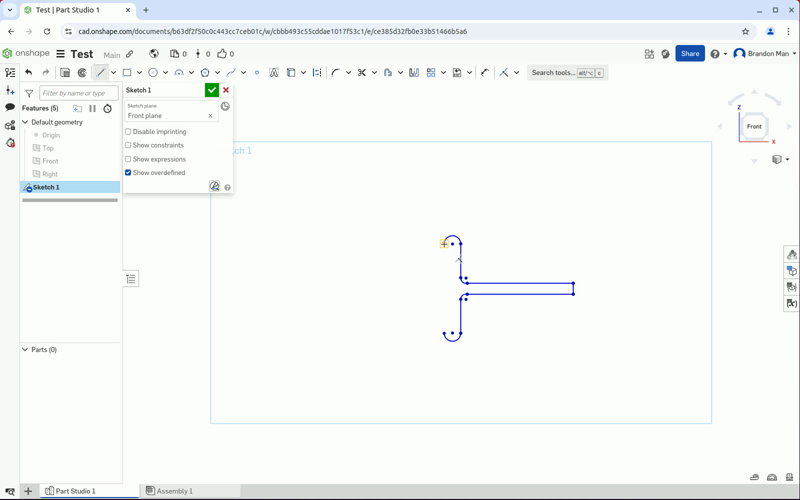
click(444, 243)
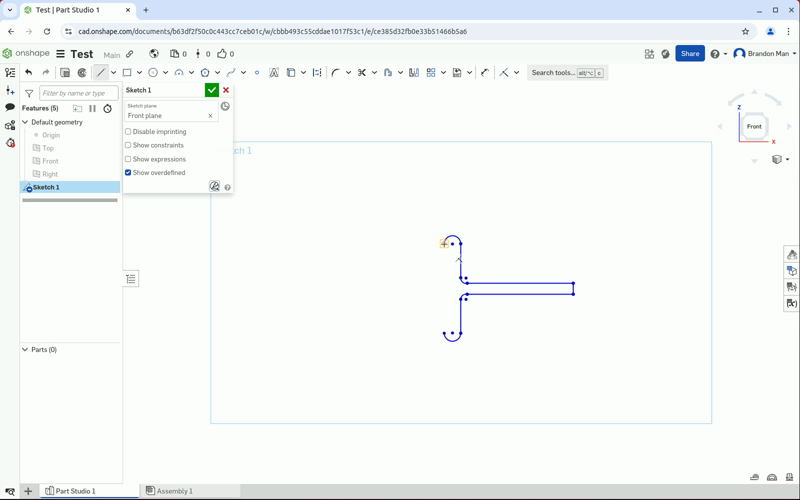
key_down(shift)
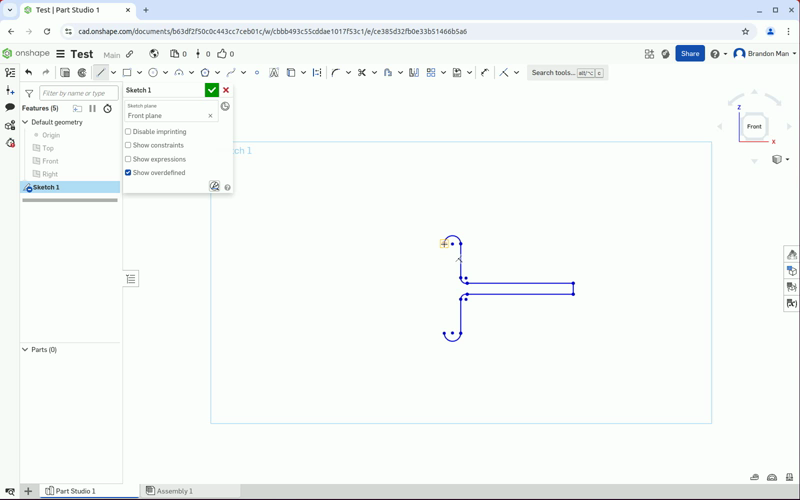
mouse_move(444, 333)
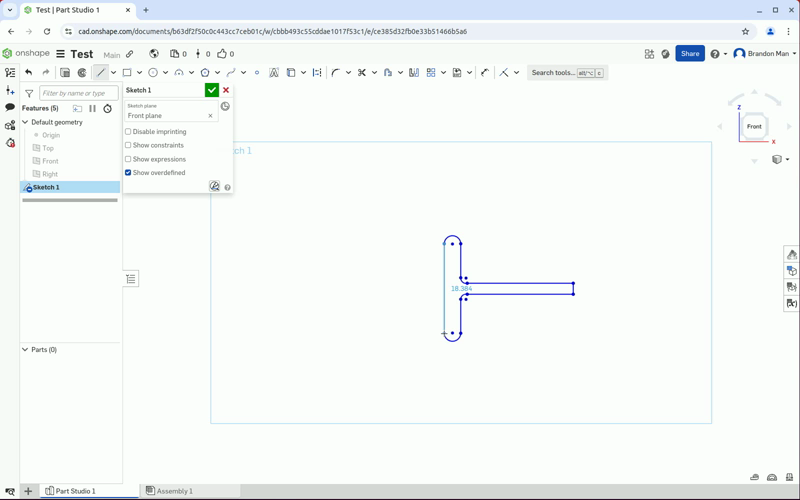
key_up(shift)
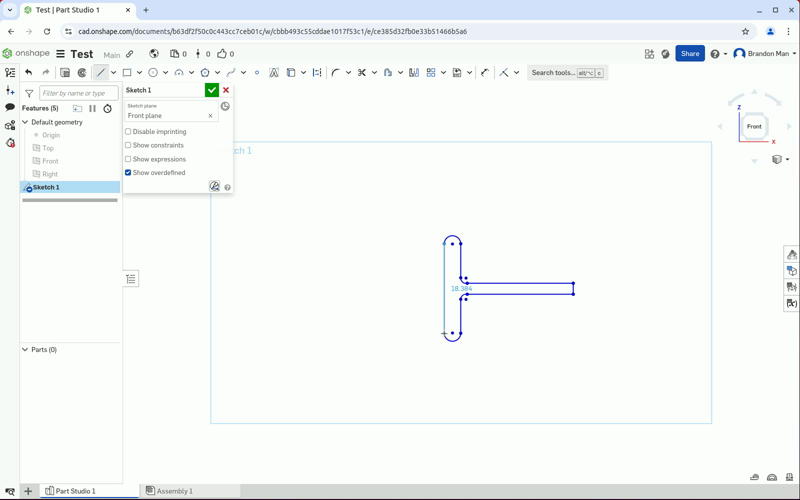
click(444, 333)
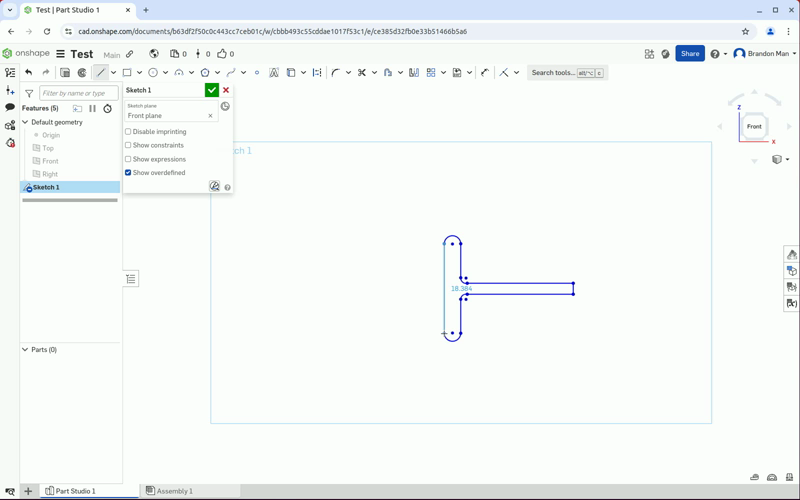
key(esc)
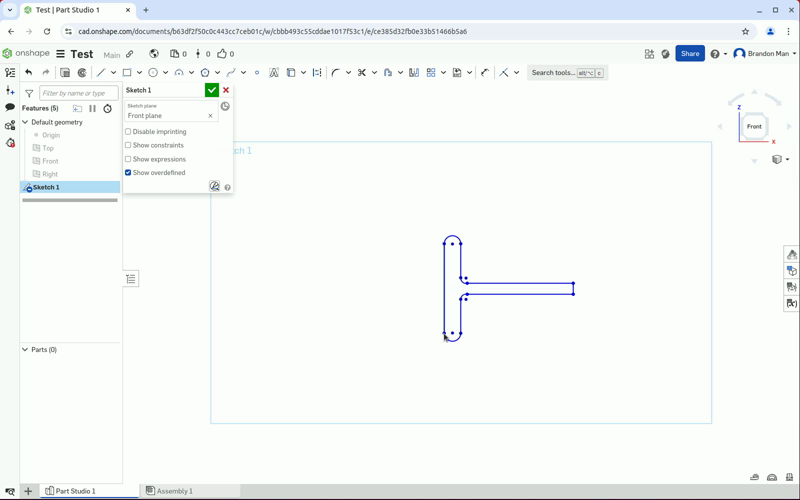
mouse_move(446, 305)
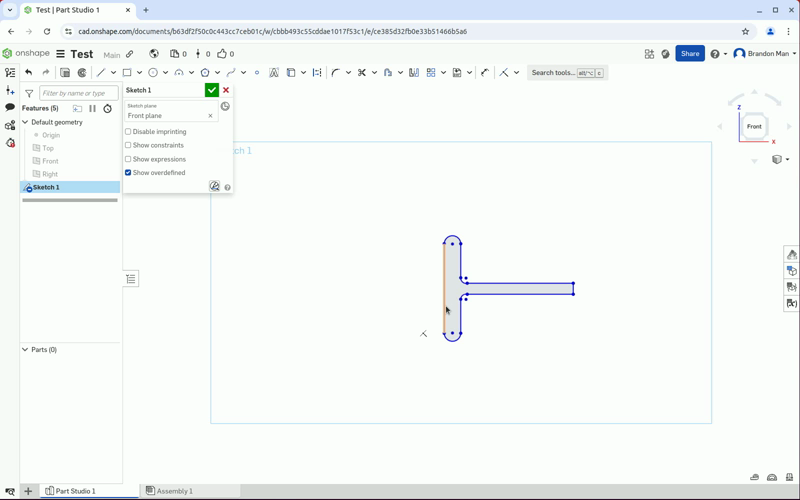
click(446, 305)
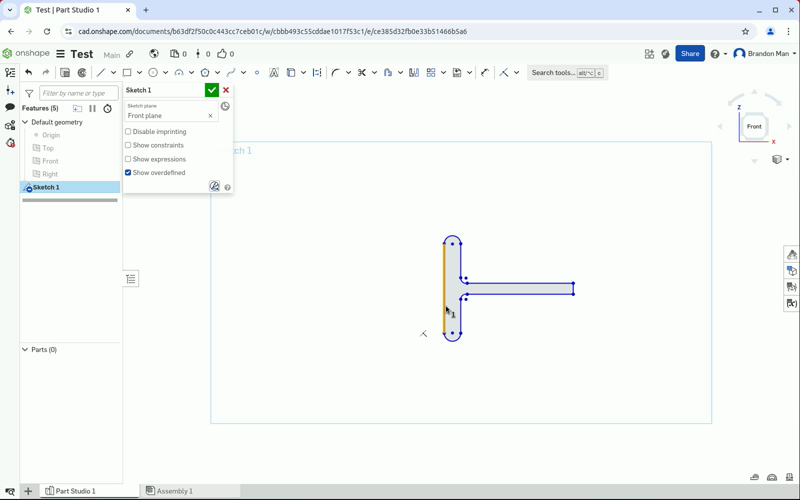
mouse_move(73, 352)
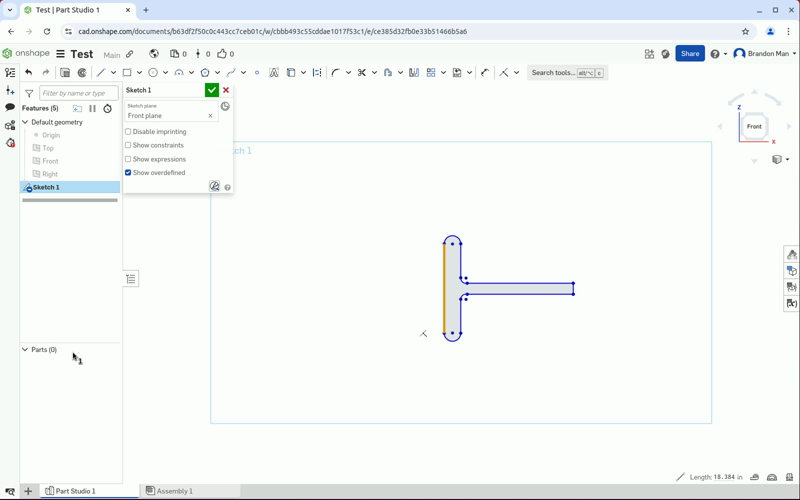
key(shift+y)
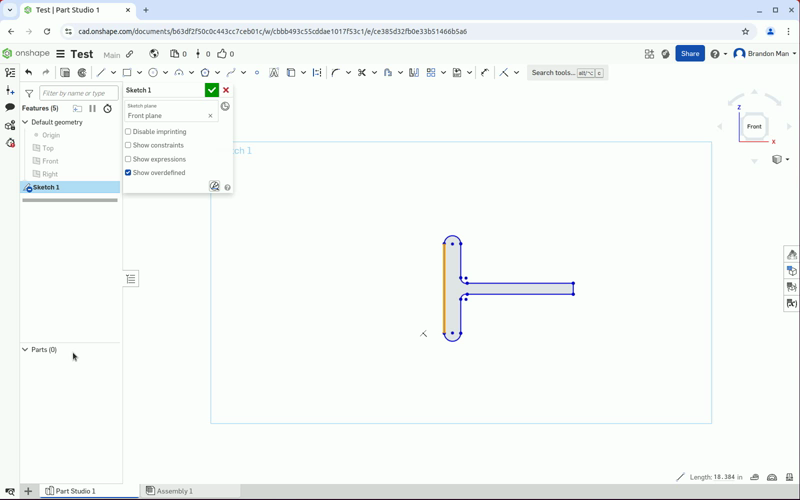
key(shift+e)
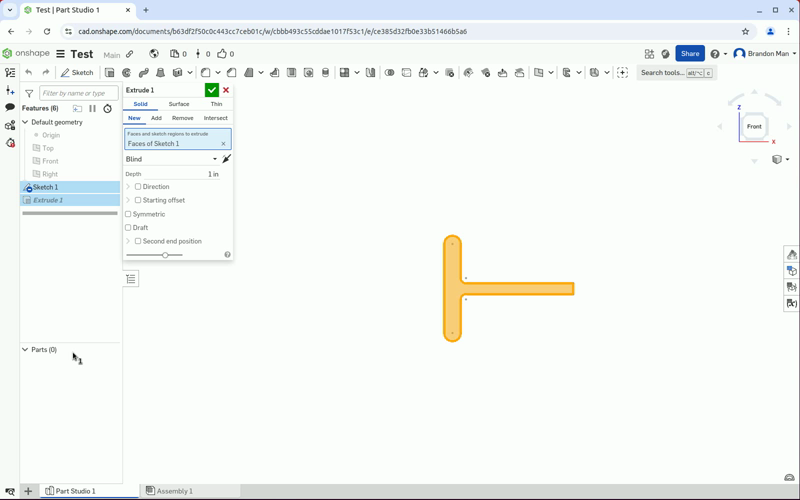
mouse_move(143, 106)
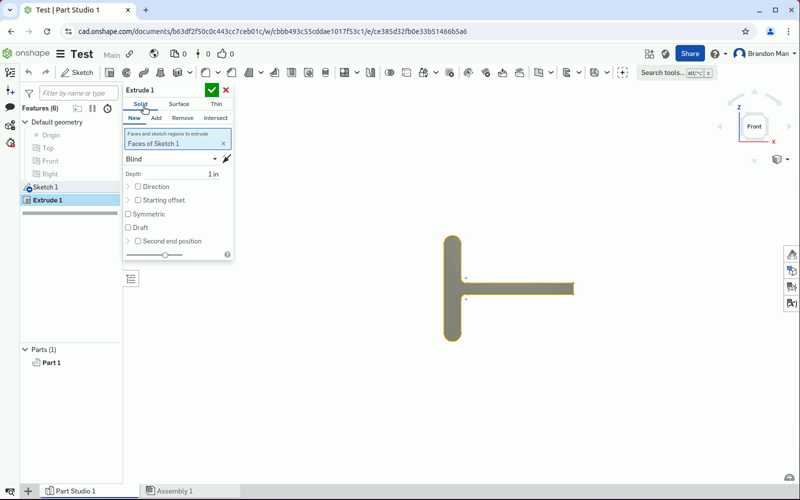
click(143, 106)
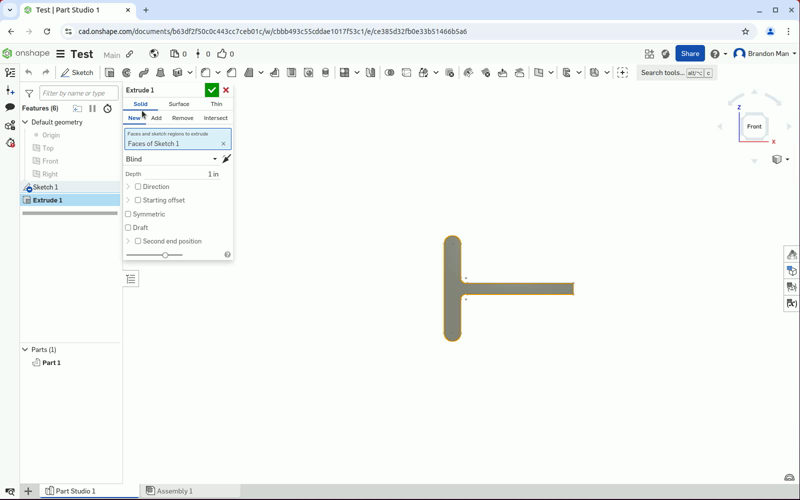
mouse_move(137, 120)
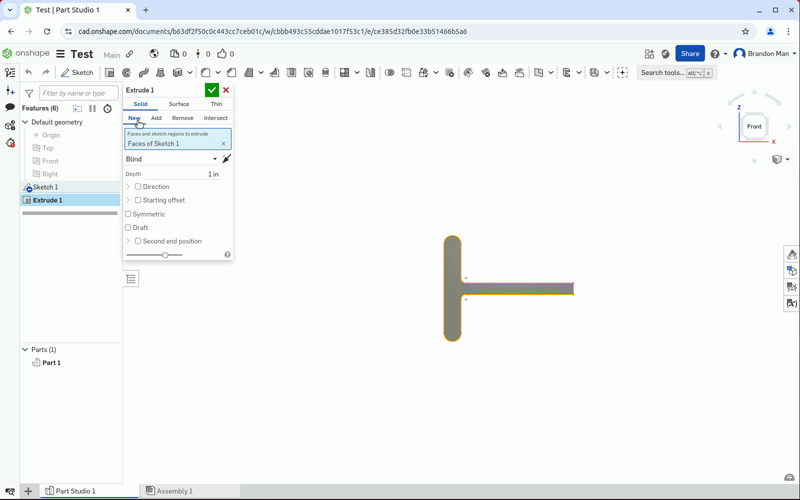
click(137, 120)
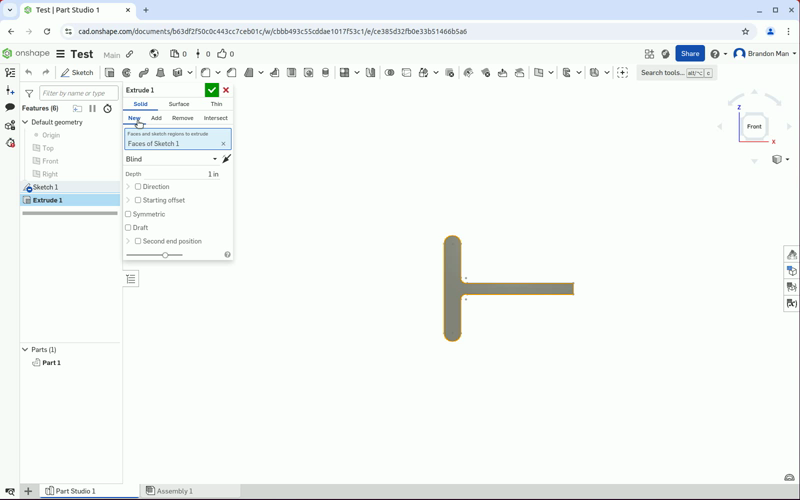
key(tab, 4)
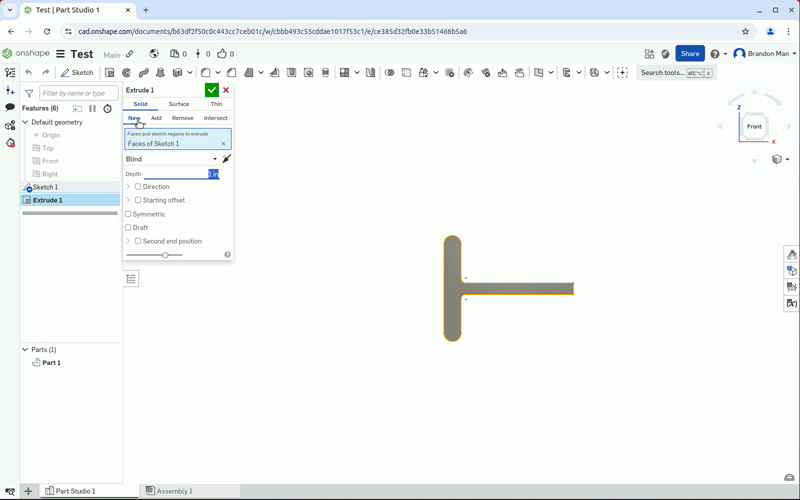
text(0.481)
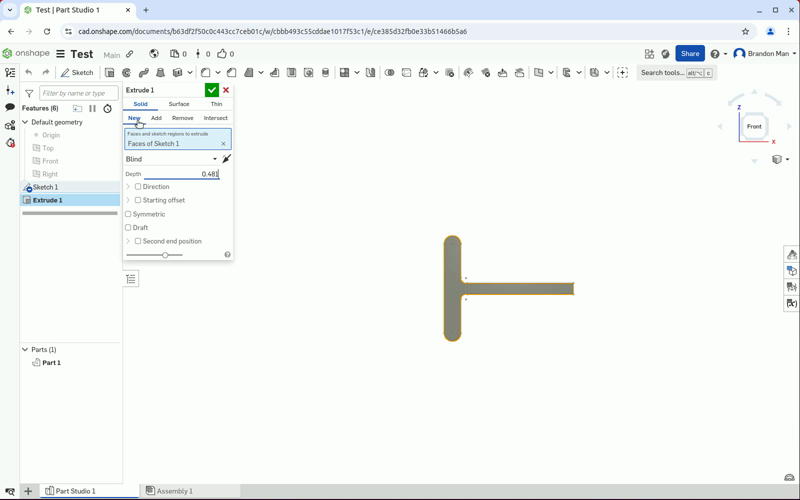
key(enter)
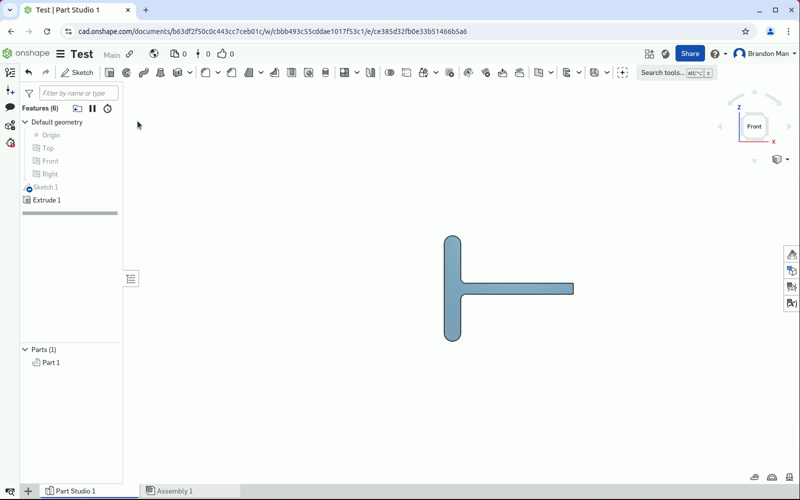
key(shift+h)
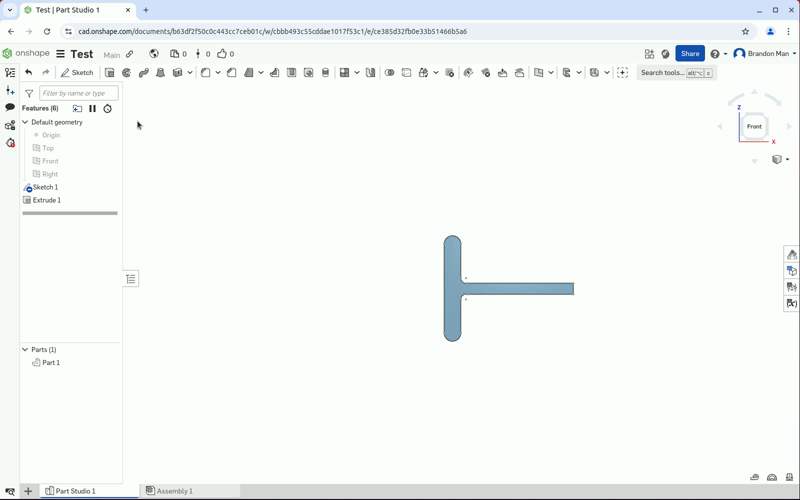
key(shift+h)
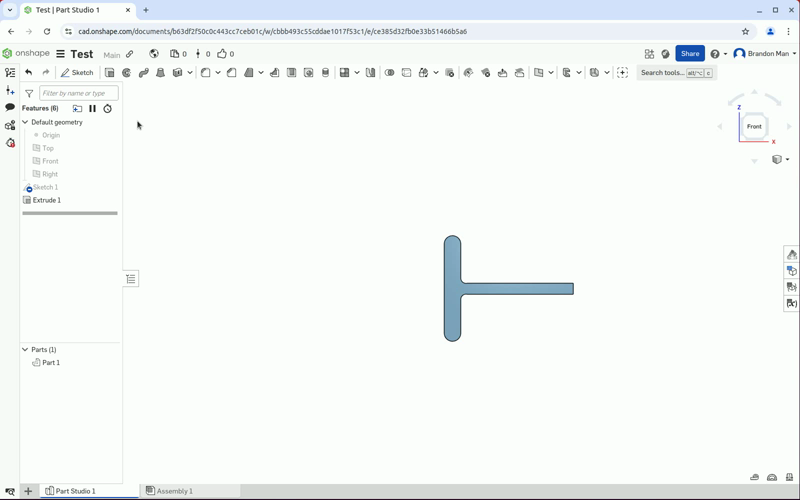
mouse_move(73, 189)
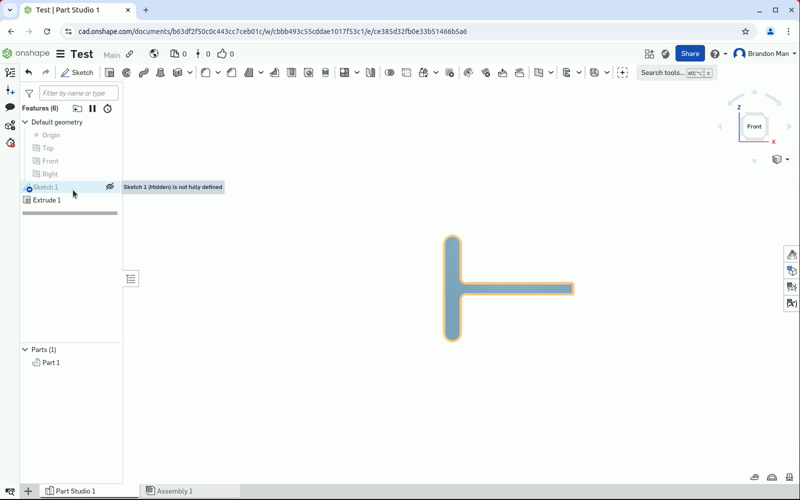
click(73, 189)
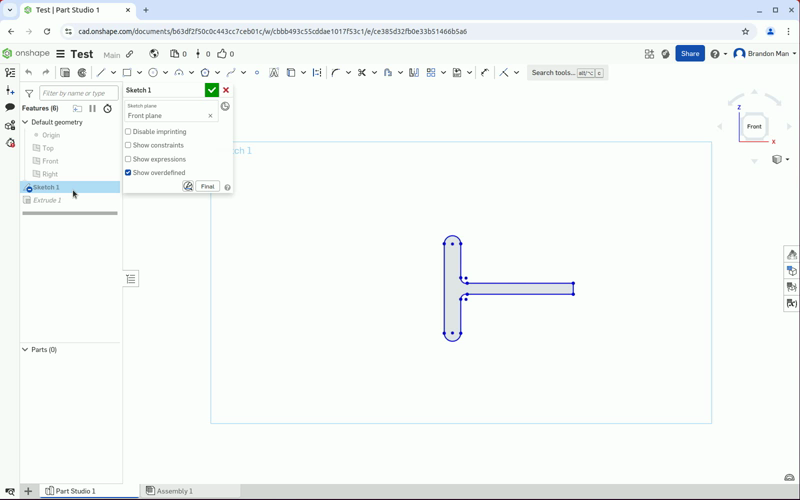
mouse_move(229, 92)
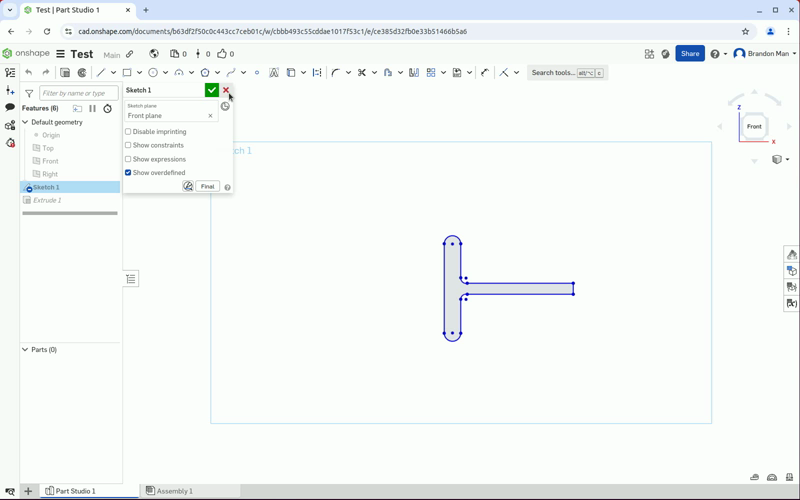
click(229, 92)
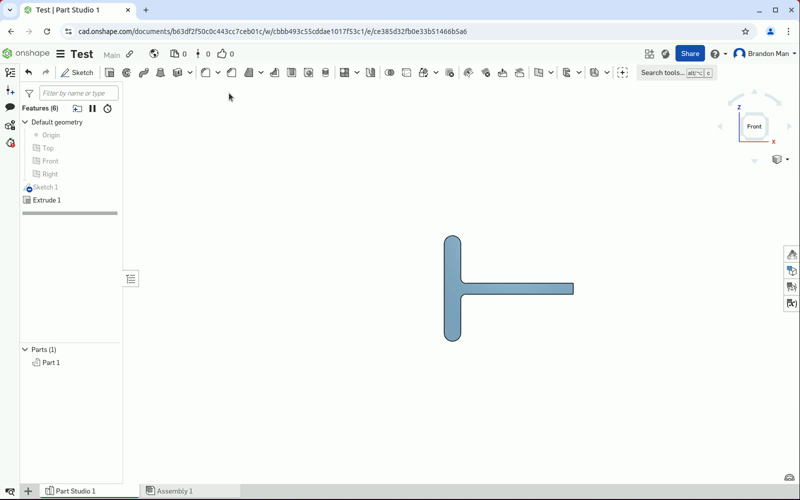
mouse_move(541, 75)
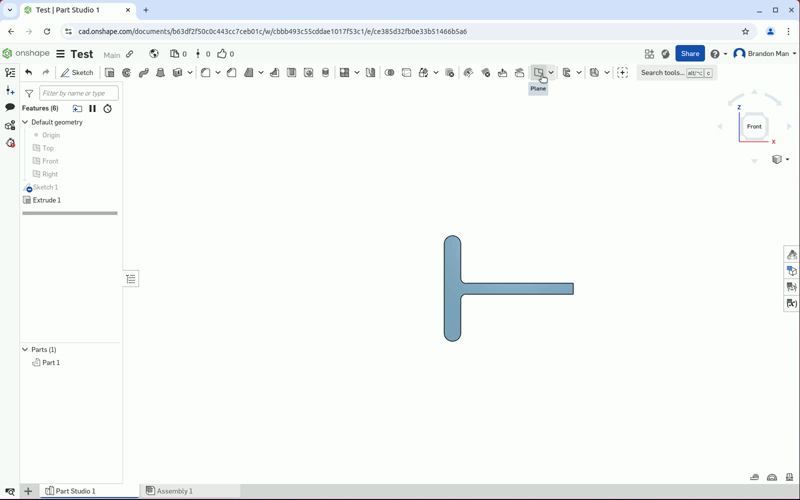
click(541, 75)
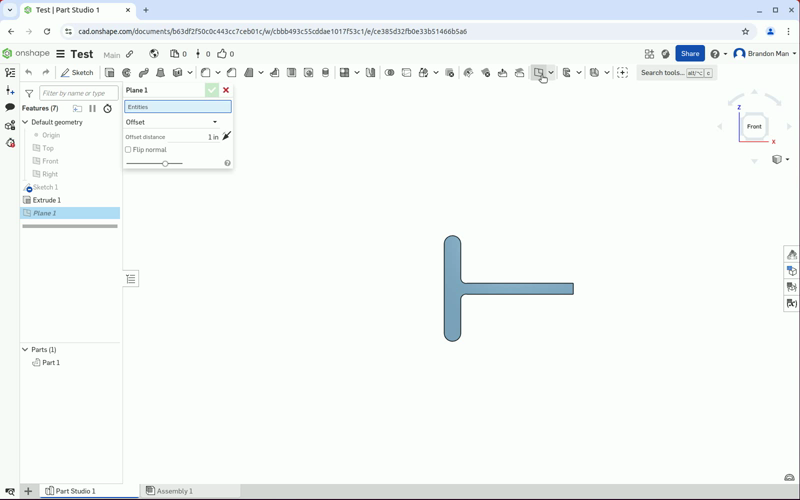
mouse_move(73, 163)
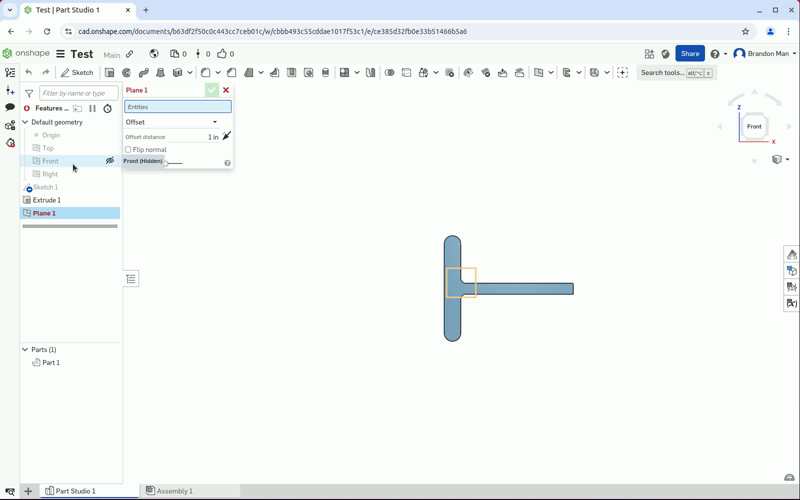
click(73, 163)
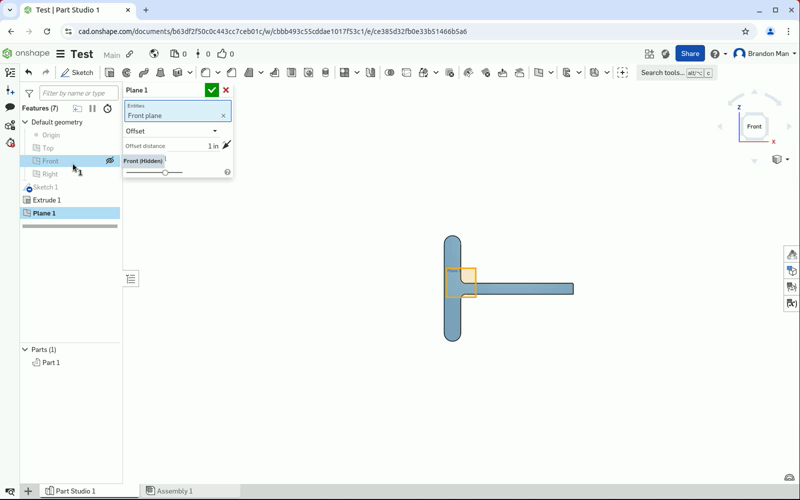
key(tab, 2)
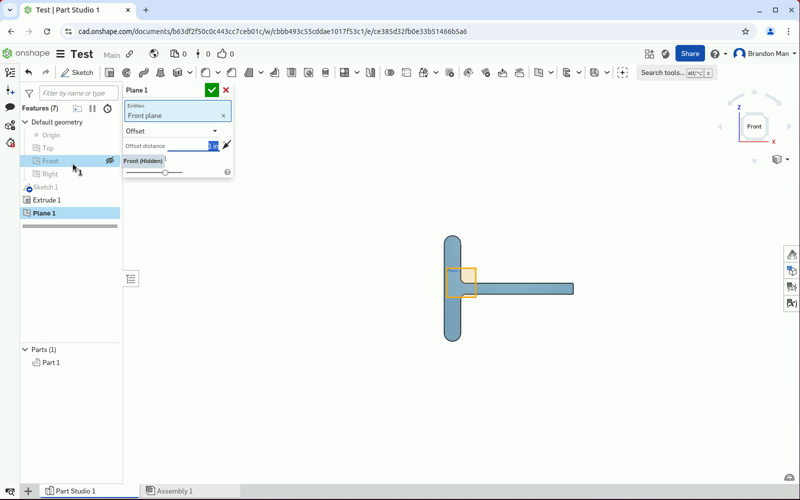
text(0.493)
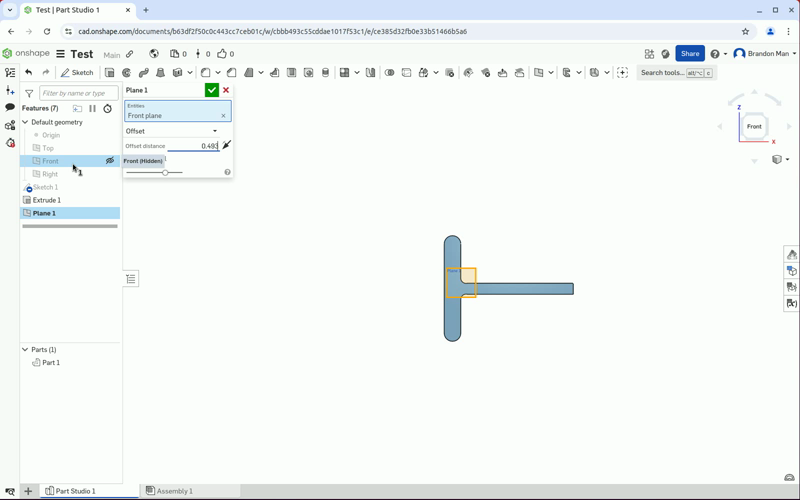
key(enter, 2)
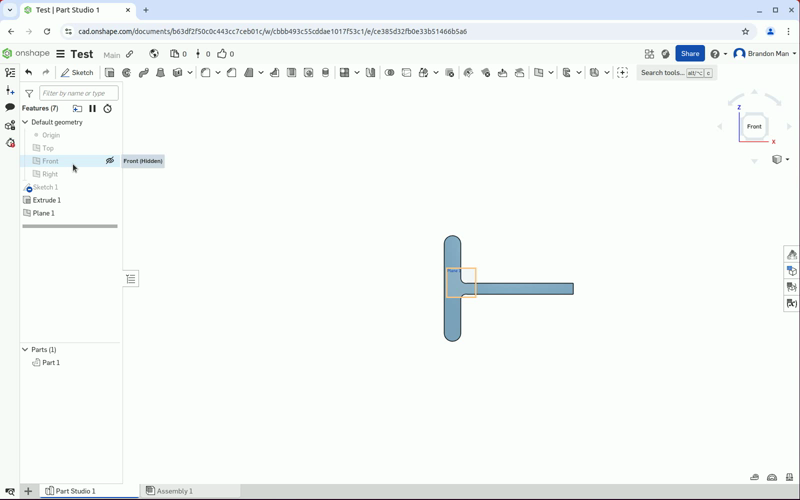
key(shift+s)
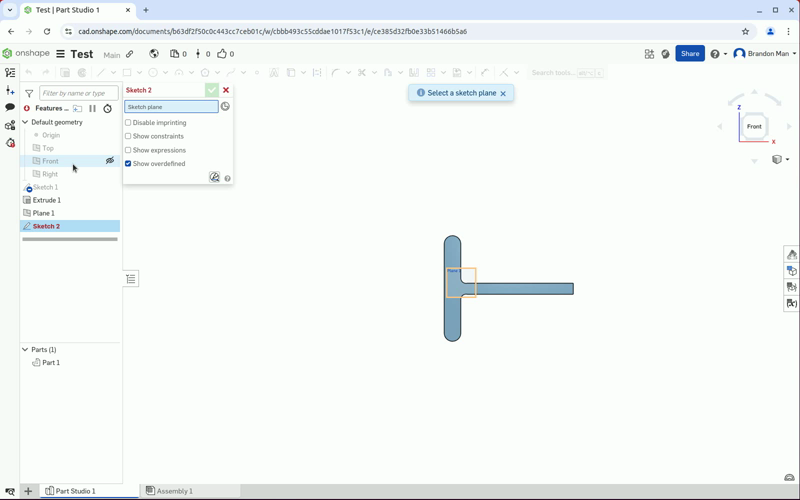
mouse_move(73, 215)
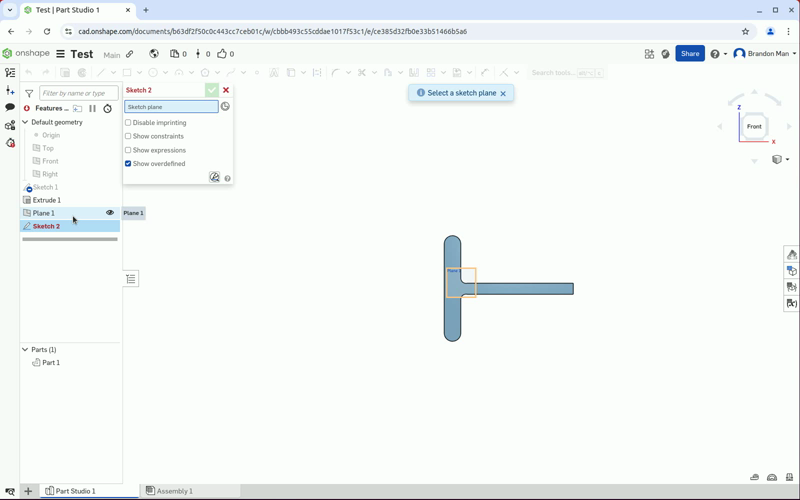
click(73, 215)
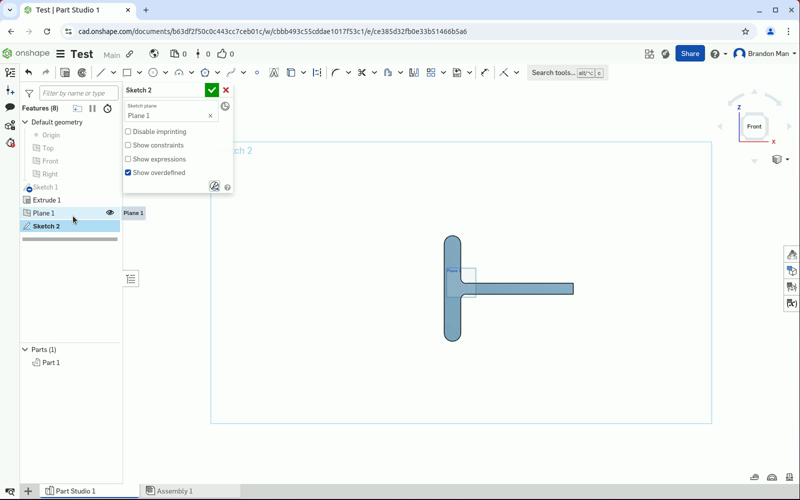
mouse_move(73, 352)
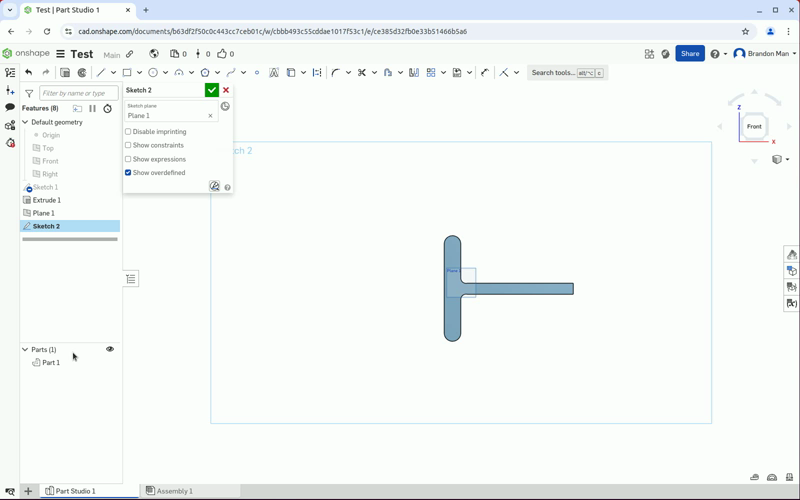
key(y)
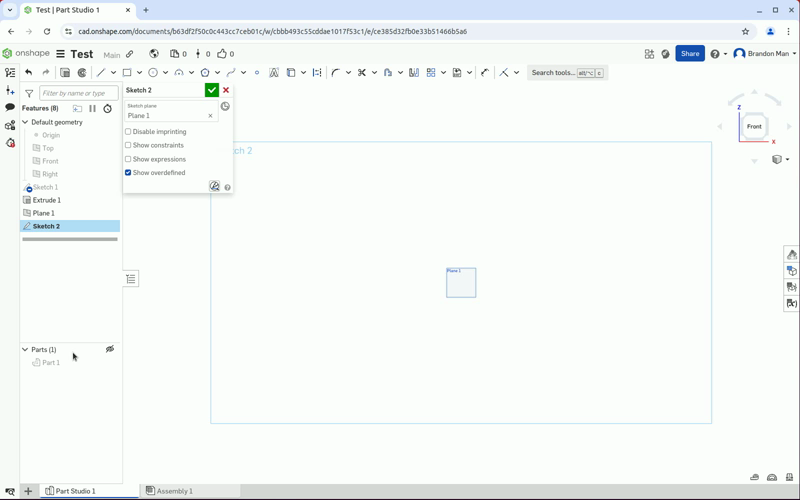
key(a)
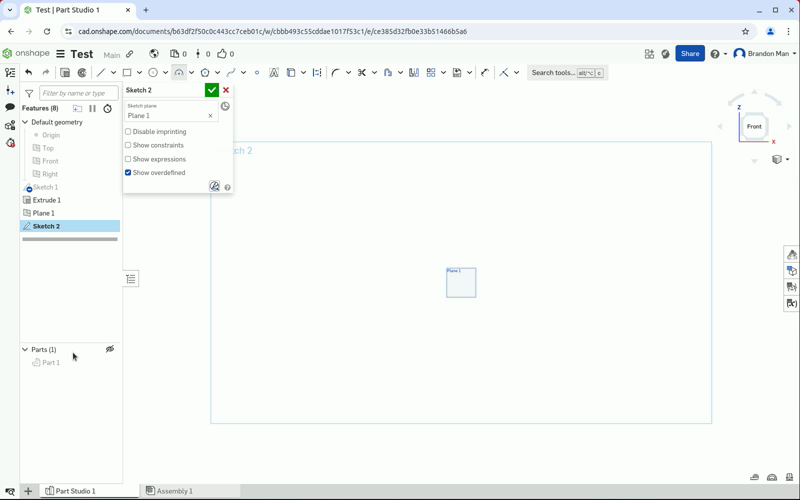
key_down(shift)
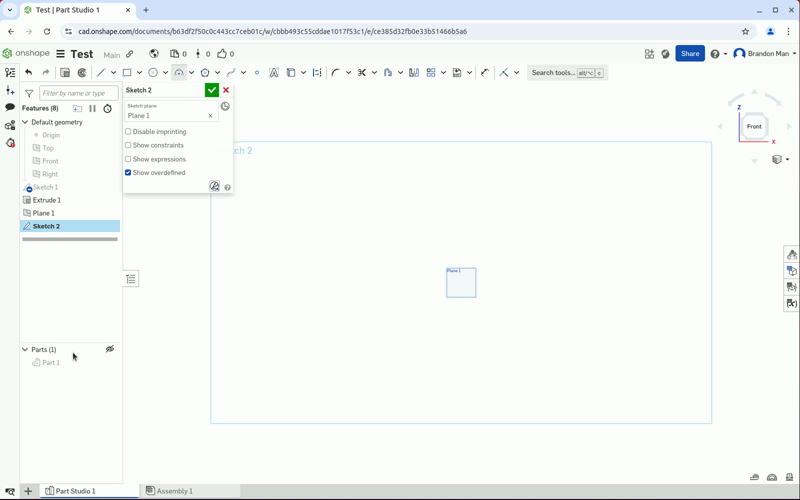
mouse_move(449, 333)
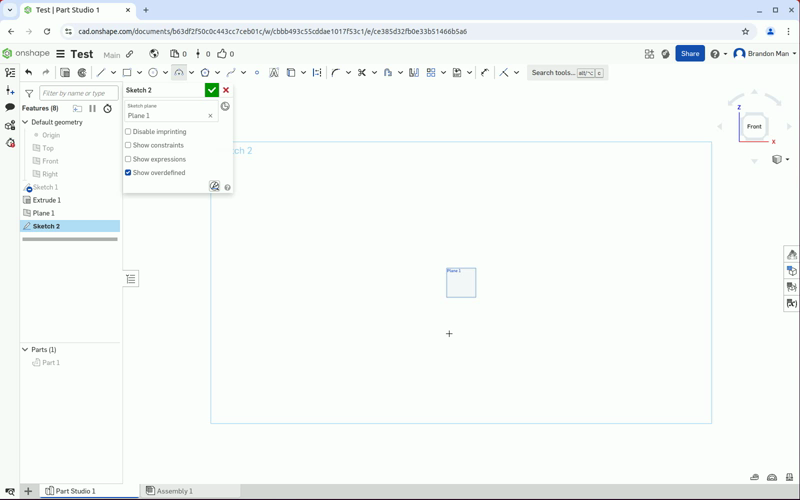
click(449, 333)
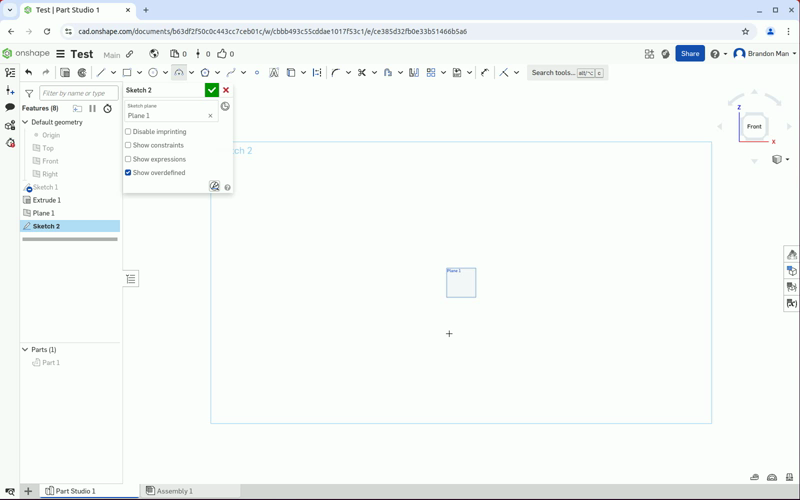
key_up(shift)
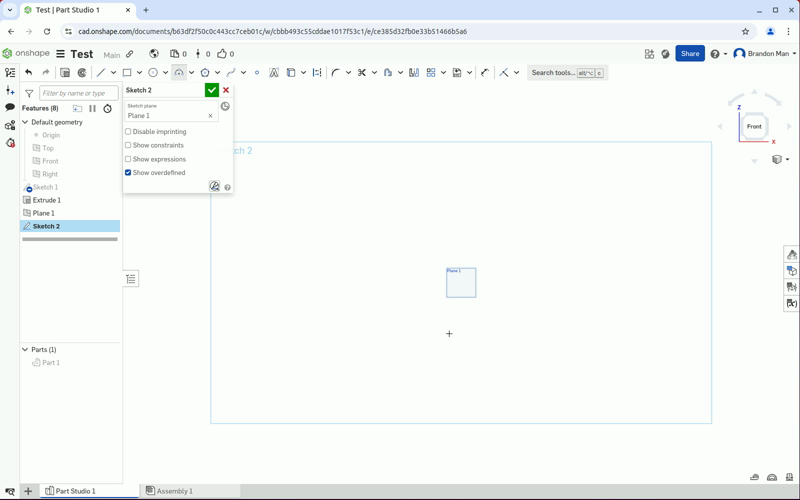
key_down(shift)
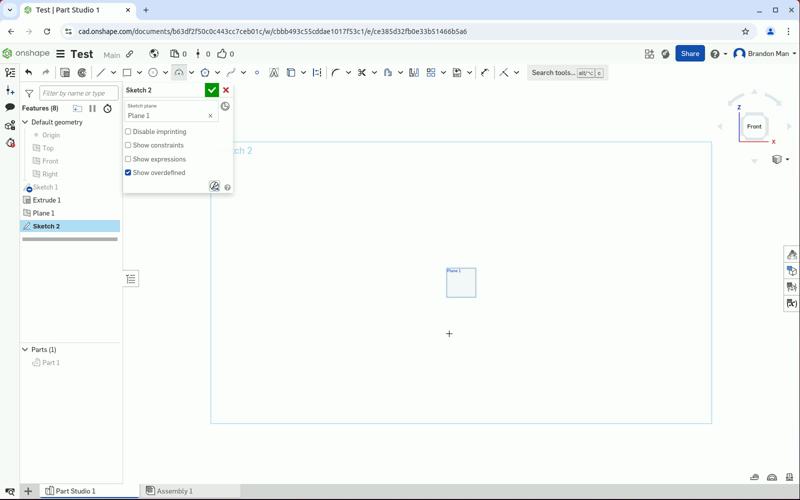
mouse_move(455, 333)
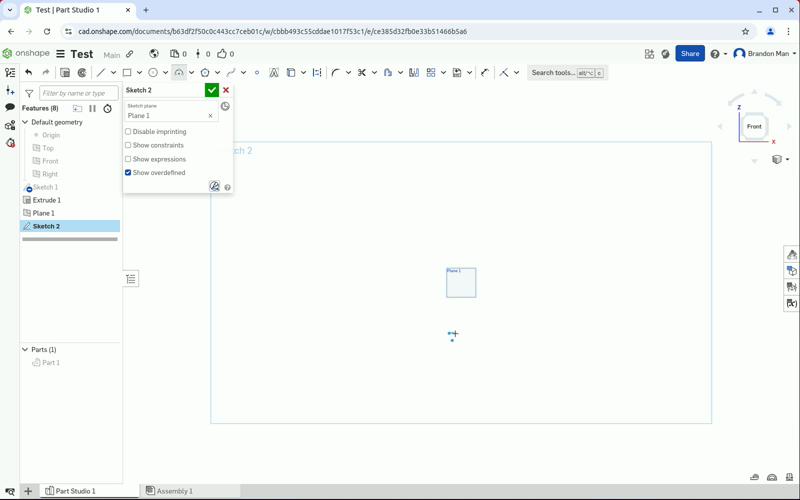
scroll(6)
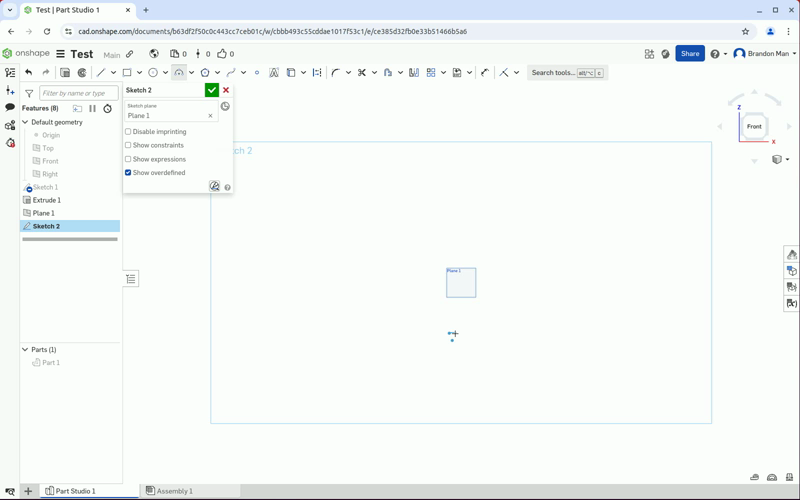
scroll(6)
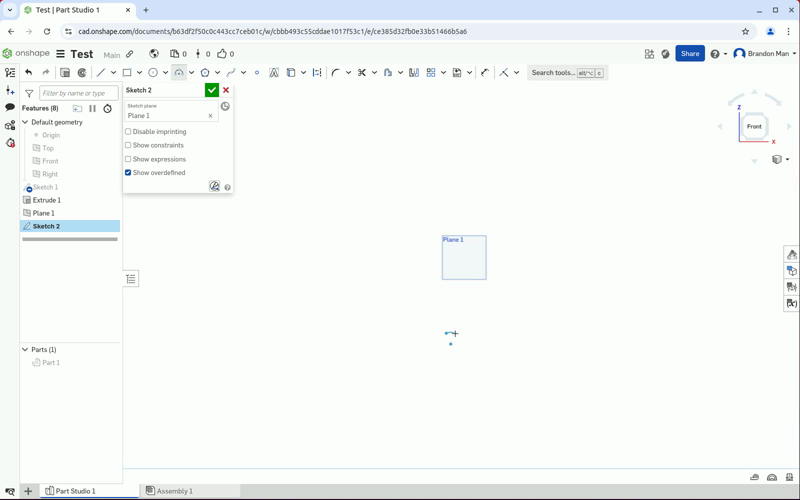
scroll(6)
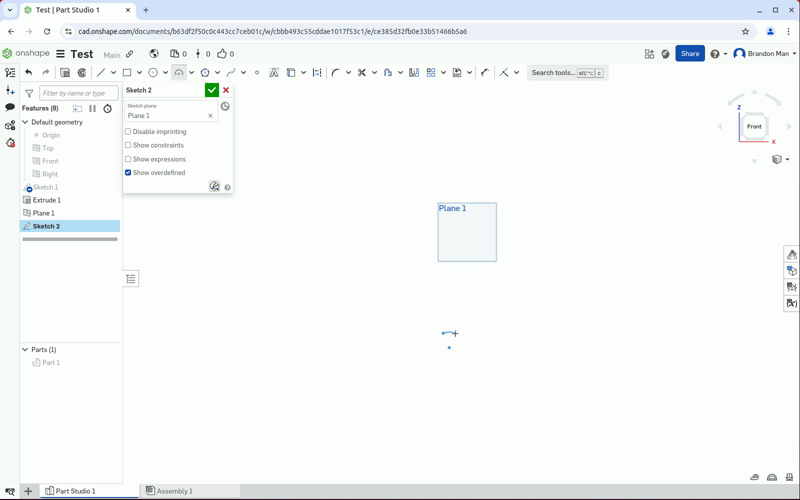
scroll(6)
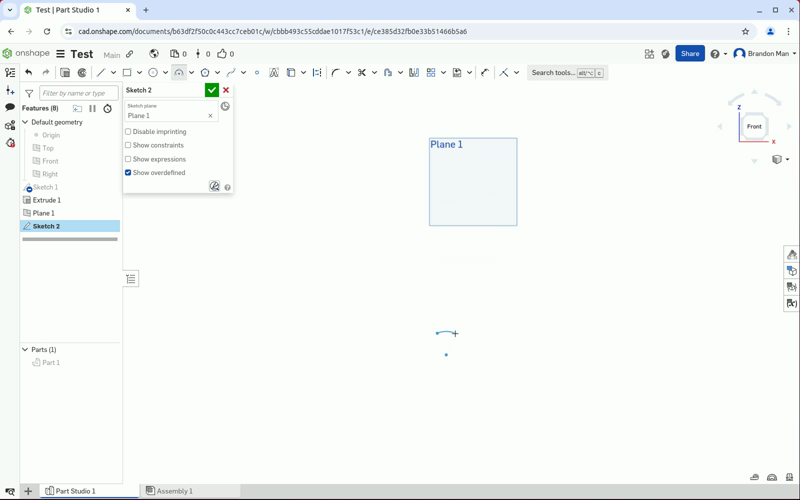
scroll(6)
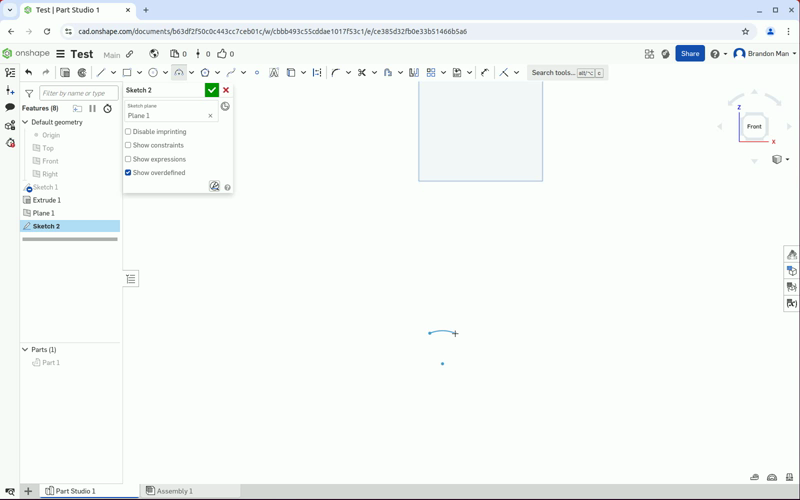
scroll(6)
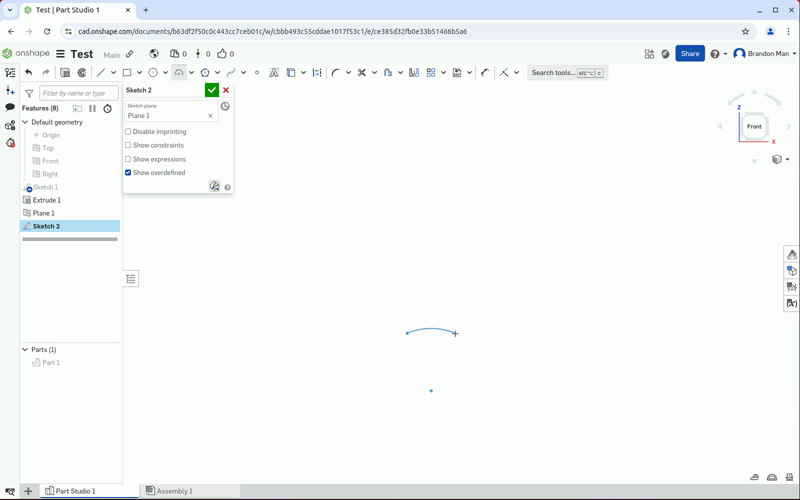
scroll(6)
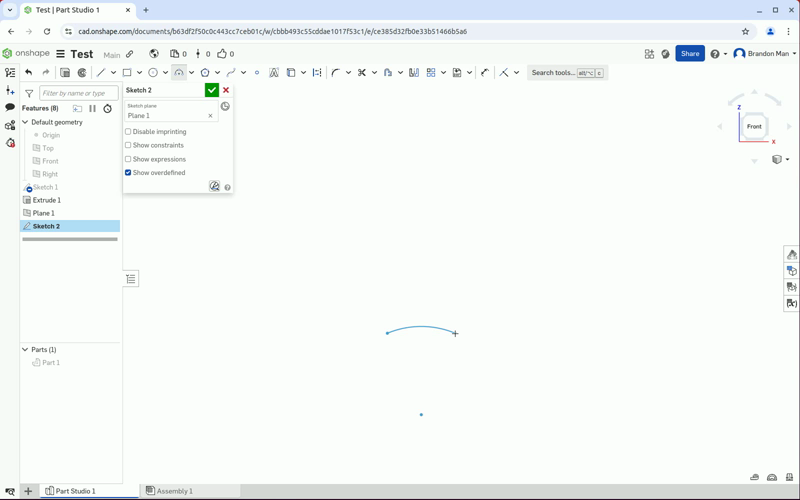
click(455, 333)
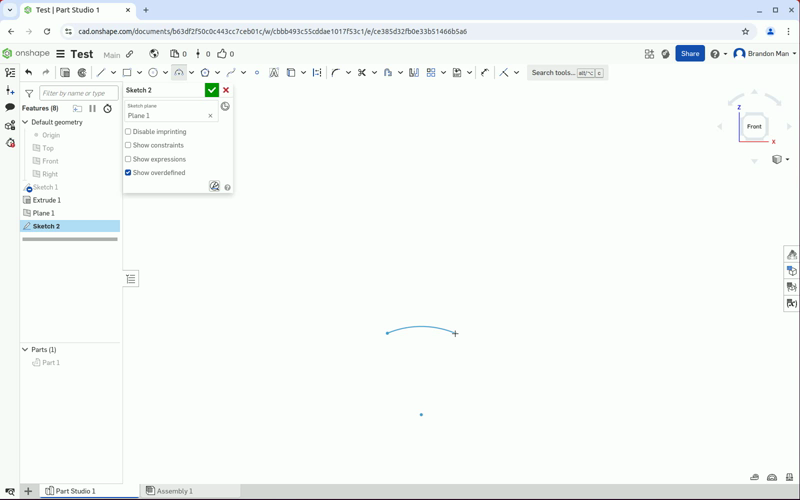
scroll(-6)
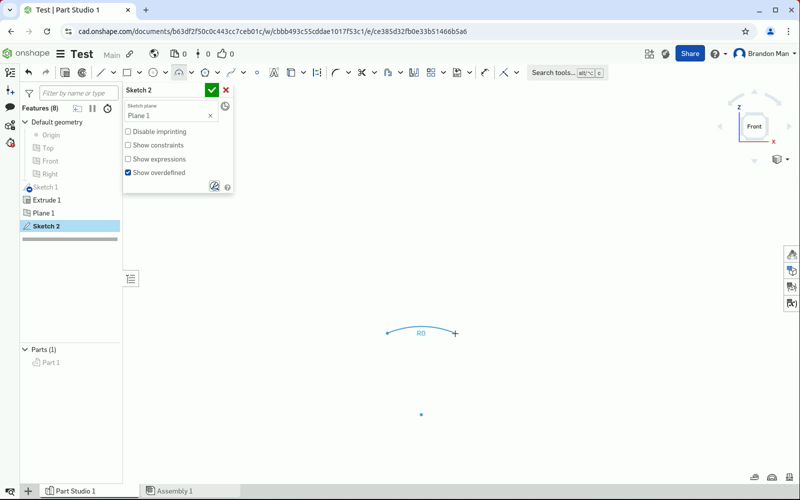
scroll(-6)
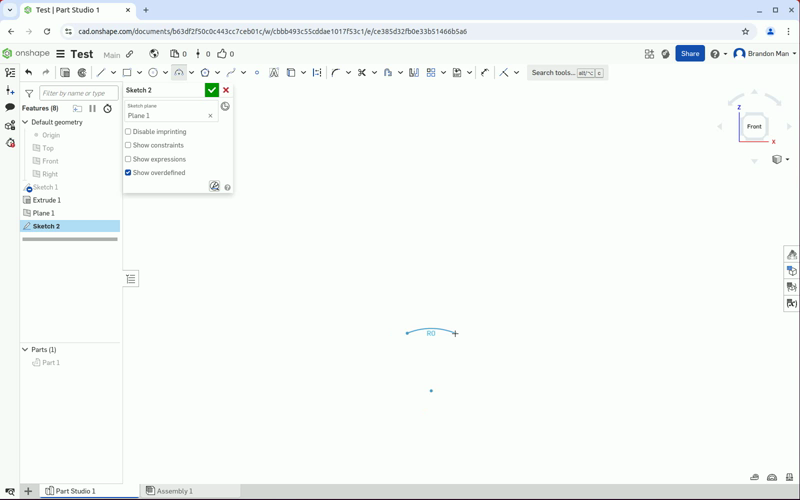
scroll(-6)
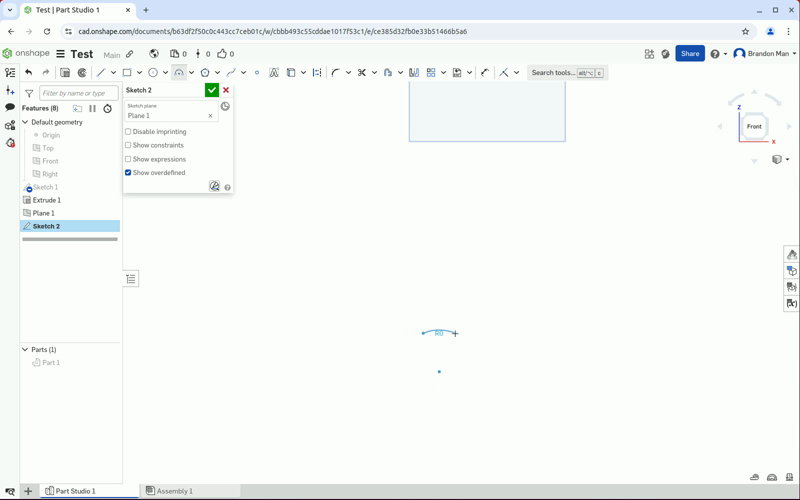
scroll(-6)
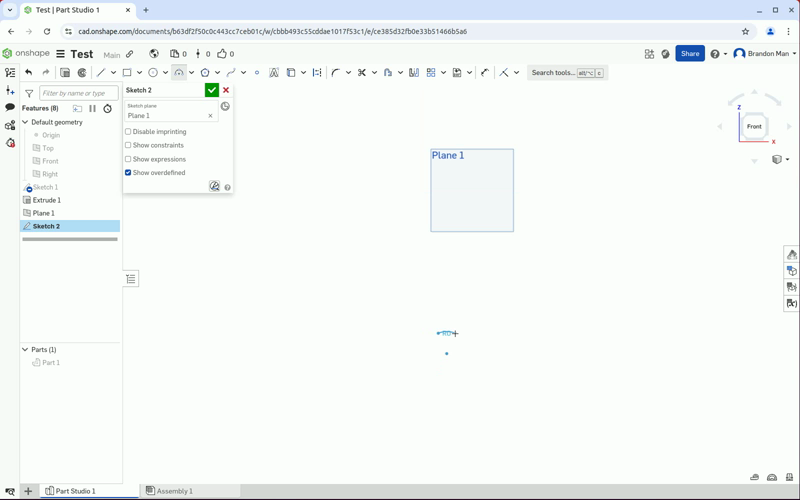
scroll(-6)
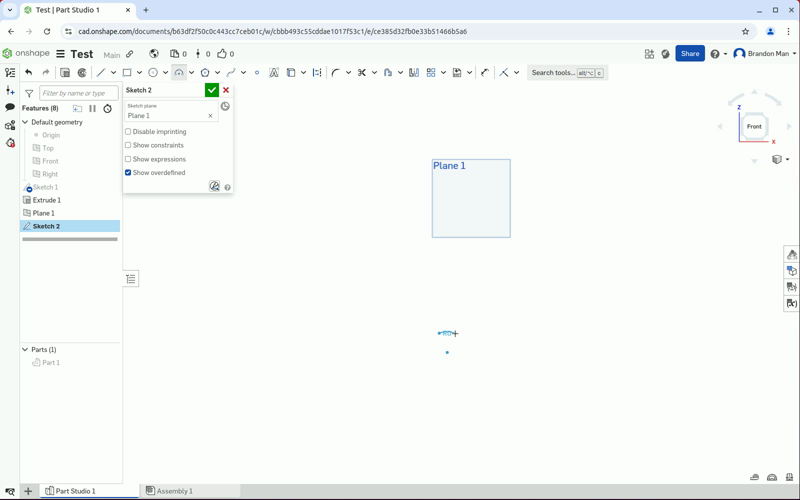
scroll(-6)
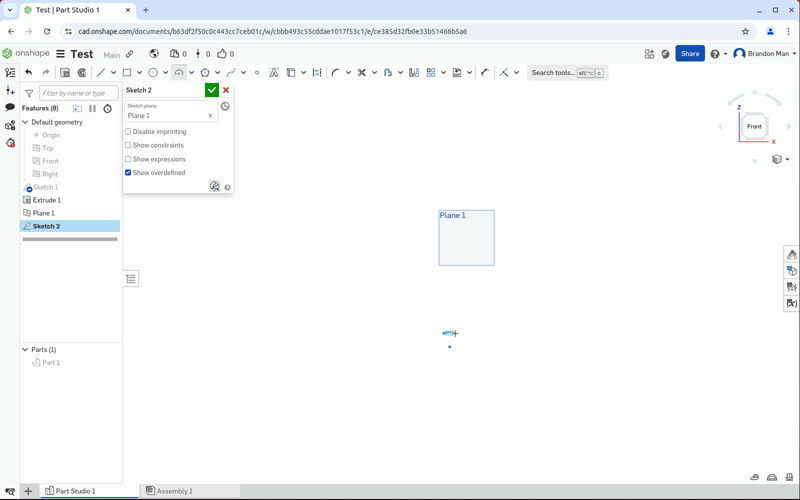
scroll(-6)
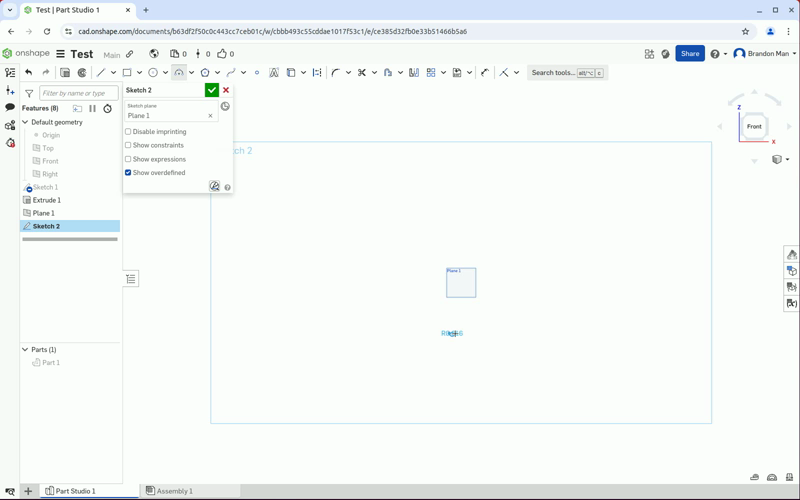
mouse_move(452, 336)
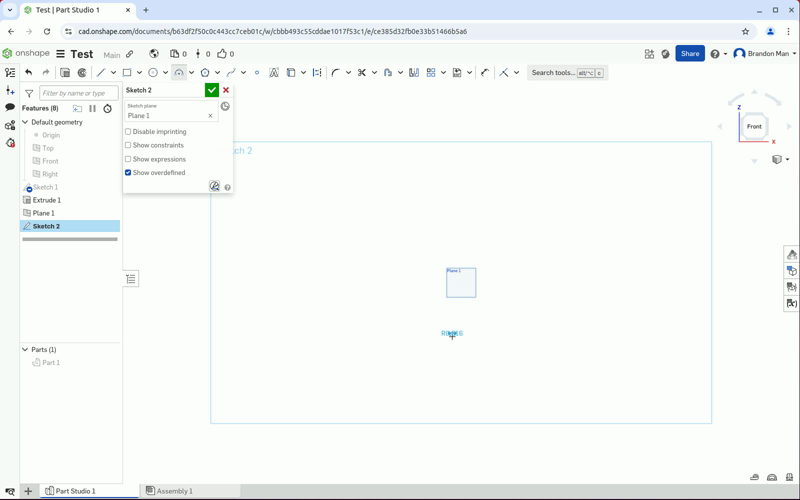
scroll(6)
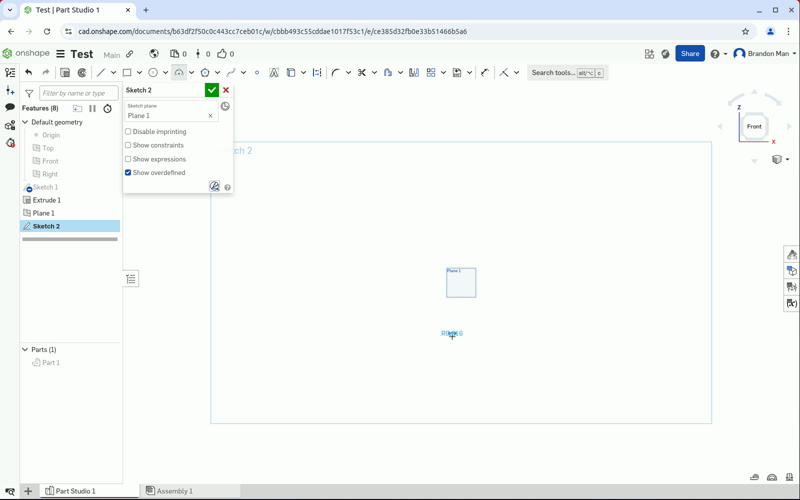
scroll(6)
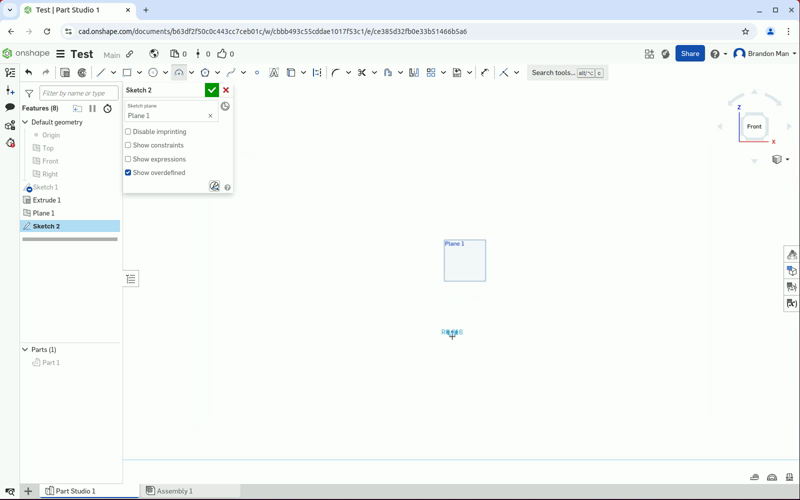
scroll(6)
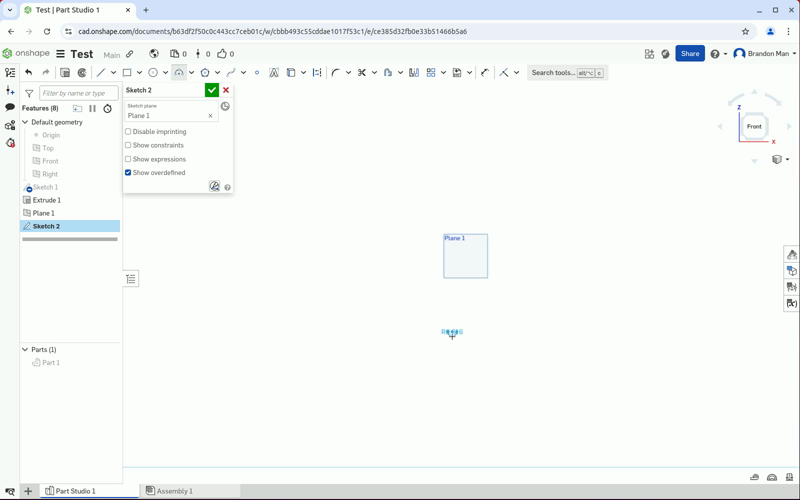
scroll(6)
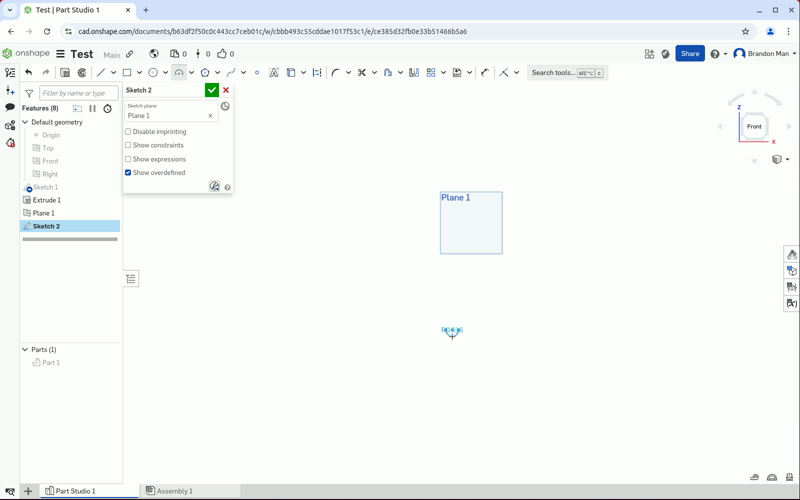
scroll(6)
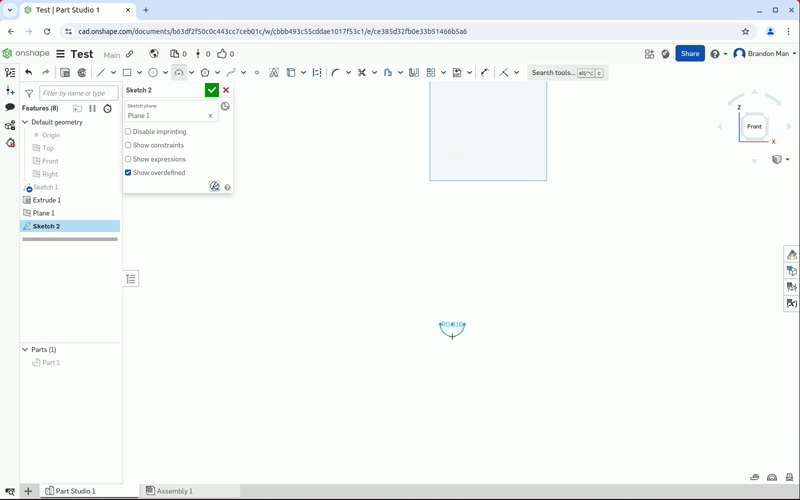
scroll(6)
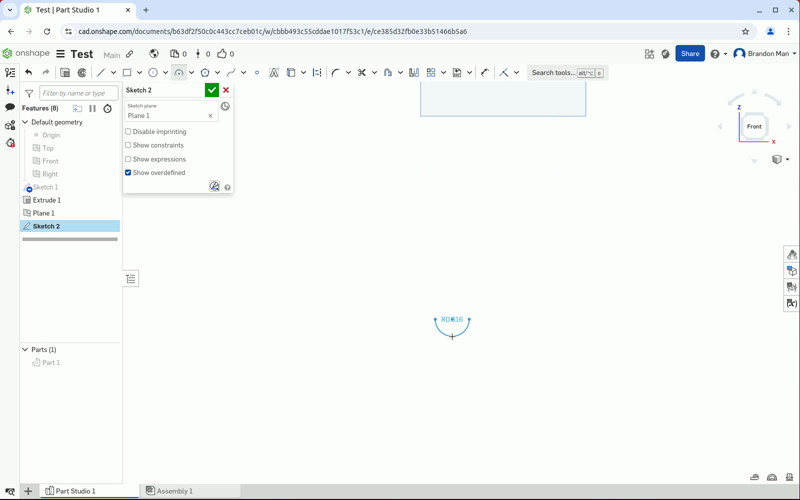
scroll(6)
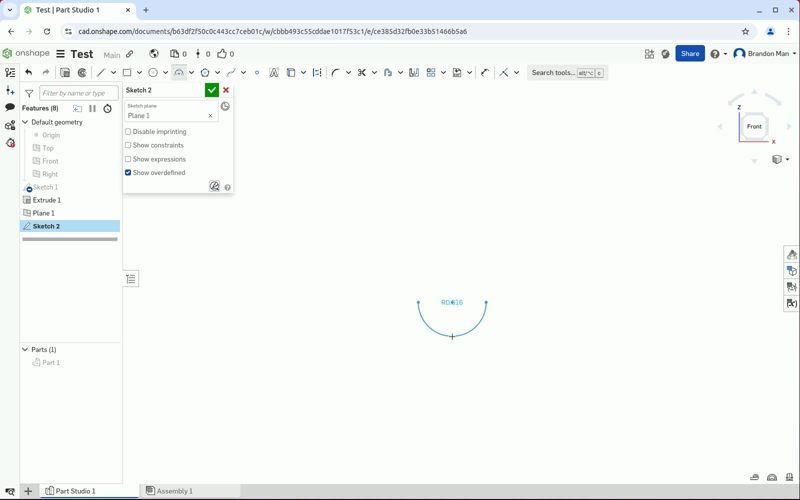
click(452, 336)
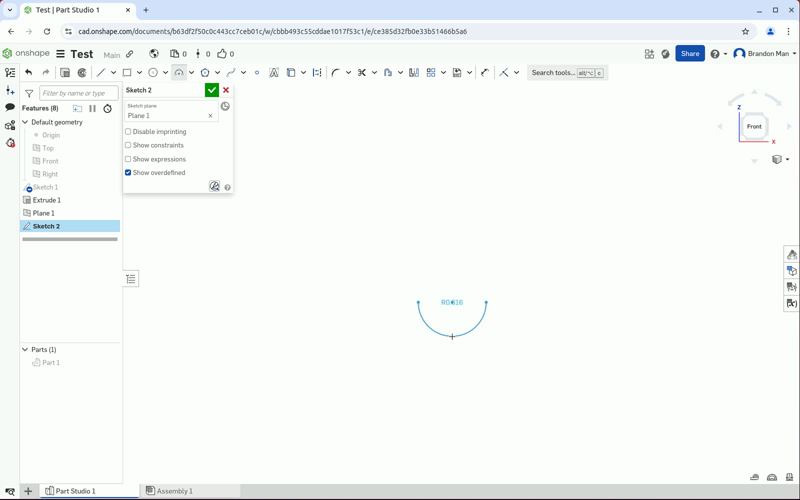
scroll(-6)
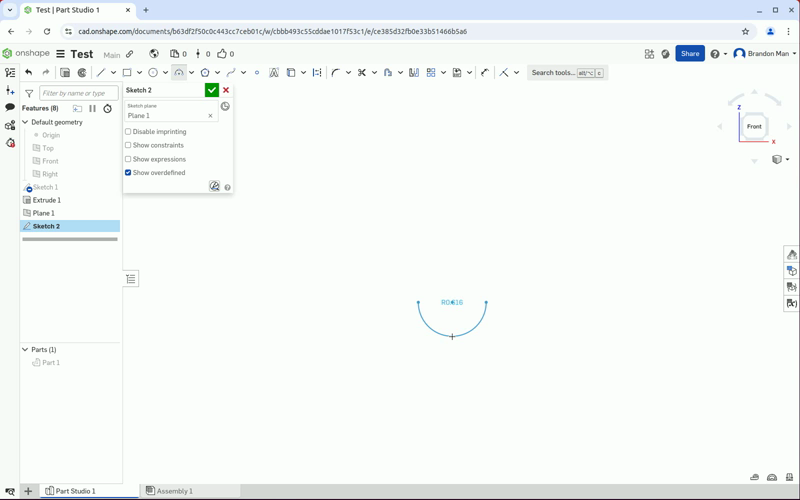
scroll(-6)
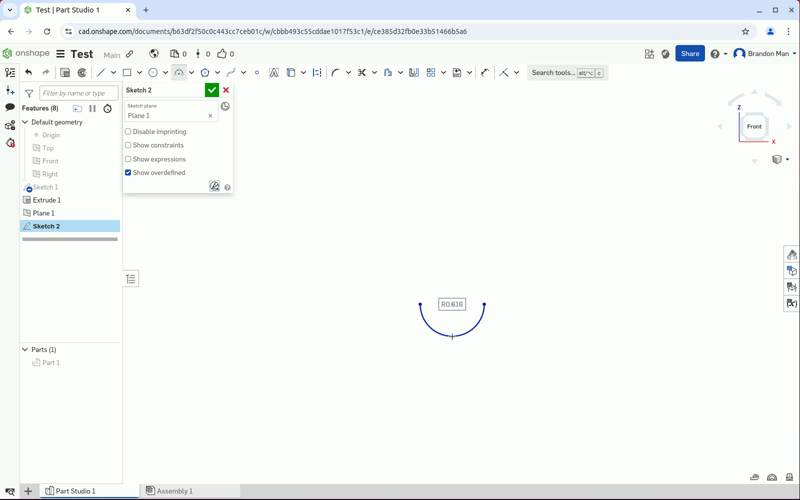
scroll(-6)
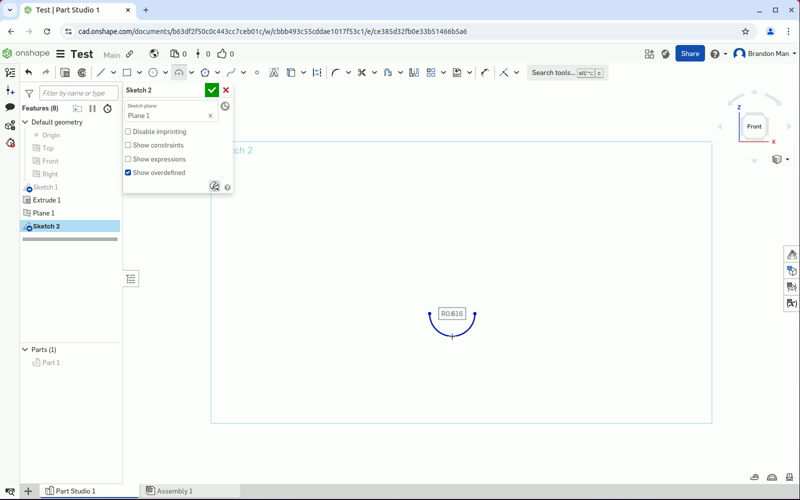
scroll(-6)
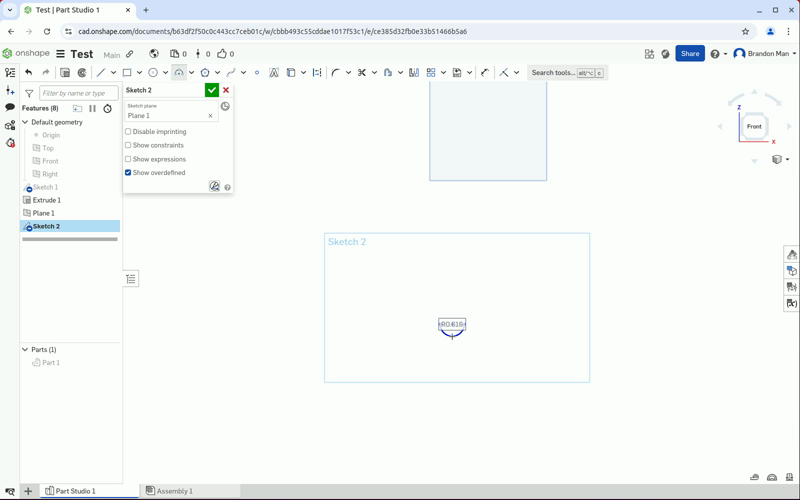
scroll(-6)
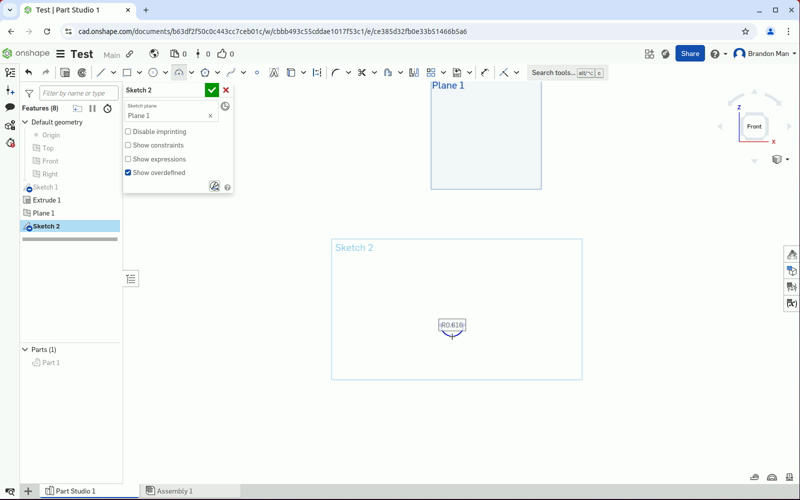
scroll(-6)
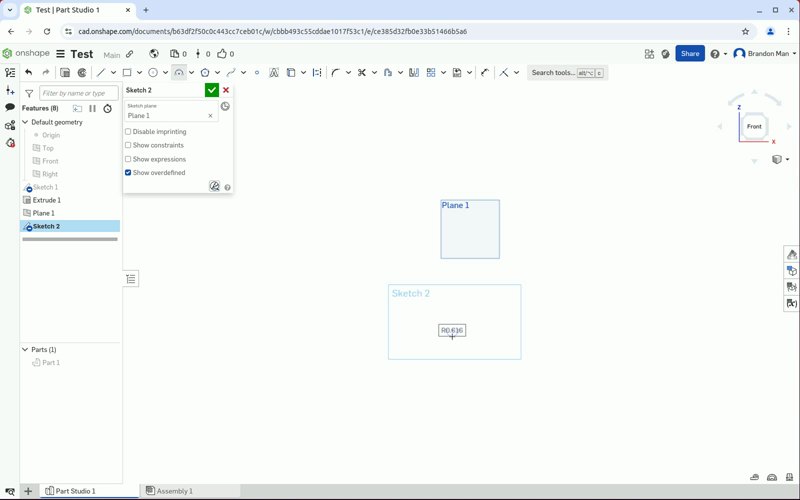
scroll(-6)
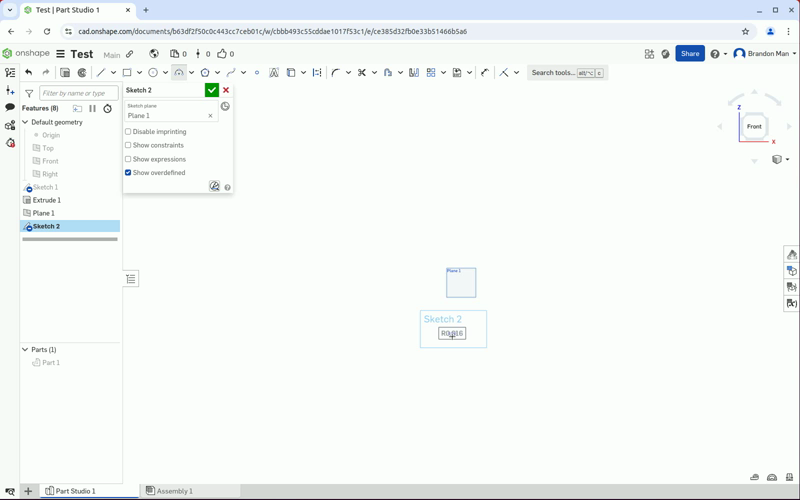
key_up(shift)
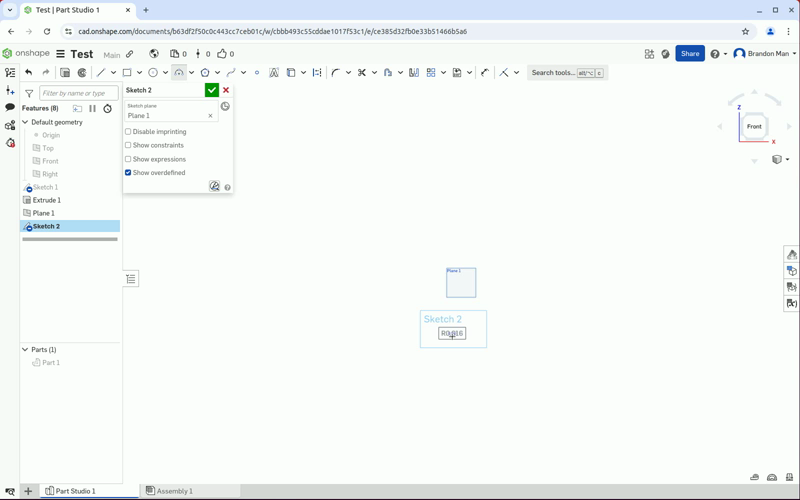
key(esc)
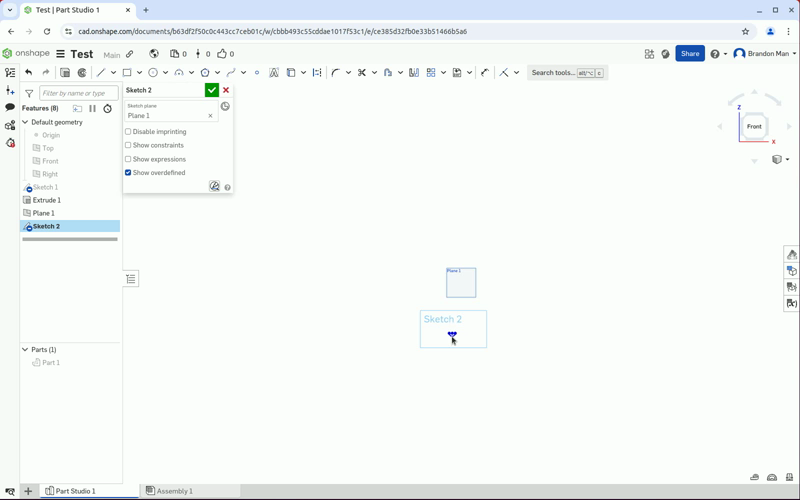
key(l)
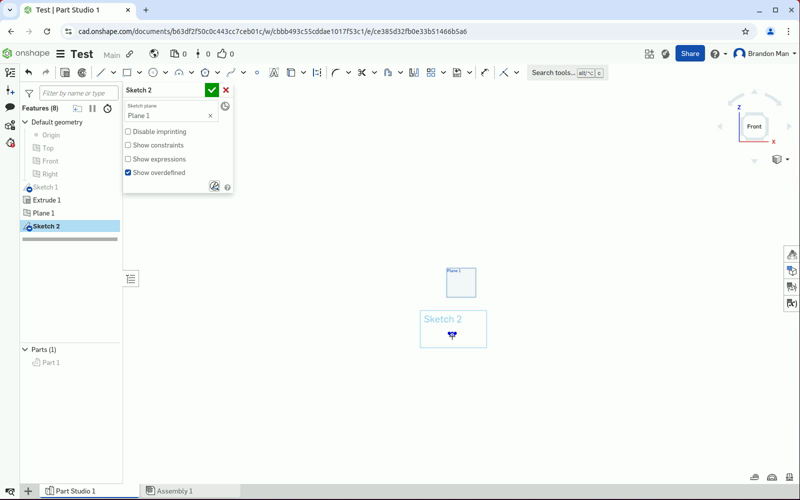
mouse_move(455, 333)
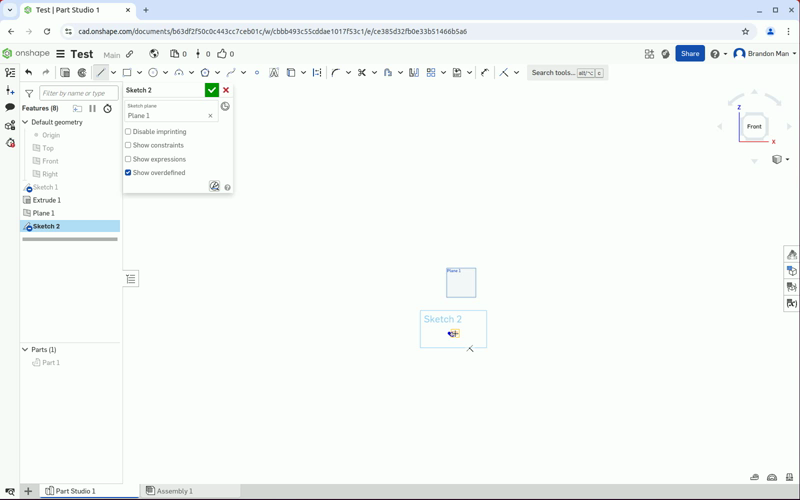
scroll(6)
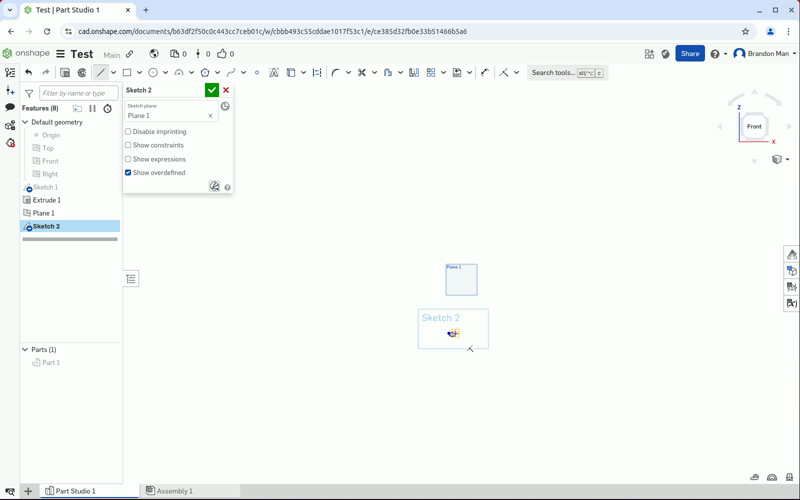
scroll(6)
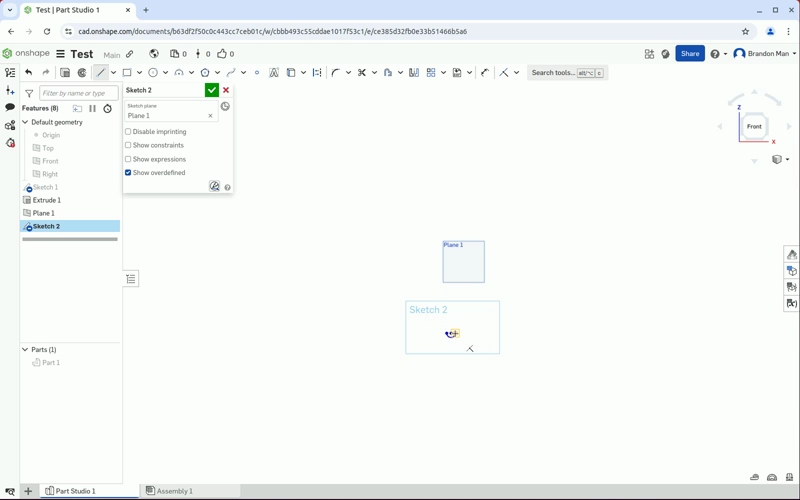
scroll(6)
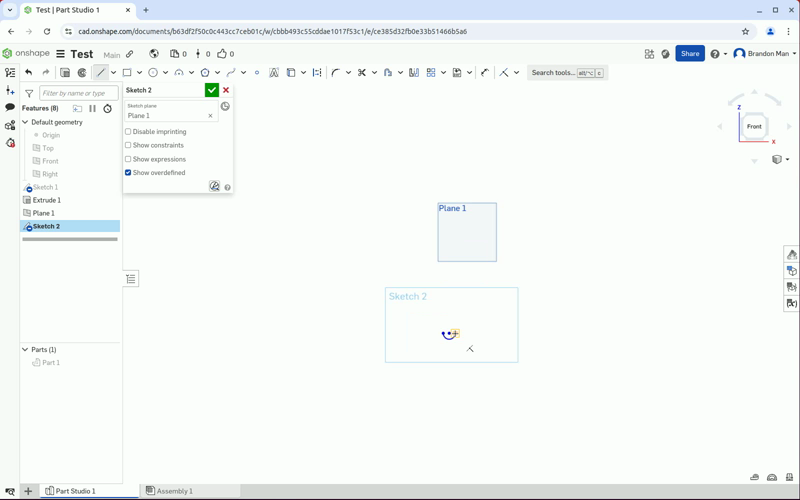
scroll(6)
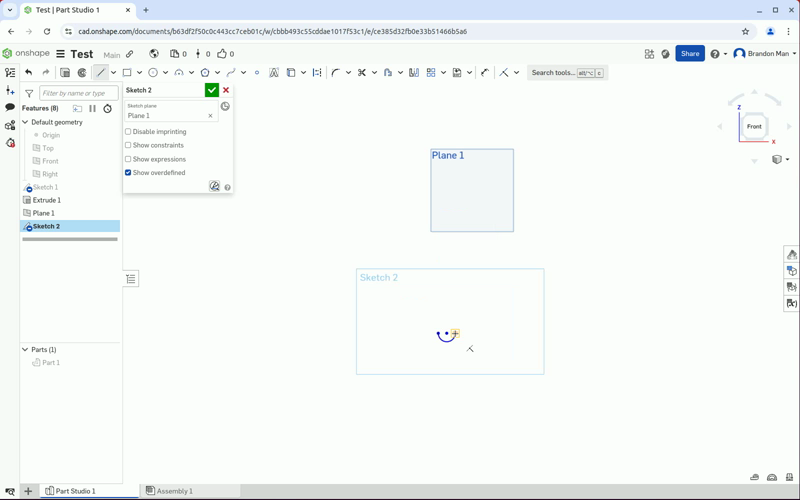
scroll(6)
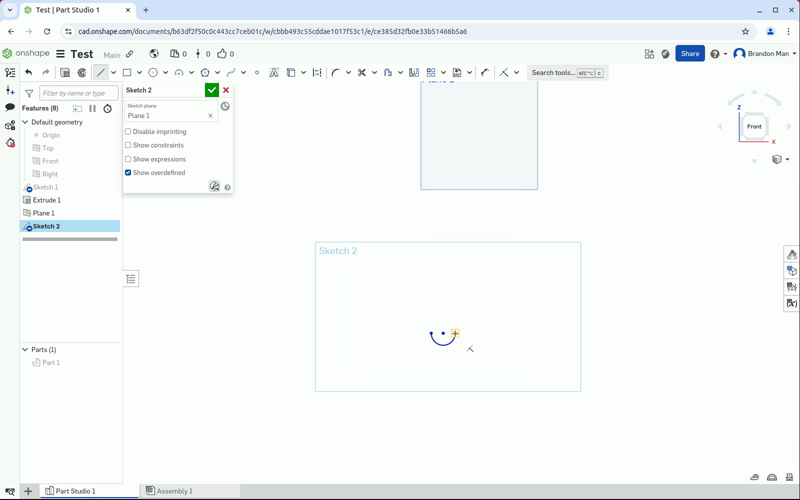
scroll(6)
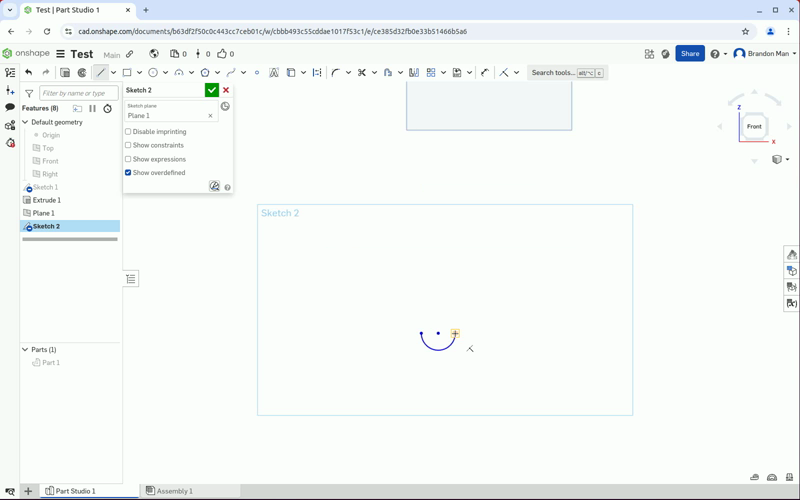
scroll(6)
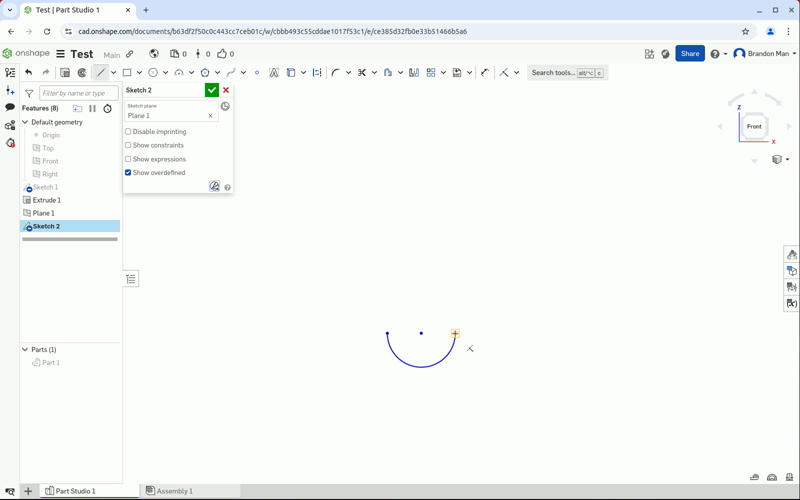
click(455, 333)
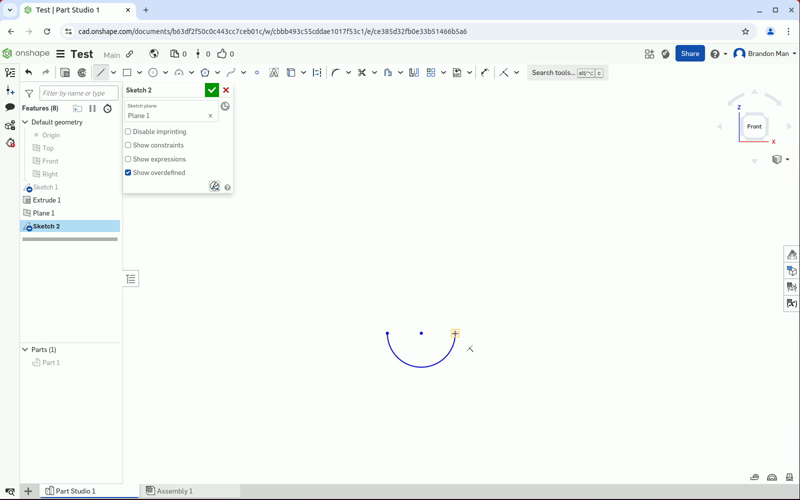
scroll(-6)
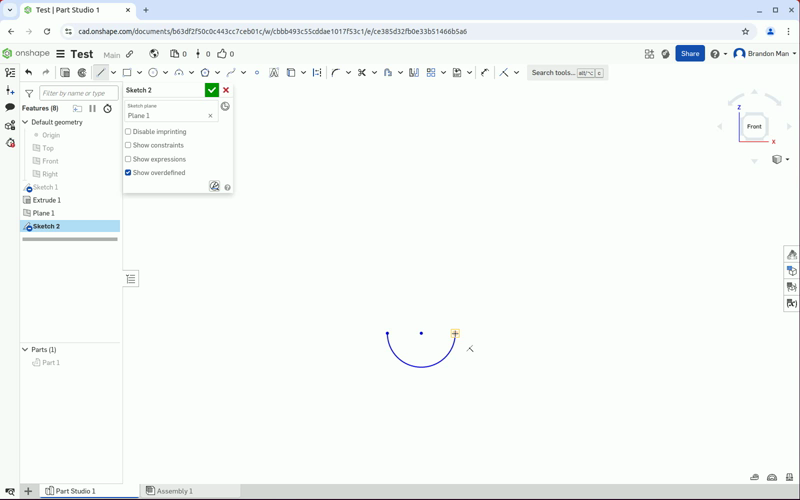
scroll(-6)
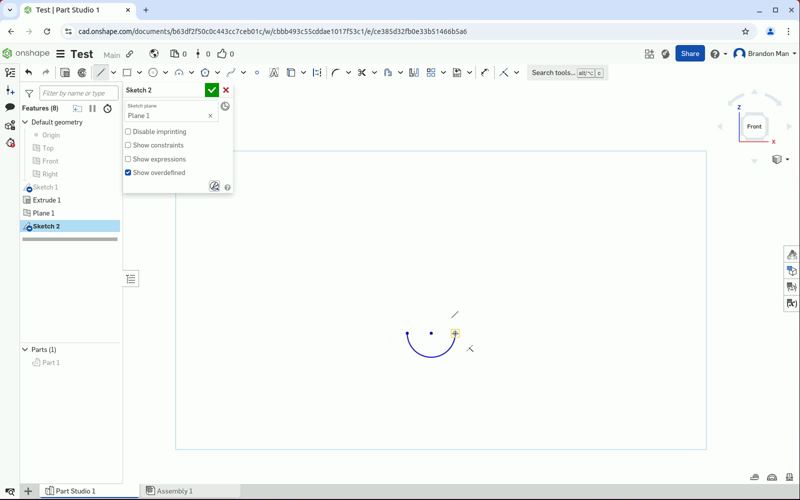
scroll(-6)
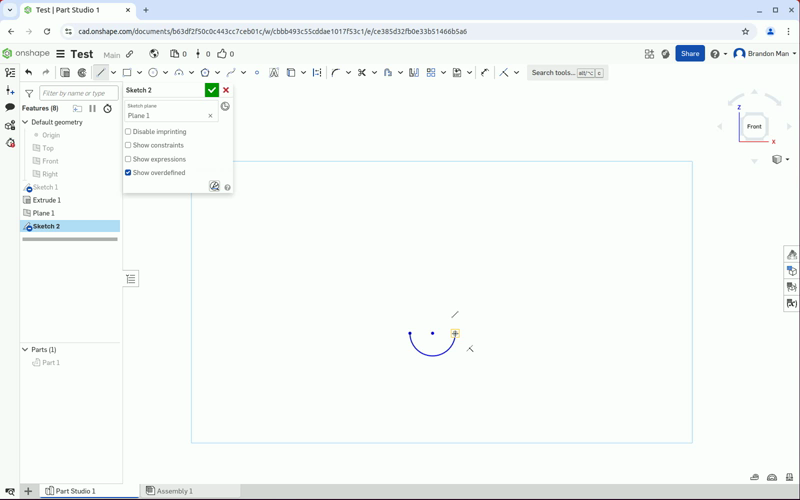
scroll(-6)
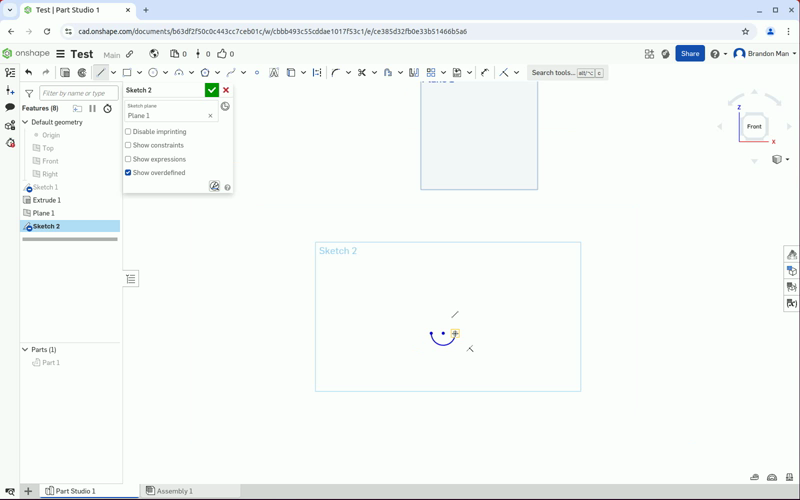
scroll(-6)
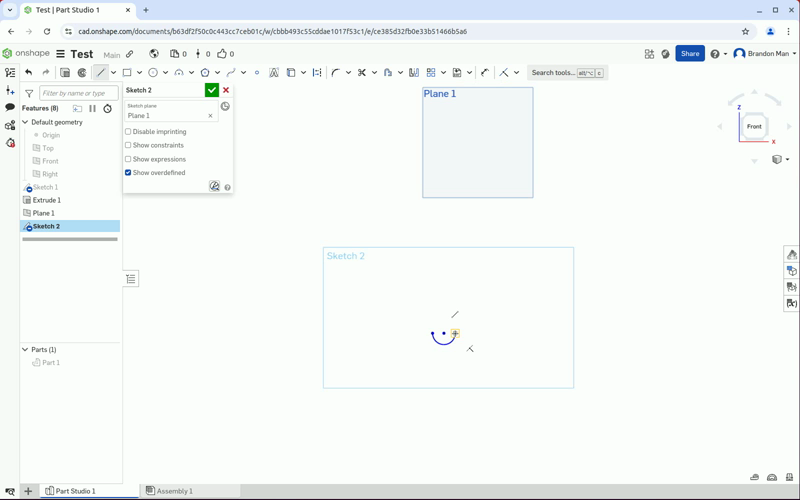
scroll(-6)
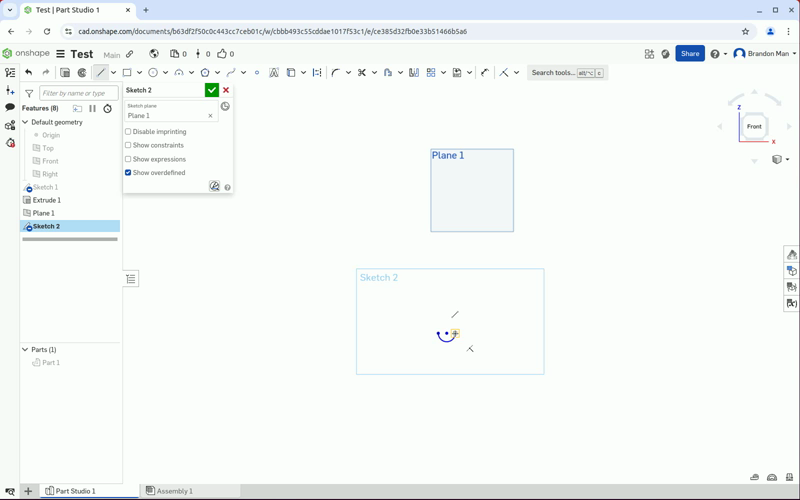
scroll(-6)
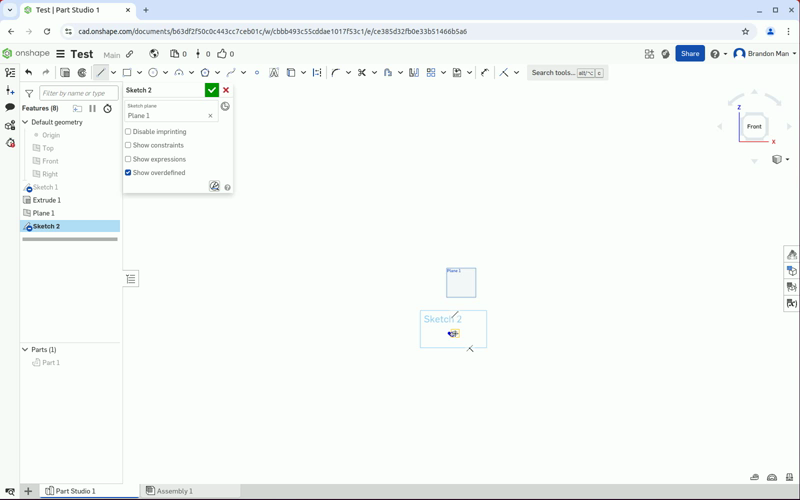
key_down(shift)
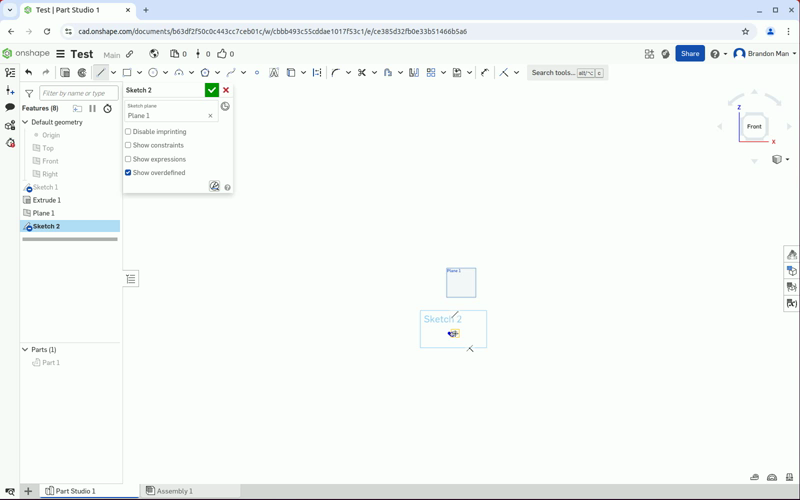
mouse_move(485, 333)
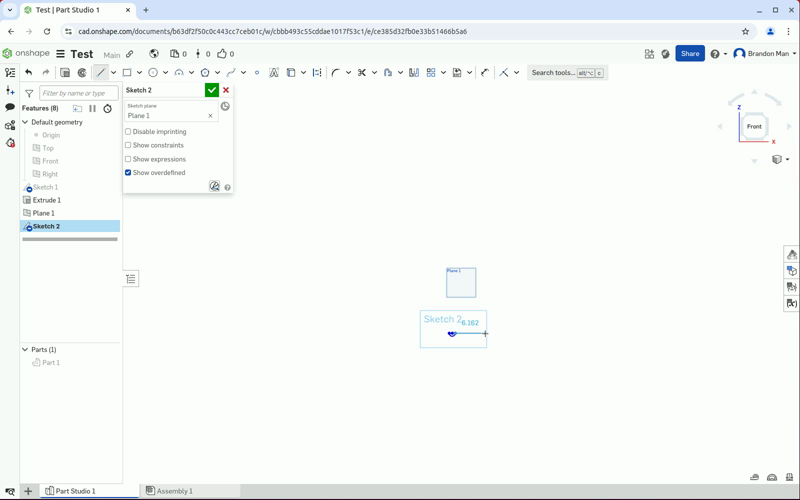
mouse_move(455, 300)
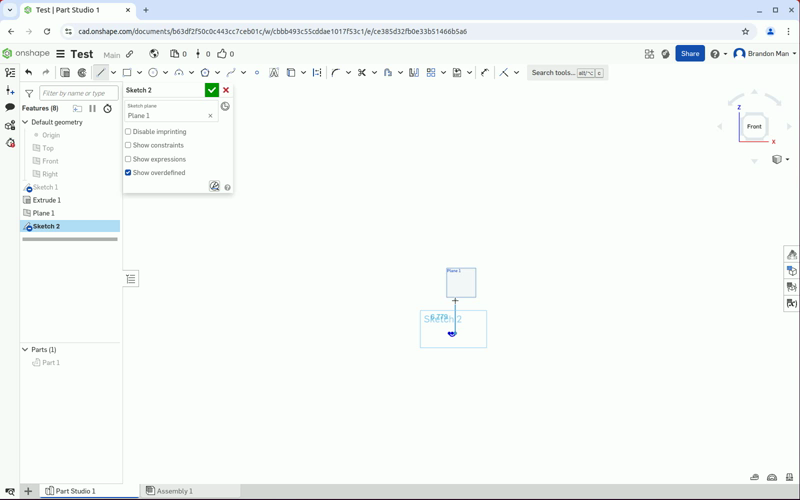
click(455, 300)
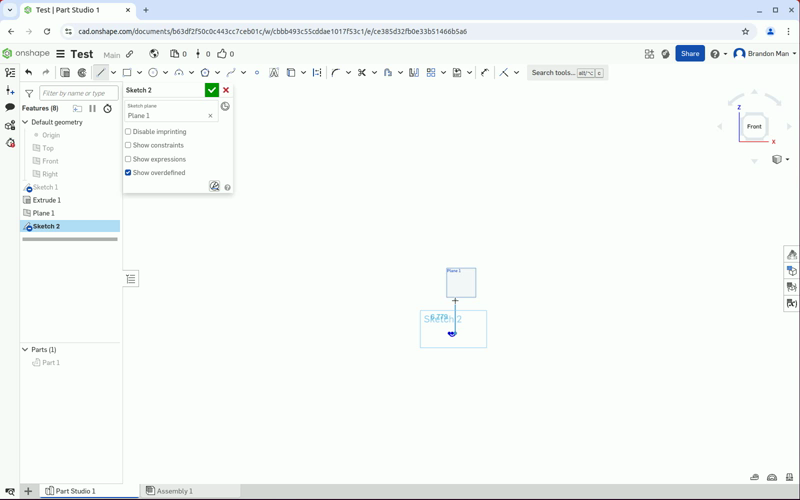
key_up(shift)
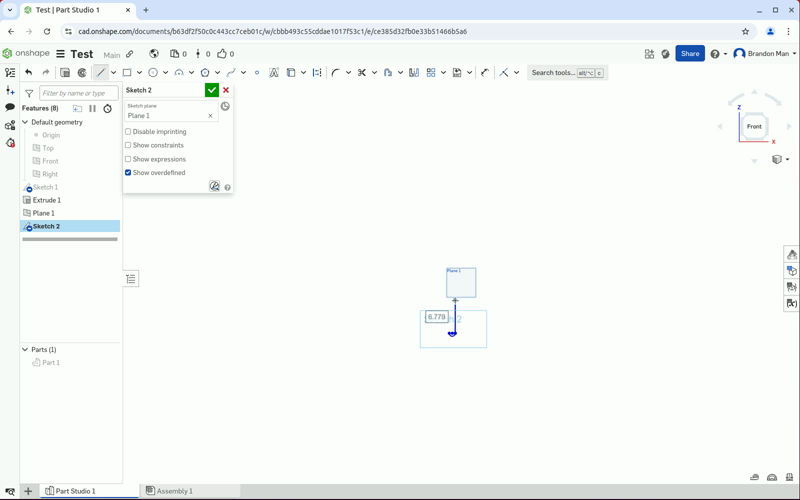
key_down(shift)
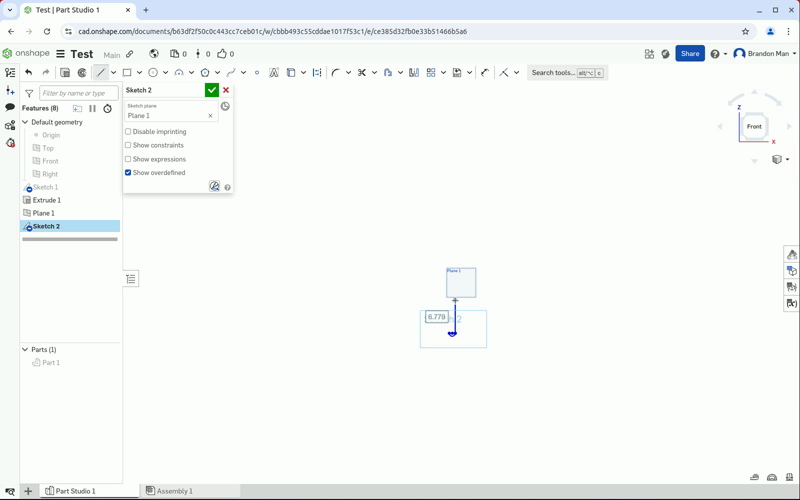
mouse_move(485, 300)
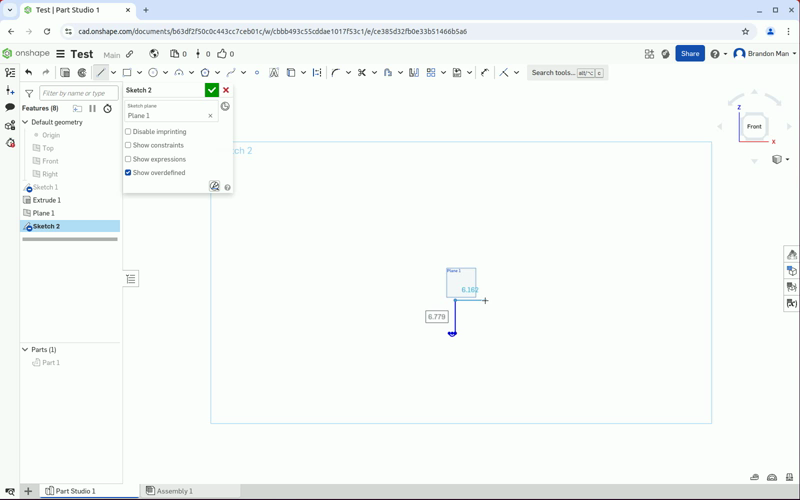
mouse_move(455, 277)
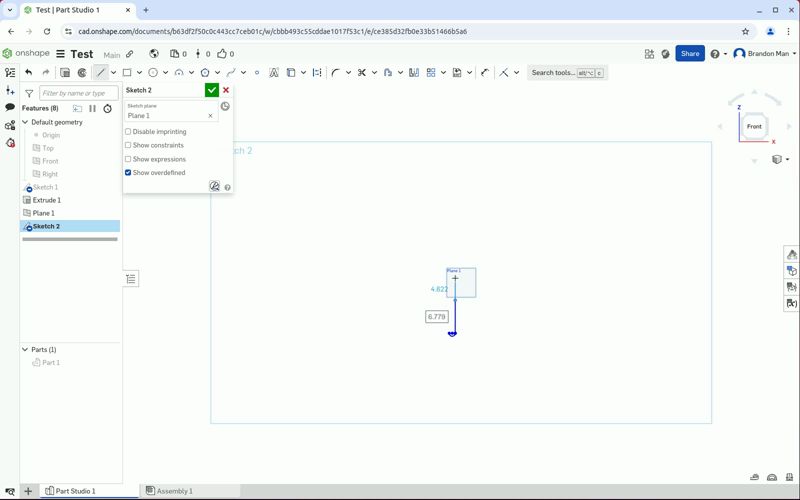
click(455, 277)
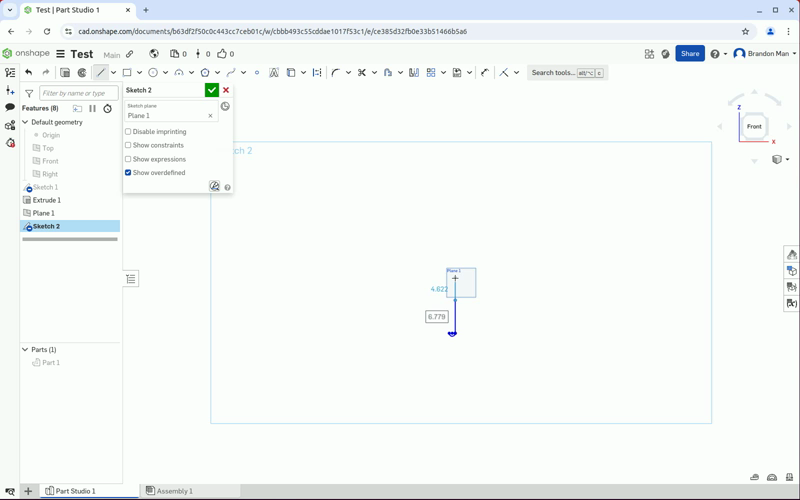
key_up(shift)
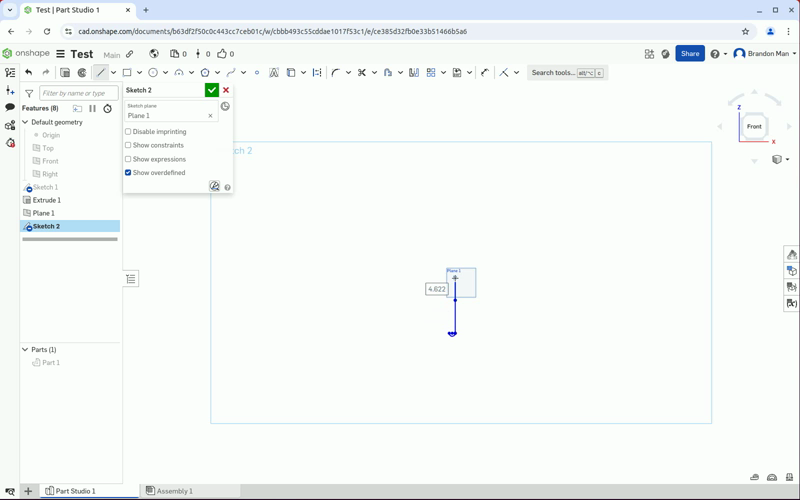
key_down(shift)
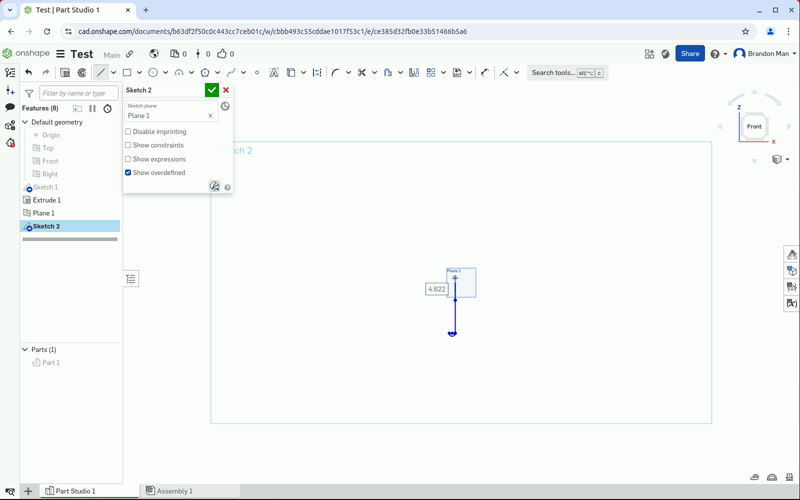
mouse_move(485, 277)
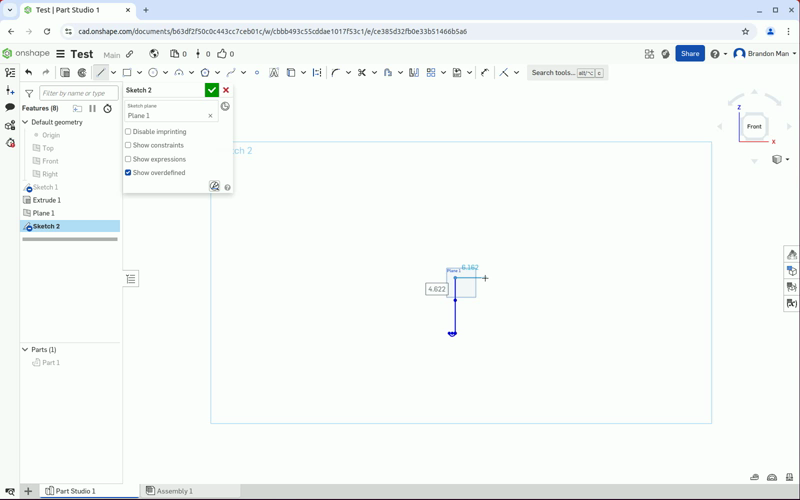
mouse_move(455, 243)
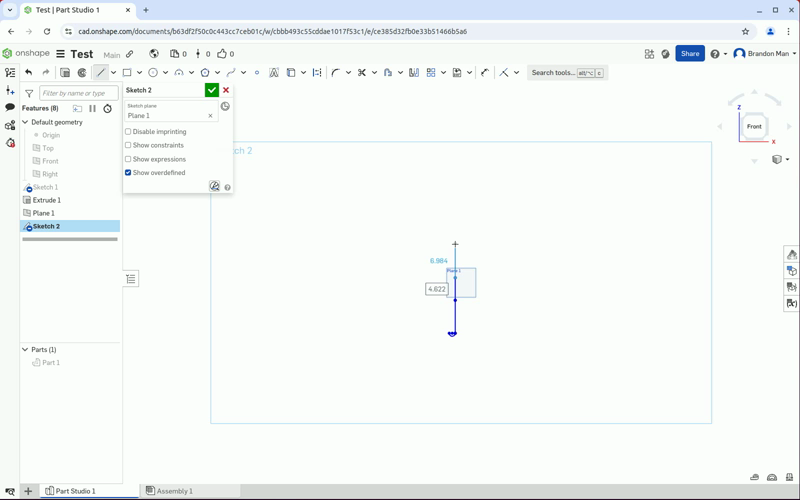
click(455, 243)
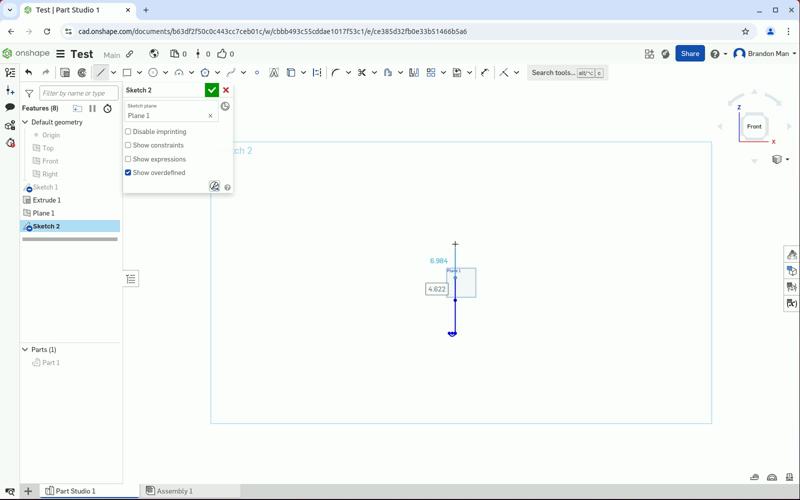
key_up(shift)
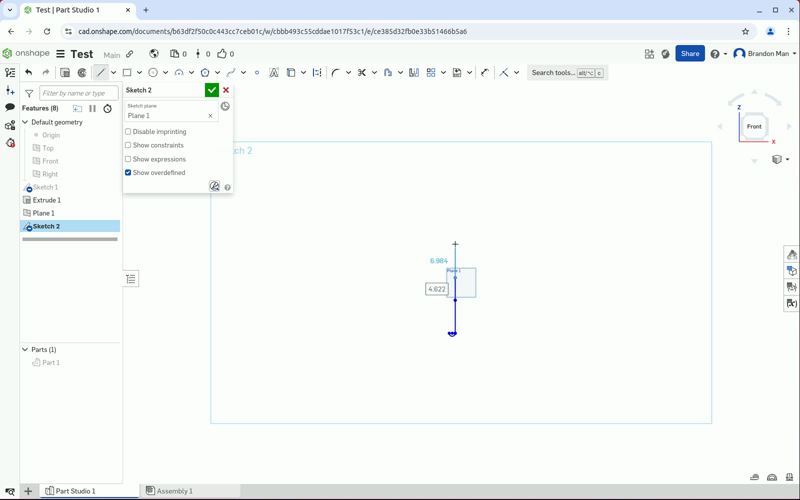
key(esc)
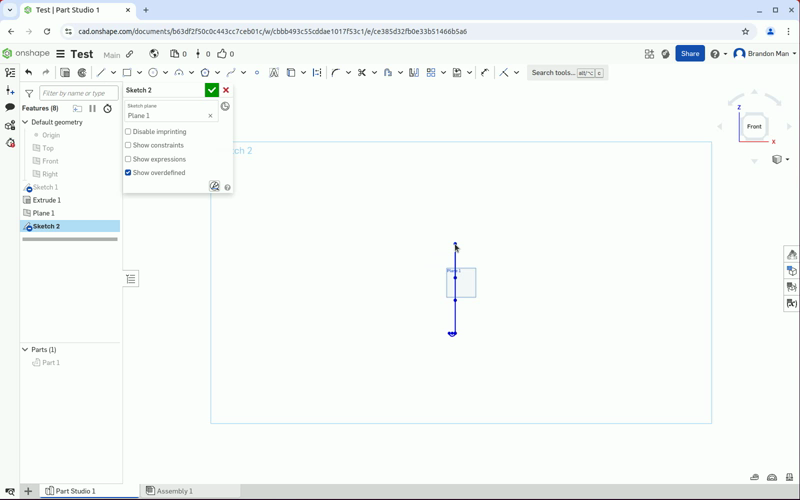
key(a)
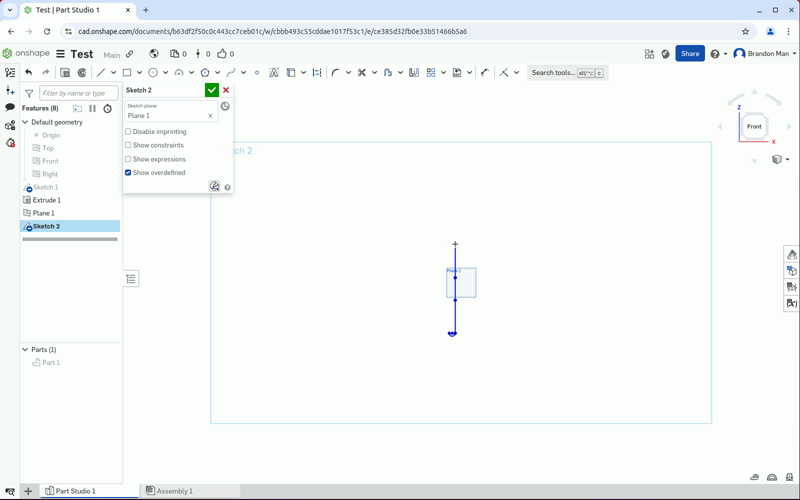
mouse_move(455, 243)
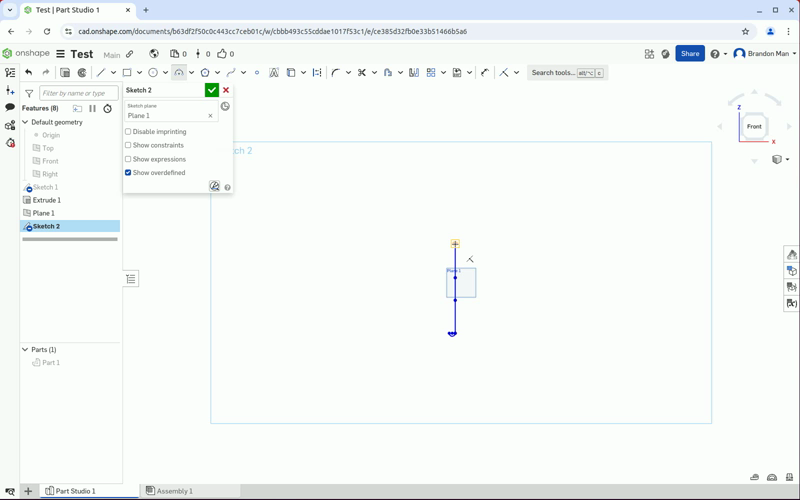
click(455, 243)
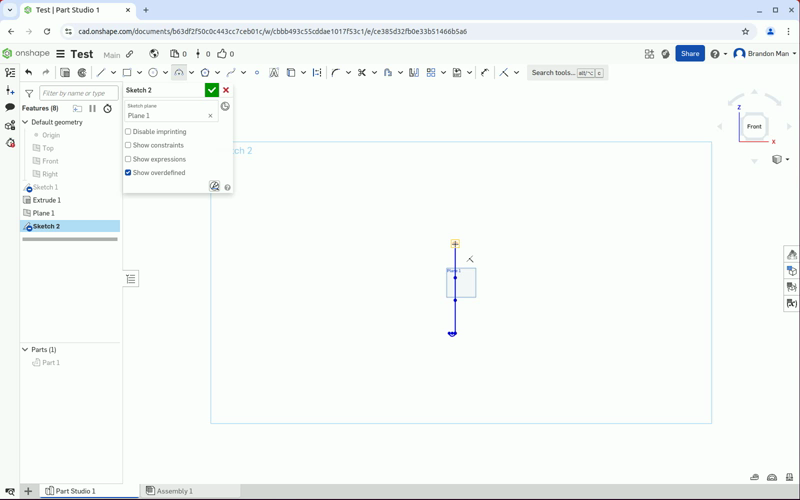
key_down(shift)
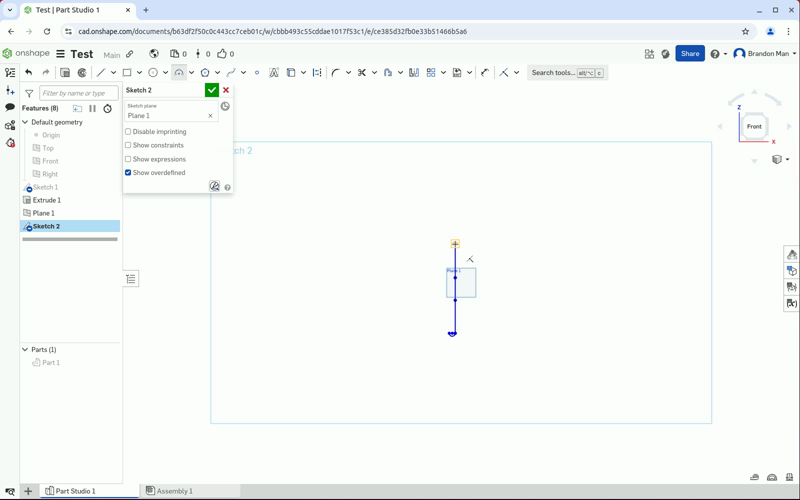
mouse_move(449, 243)
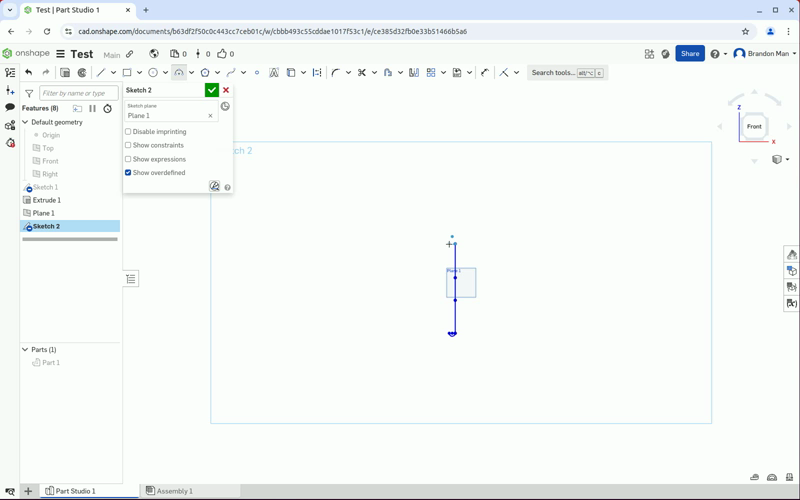
scroll(6)
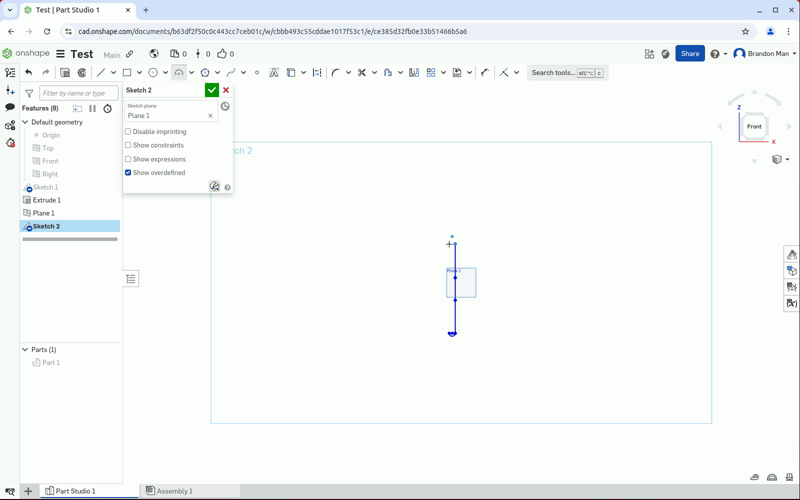
scroll(6)
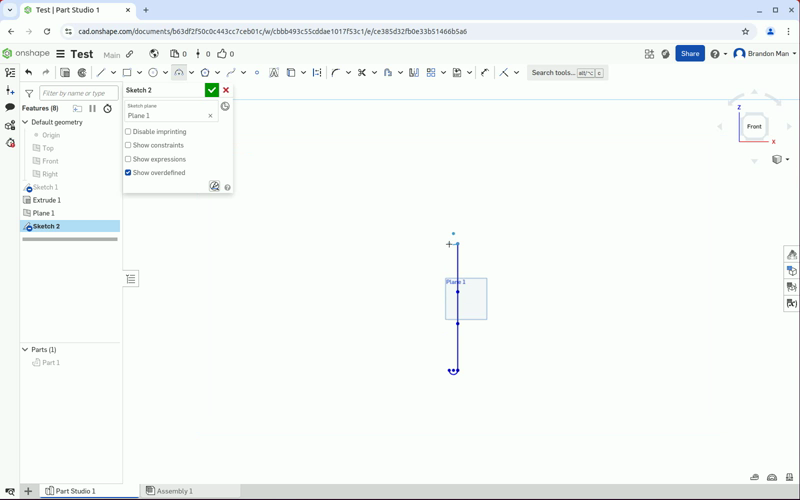
scroll(6)
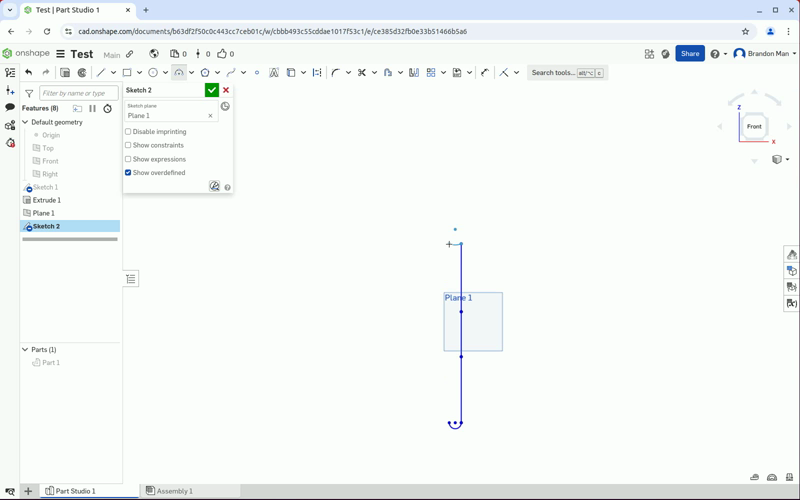
scroll(6)
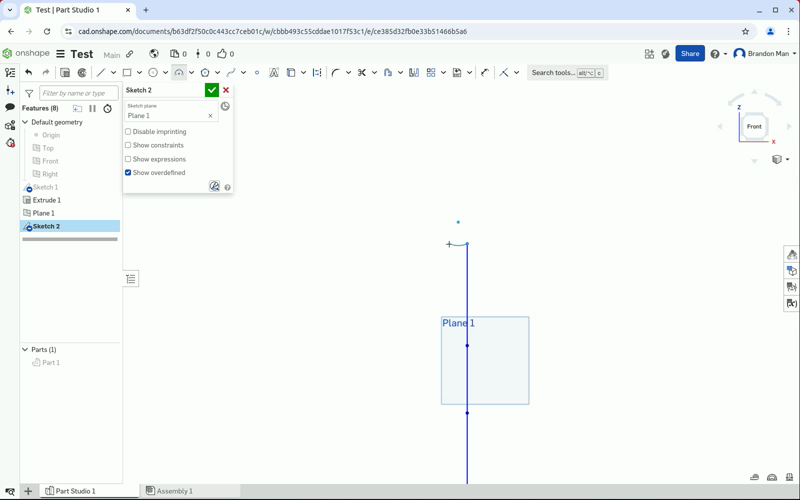
scroll(6)
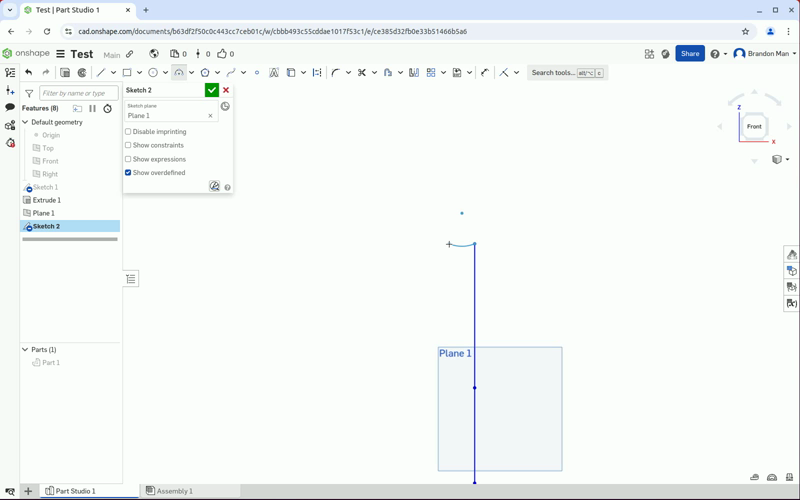
scroll(6)
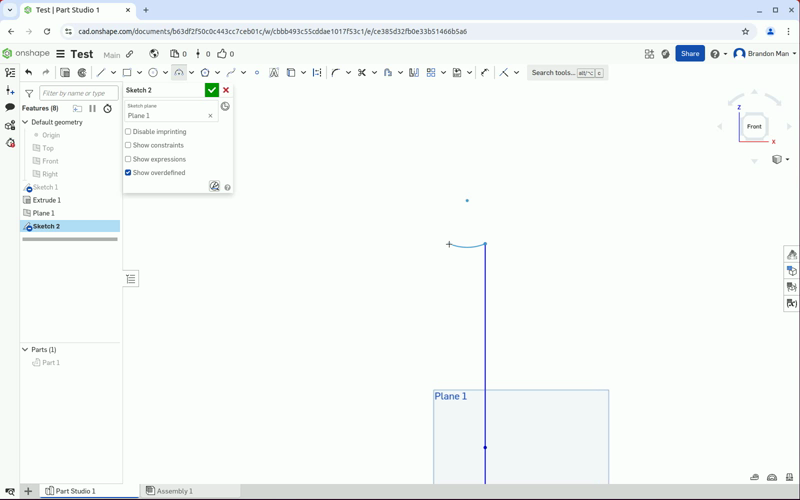
scroll(6)
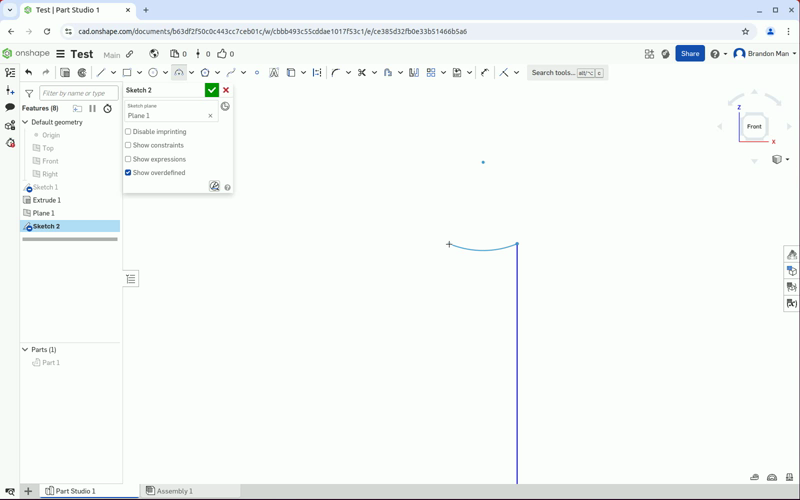
click(449, 243)
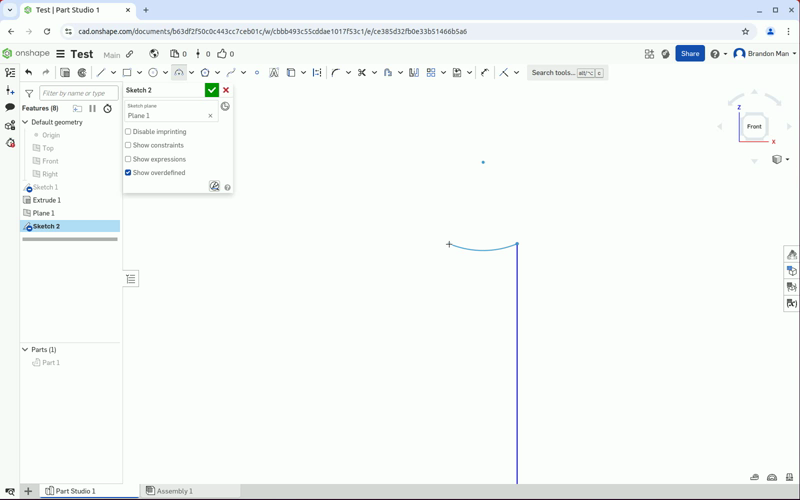
scroll(-6)
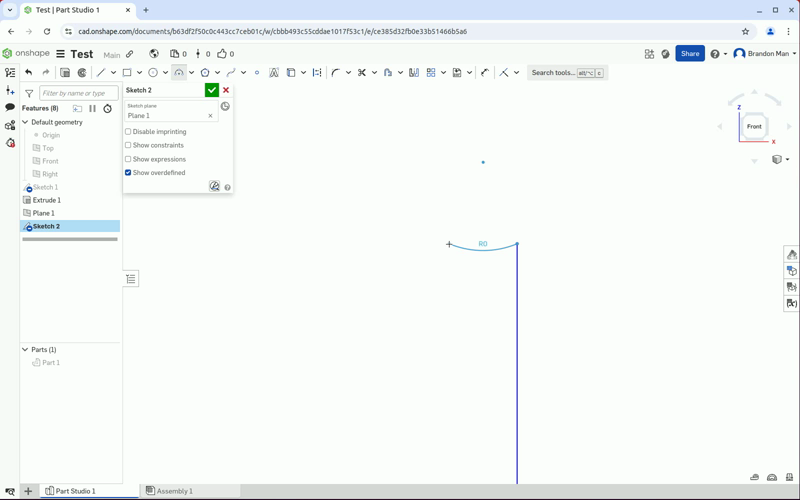
scroll(-6)
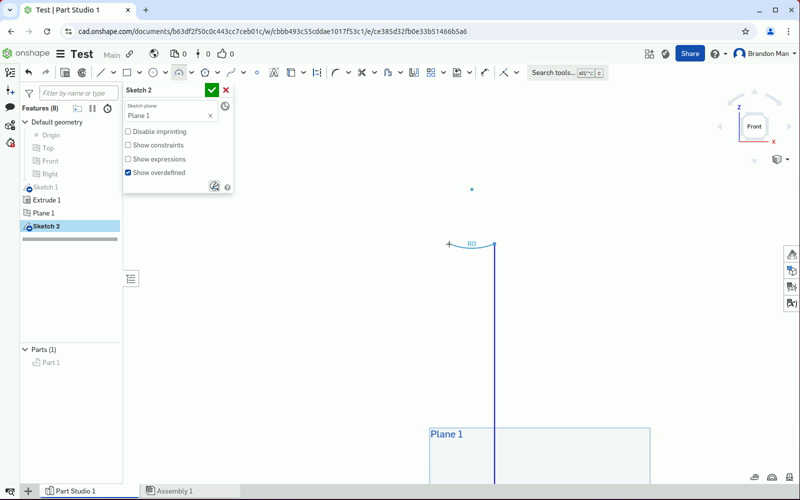
scroll(-6)
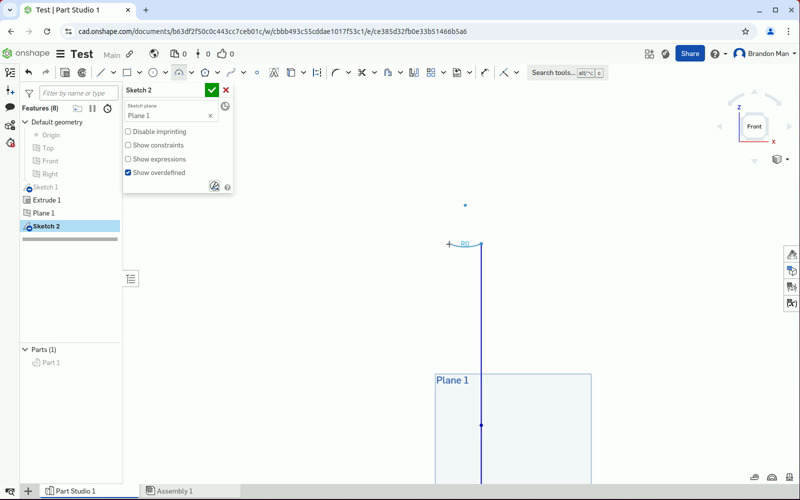
scroll(-6)
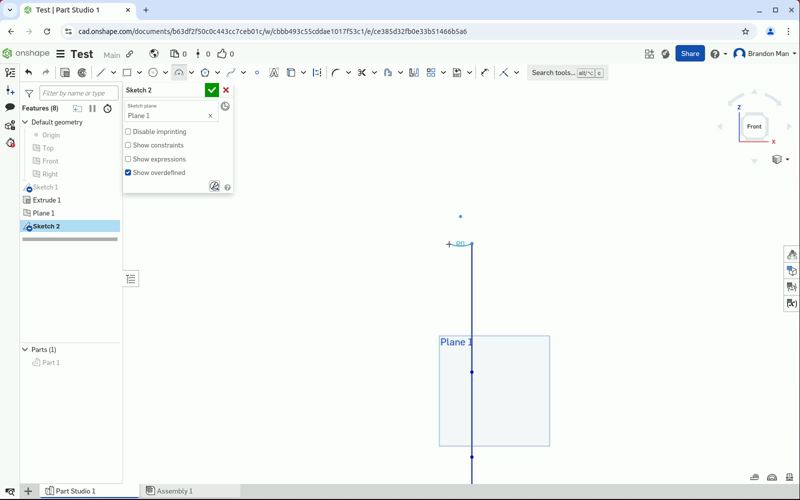
scroll(-6)
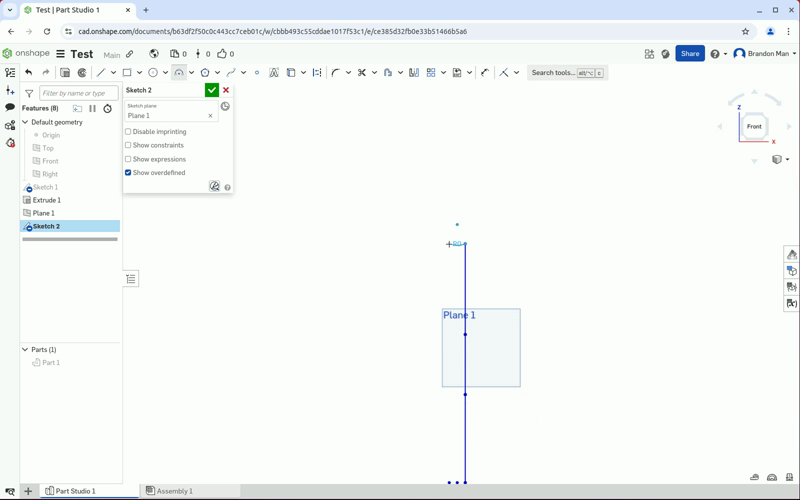
scroll(-6)
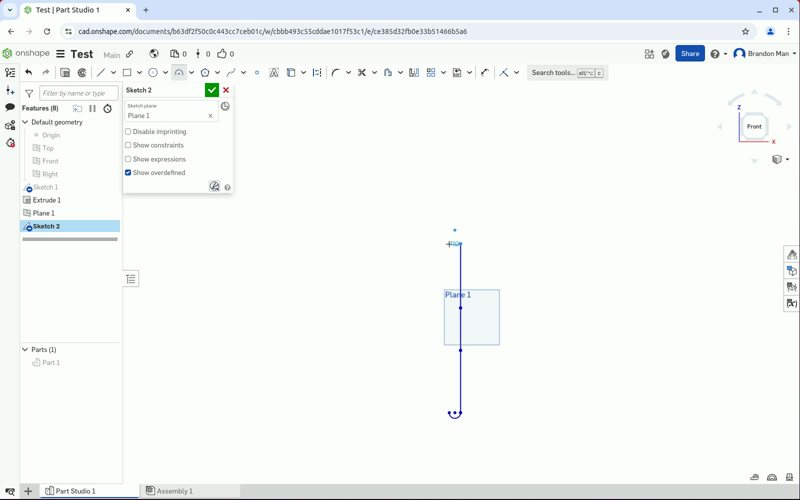
scroll(-6)
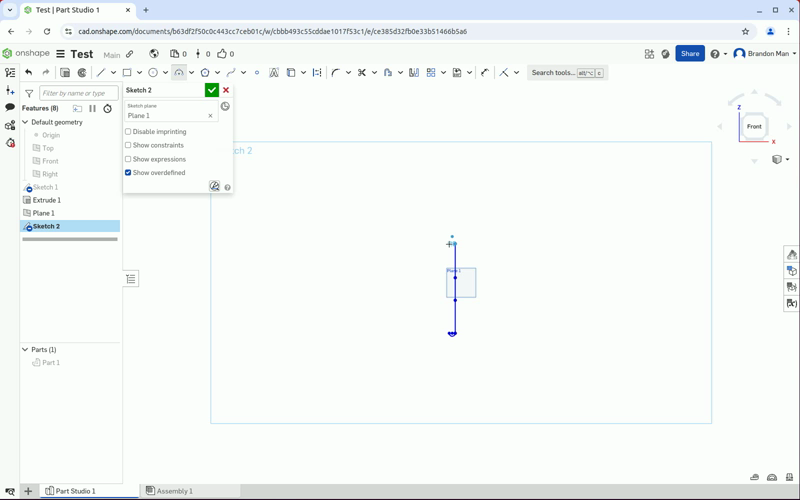
mouse_move(452, 240)
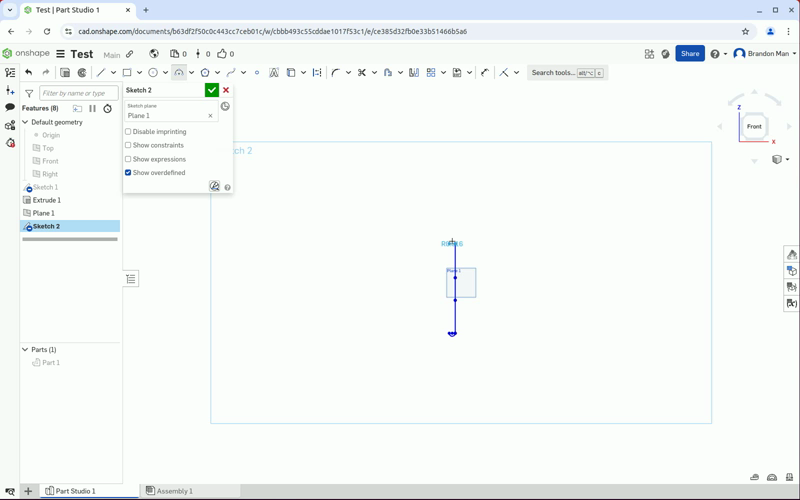
scroll(6)
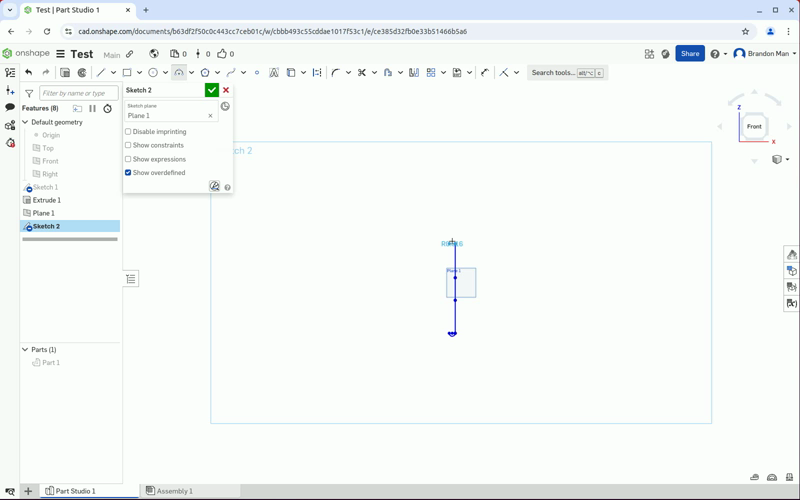
scroll(6)
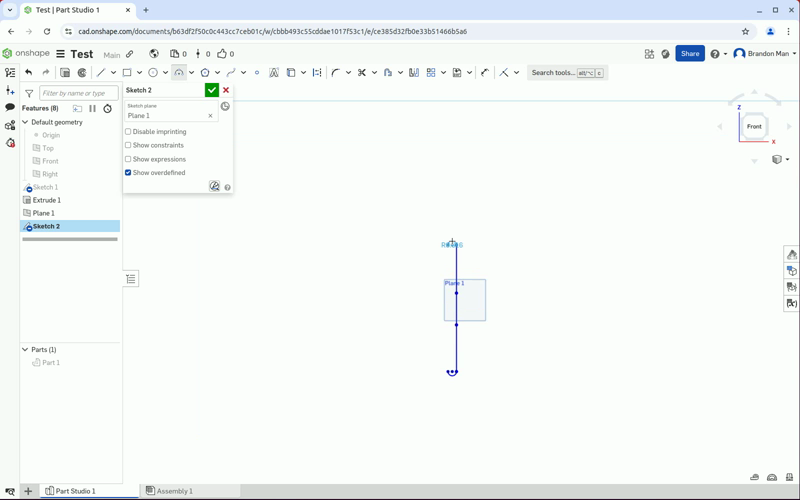
scroll(6)
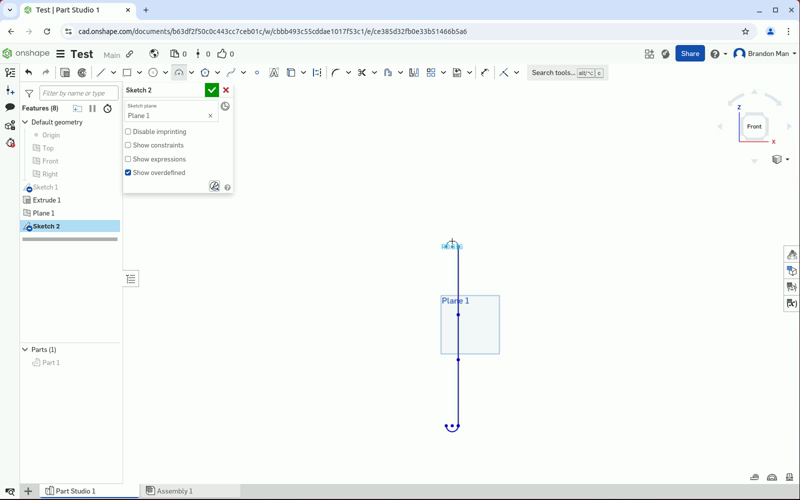
scroll(6)
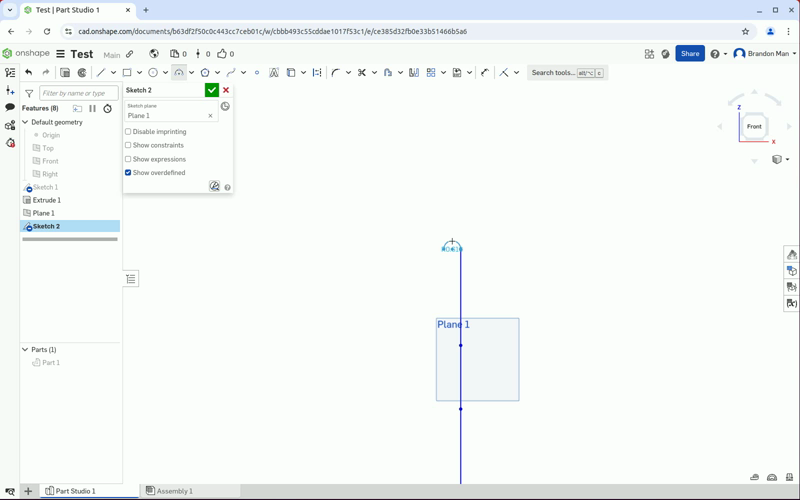
scroll(6)
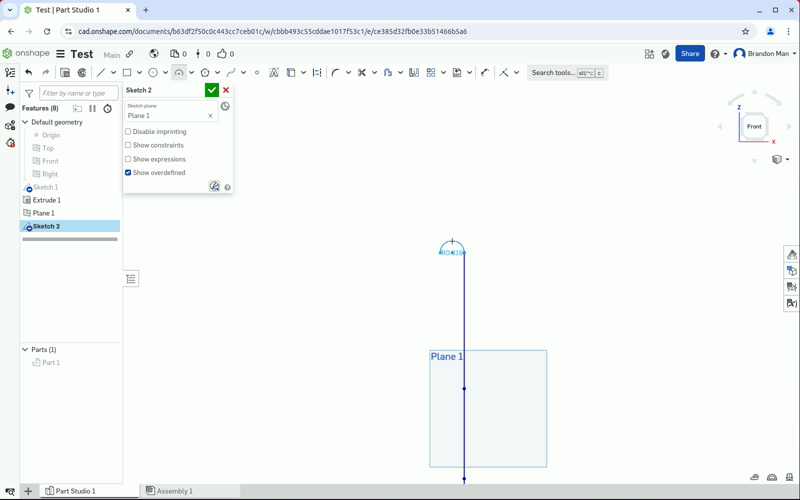
scroll(6)
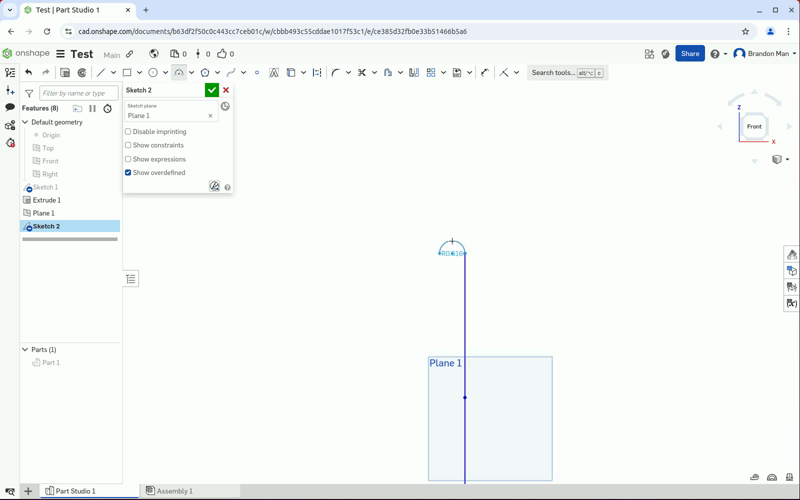
scroll(6)
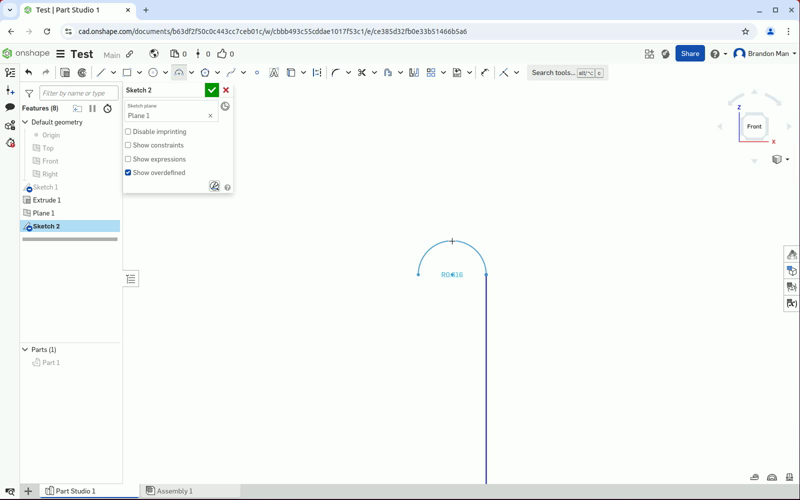
click(452, 240)
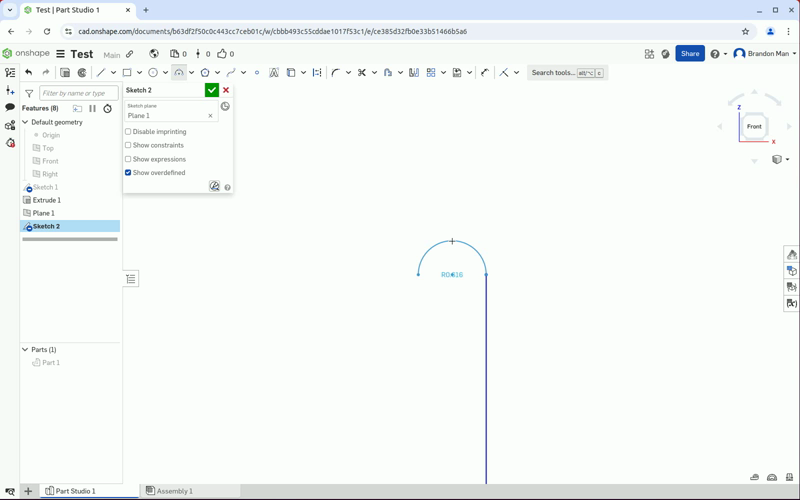
scroll(-6)
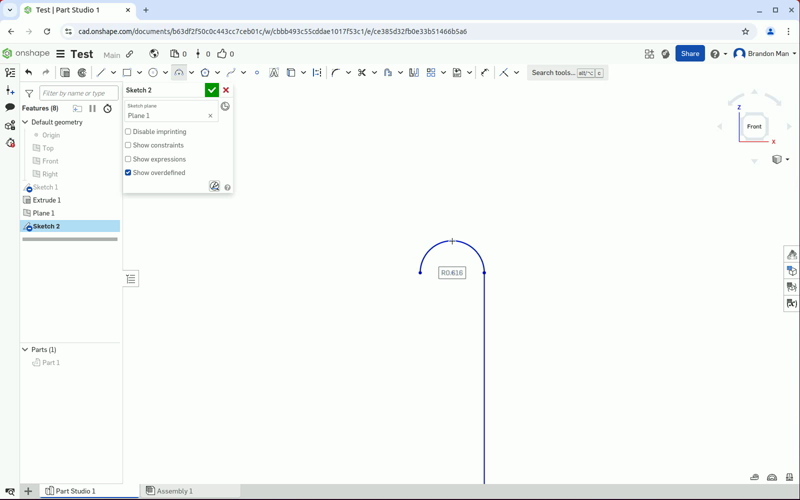
scroll(-6)
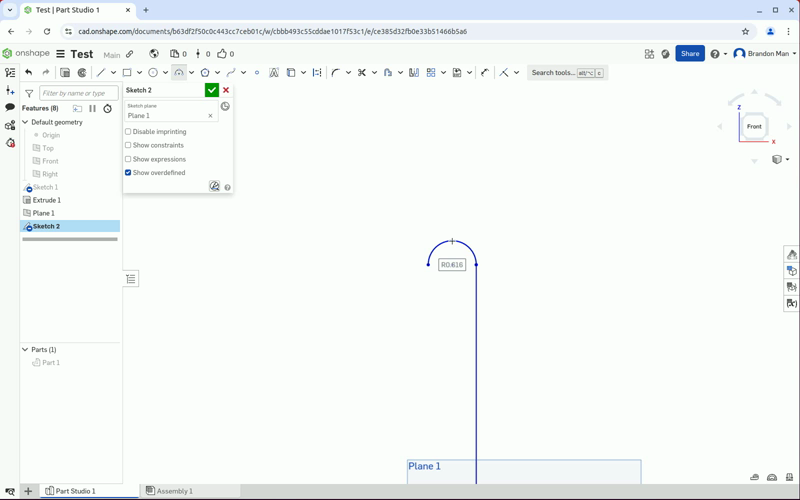
scroll(-6)
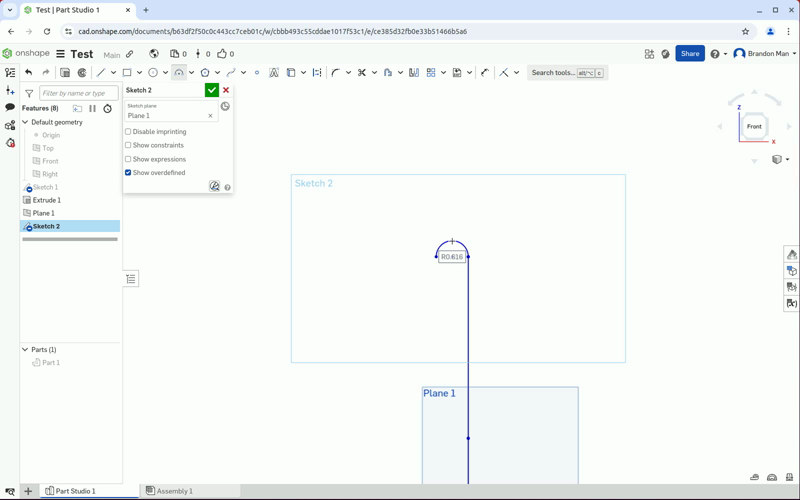
scroll(-6)
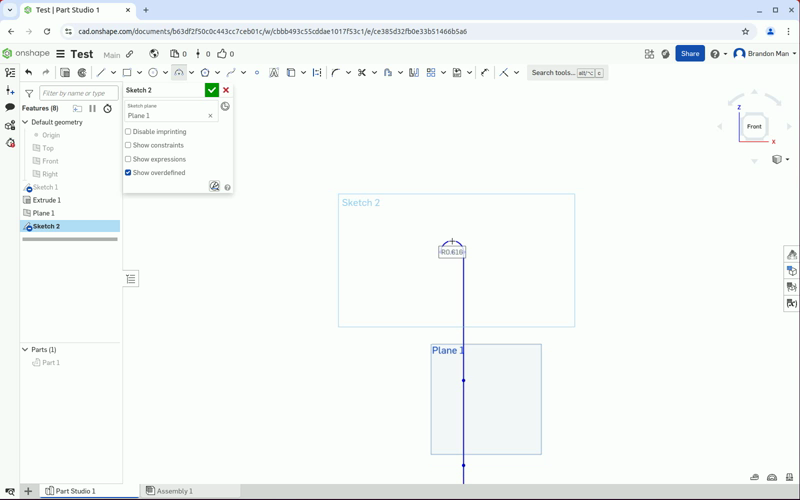
scroll(-6)
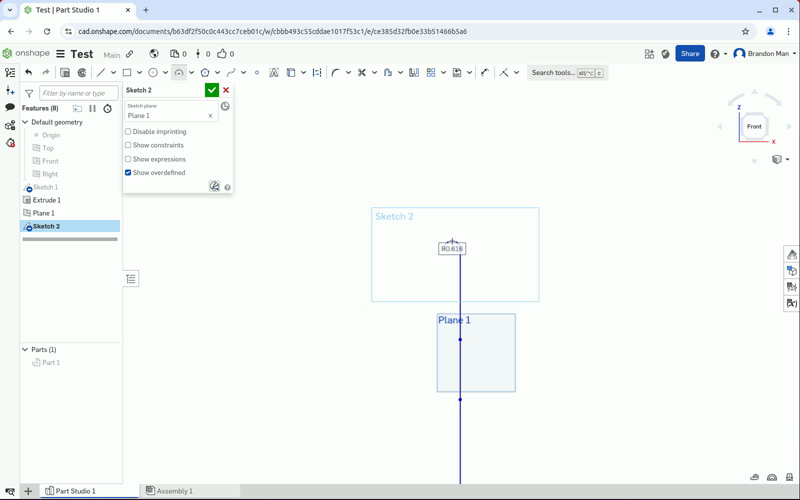
scroll(-6)
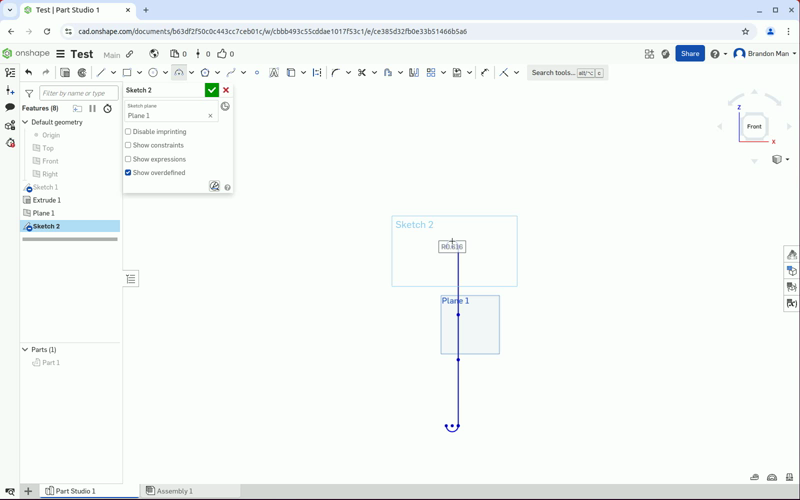
scroll(-6)
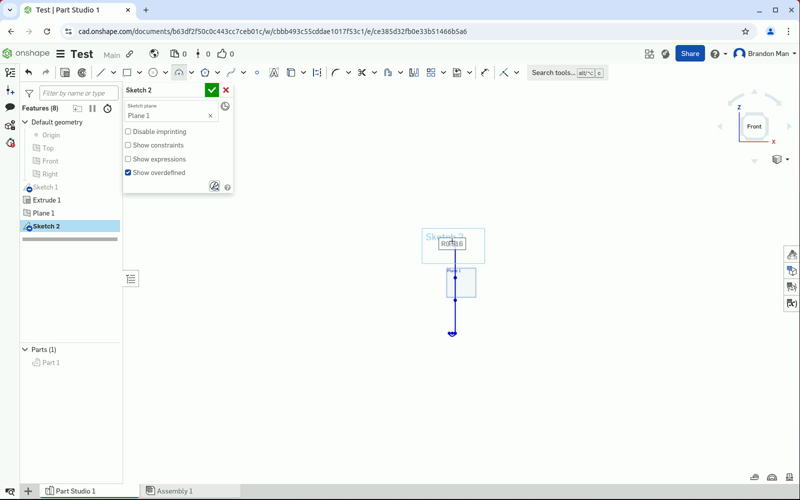
key_up(shift)
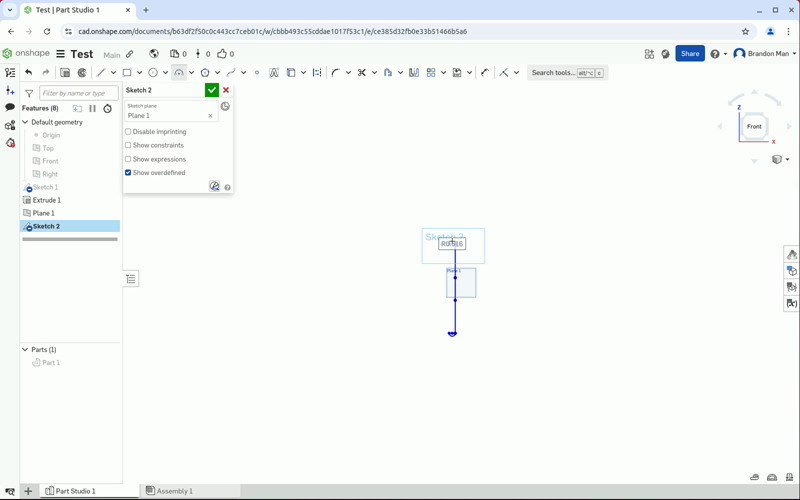
key(esc)
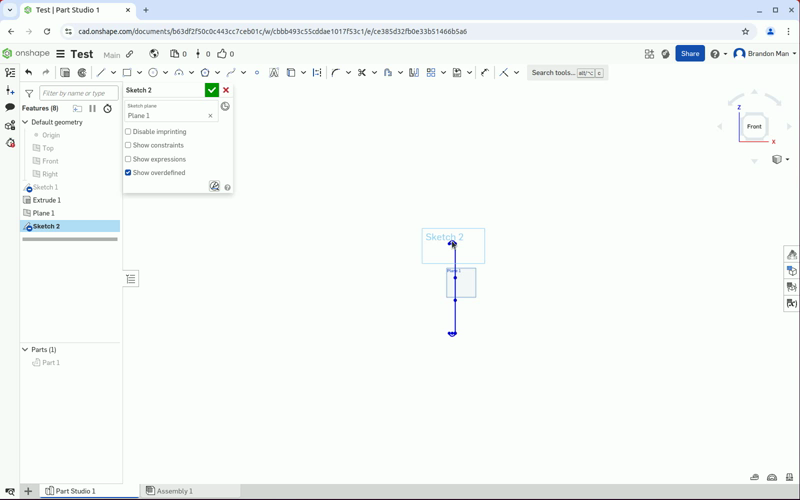
key(l)
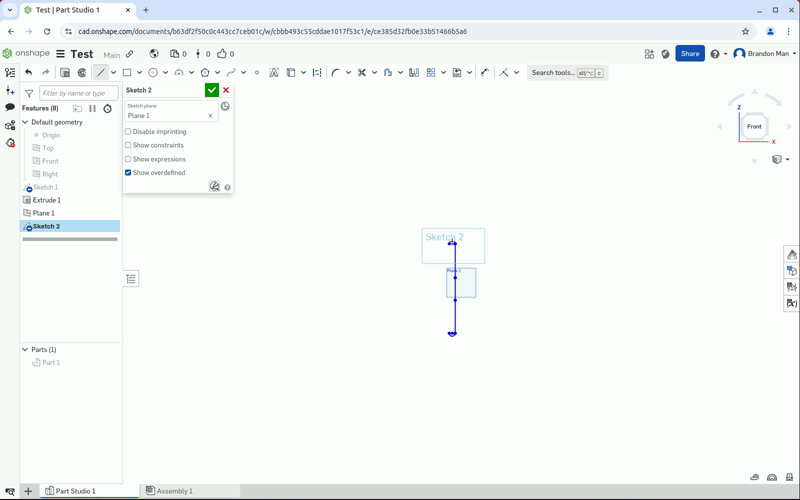
mouse_move(449, 243)
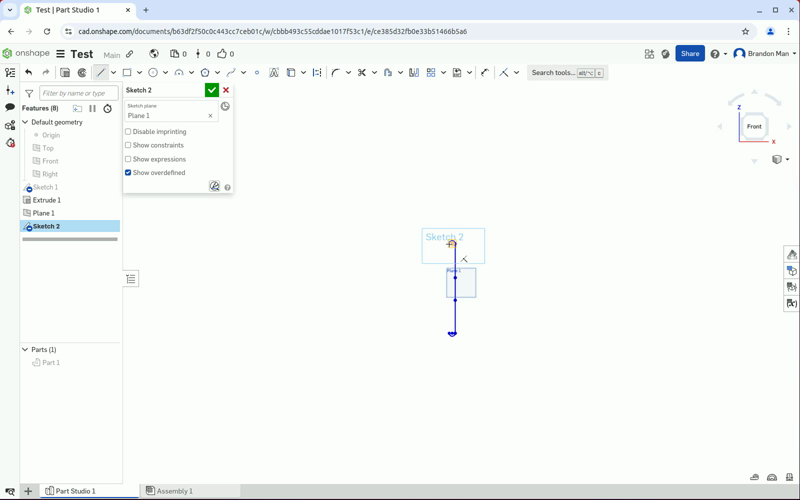
scroll(6)
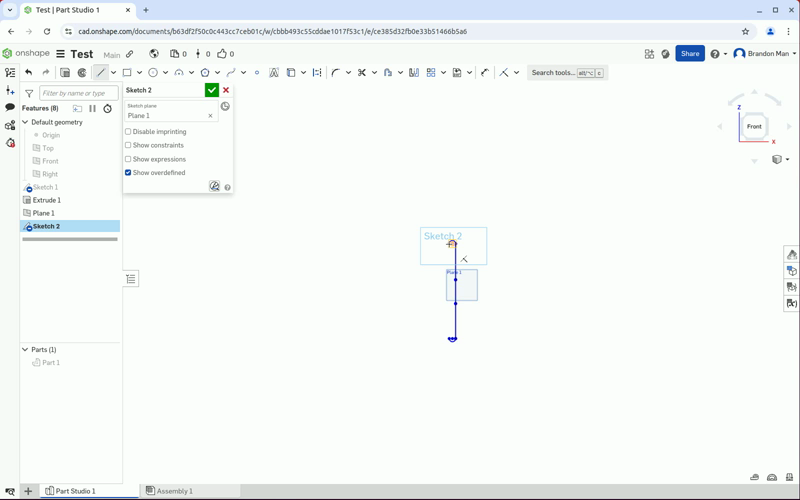
scroll(6)
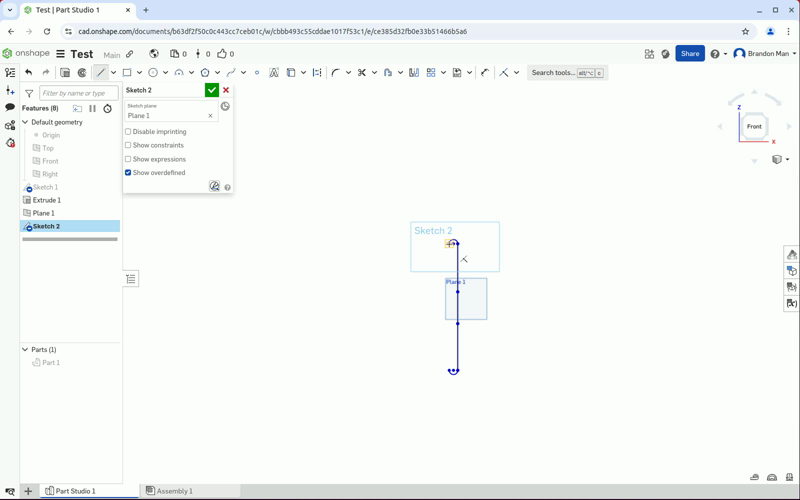
scroll(6)
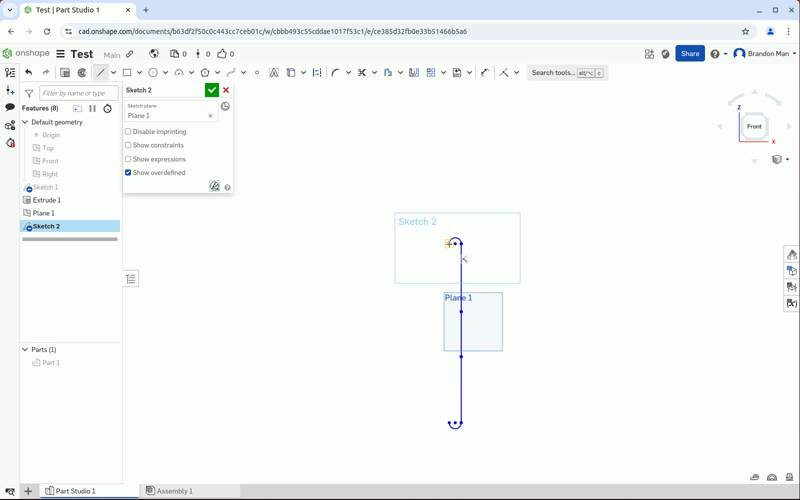
scroll(6)
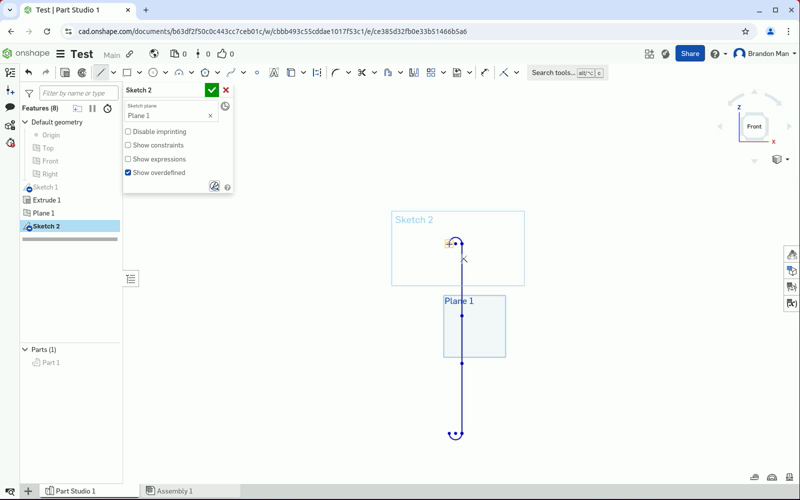
scroll(6)
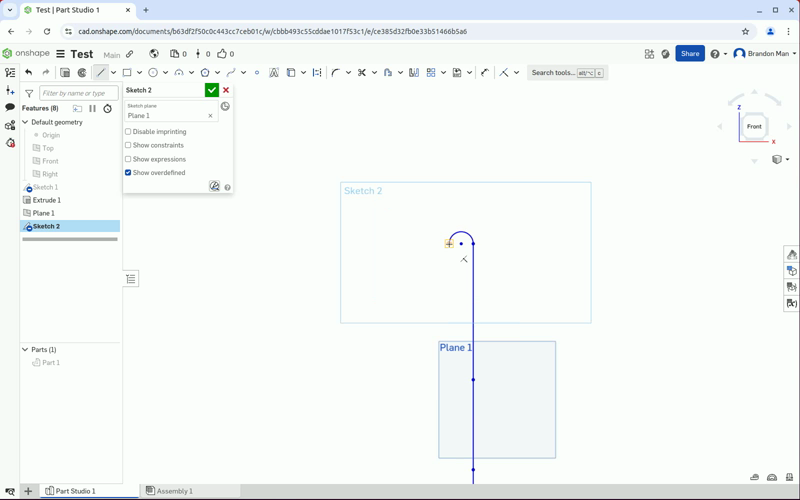
scroll(6)
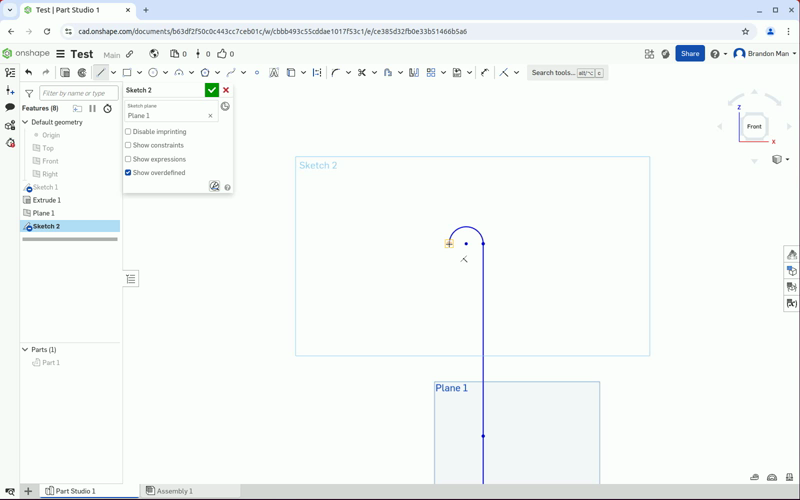
scroll(6)
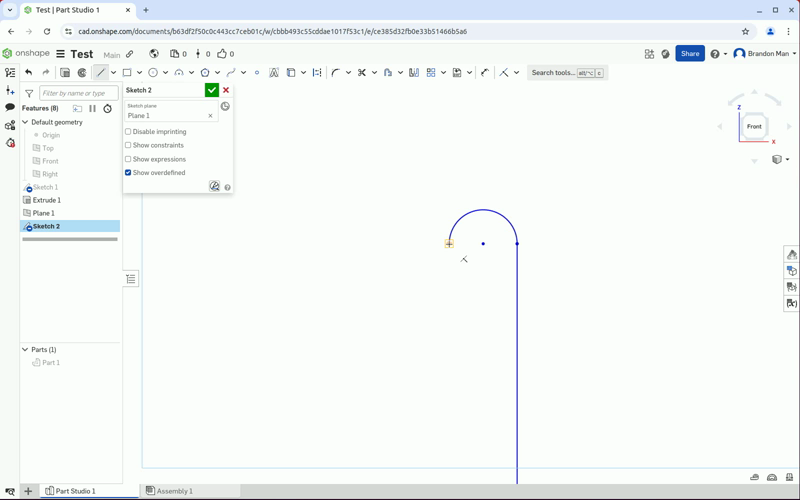
click(449, 243)
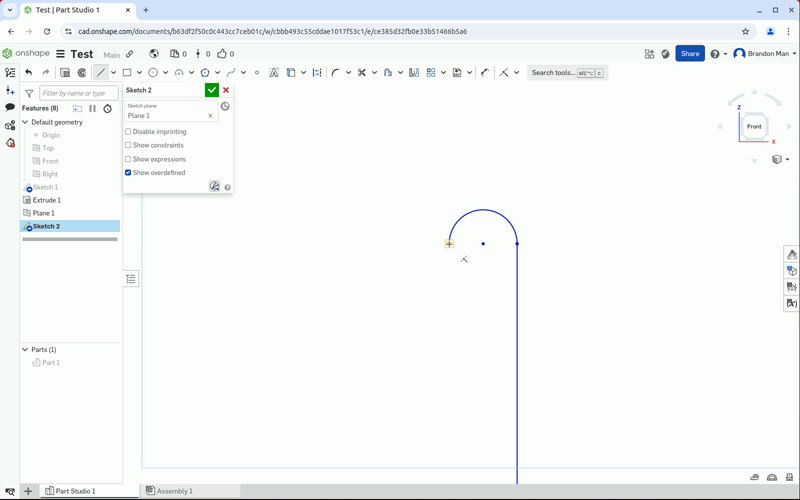
scroll(-6)
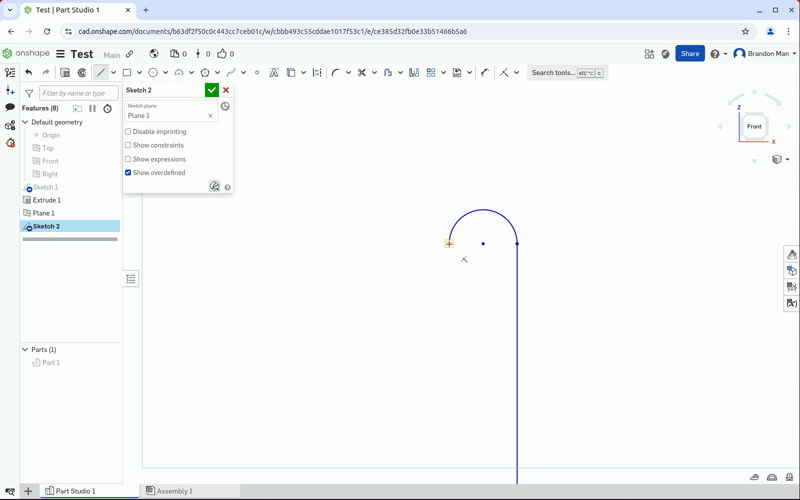
scroll(-6)
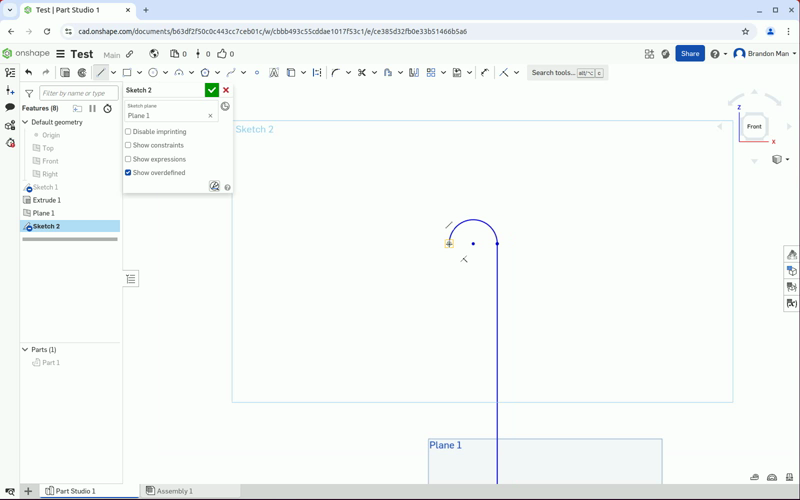
scroll(-6)
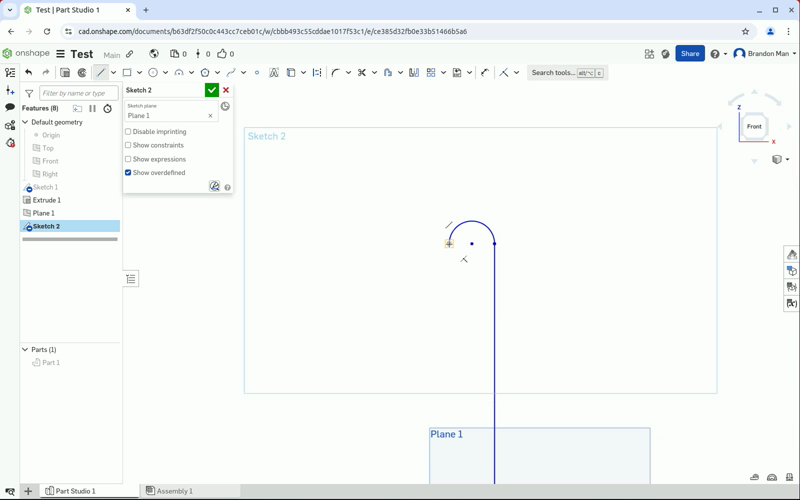
scroll(-6)
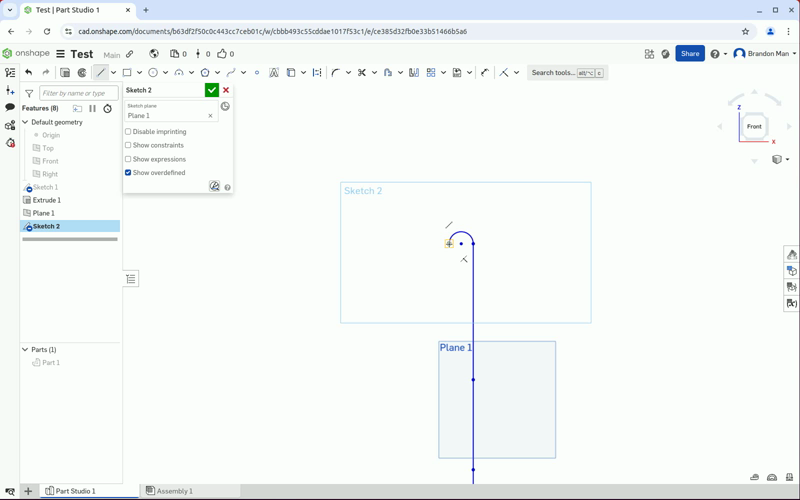
scroll(-6)
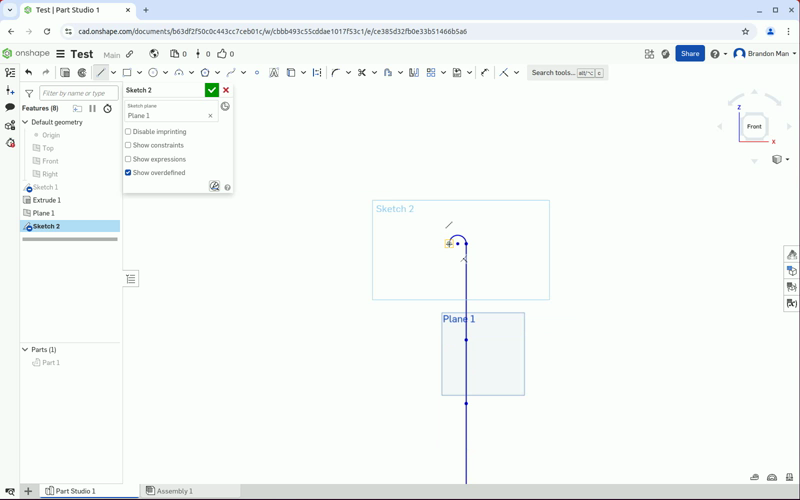
scroll(-6)
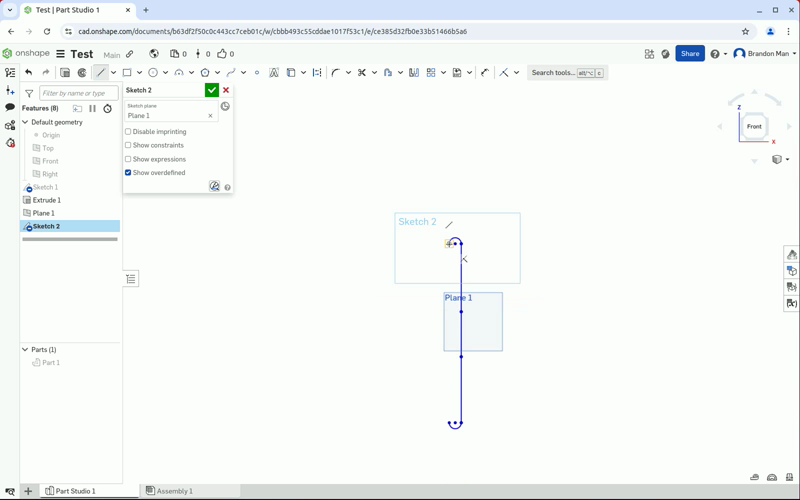
scroll(-6)
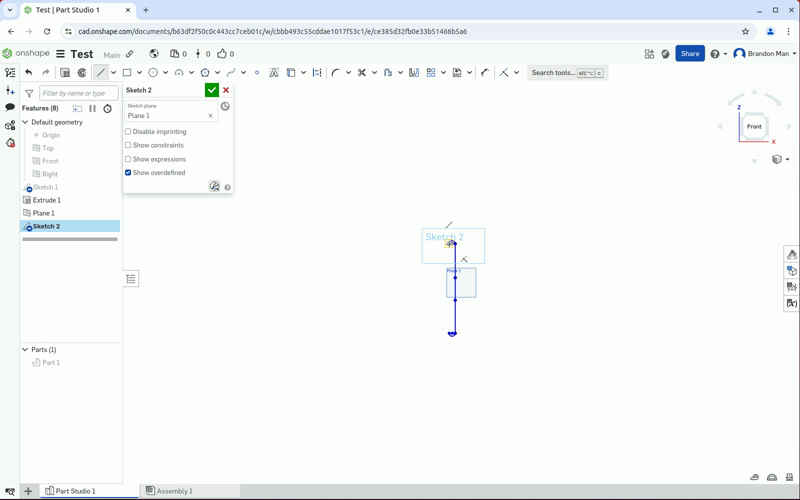
key_down(shift)
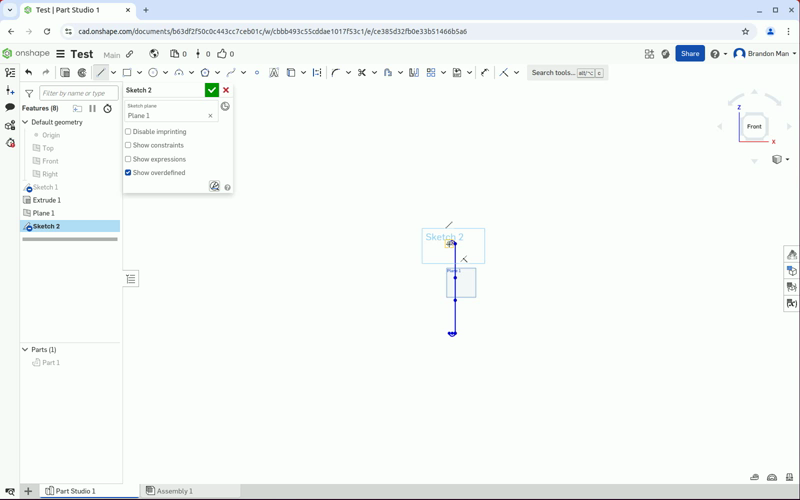
mouse_move(449, 333)
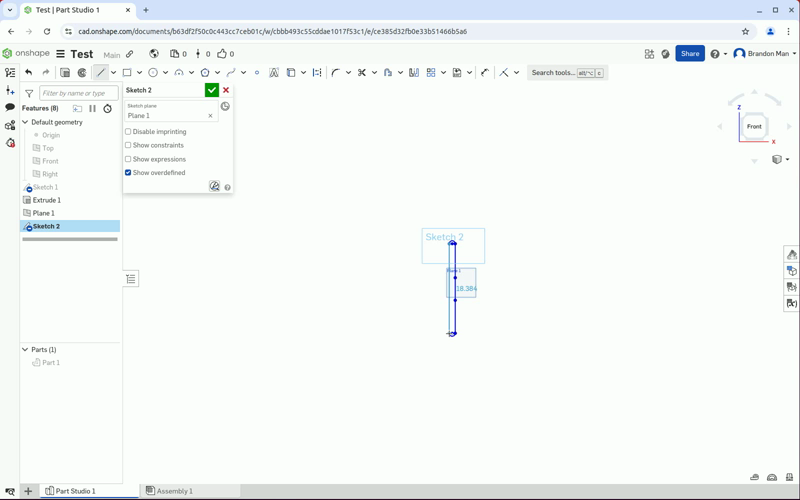
scroll(6)
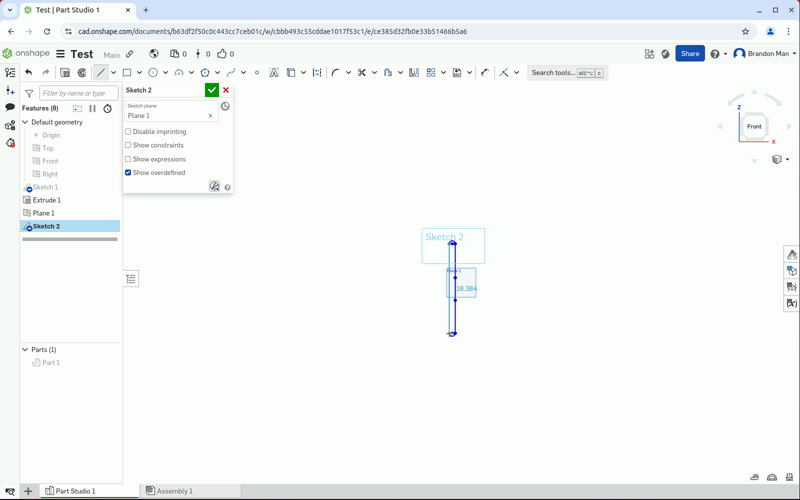
scroll(6)
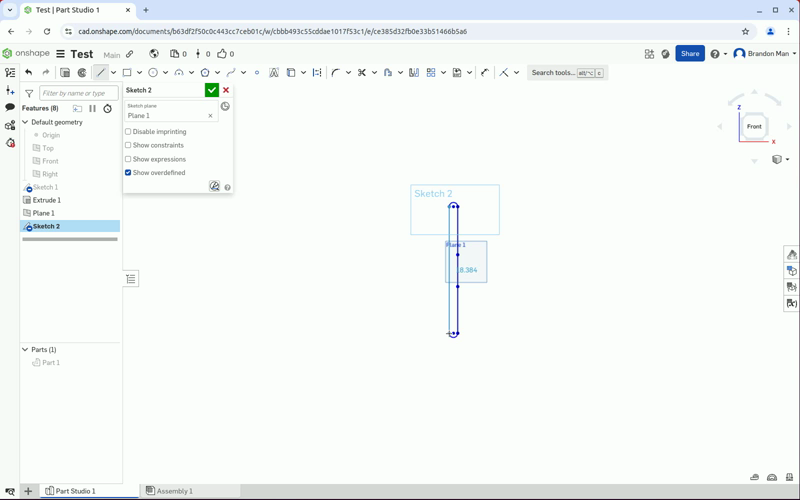
scroll(6)
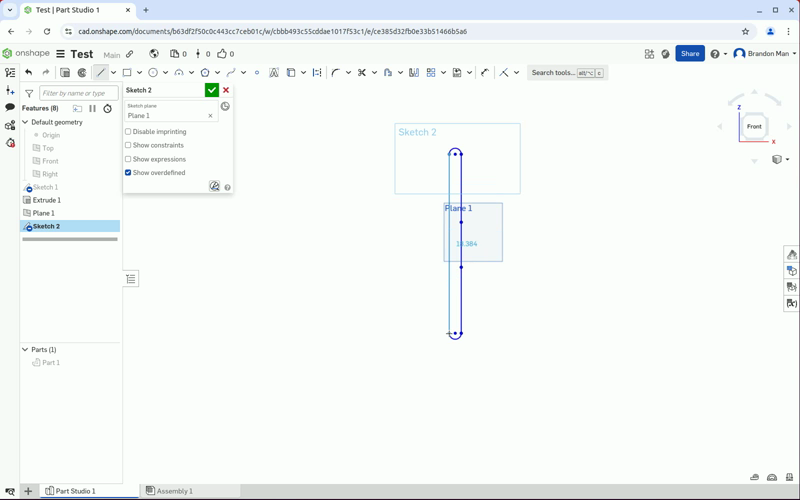
scroll(6)
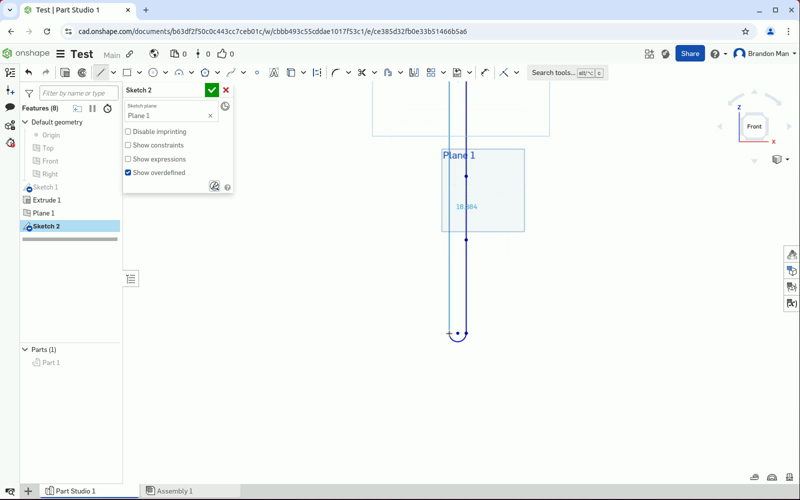
scroll(6)
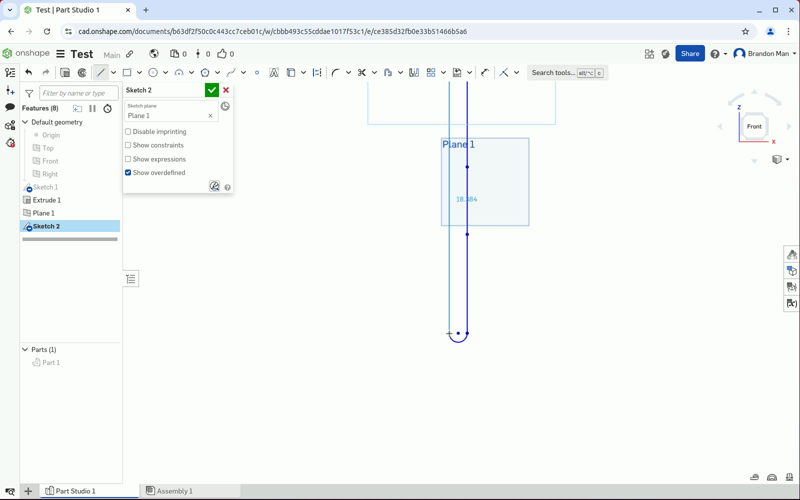
scroll(6)
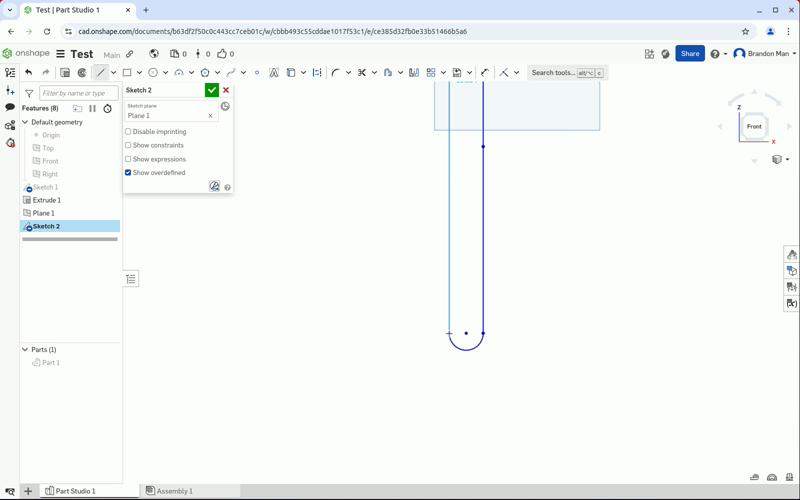
scroll(6)
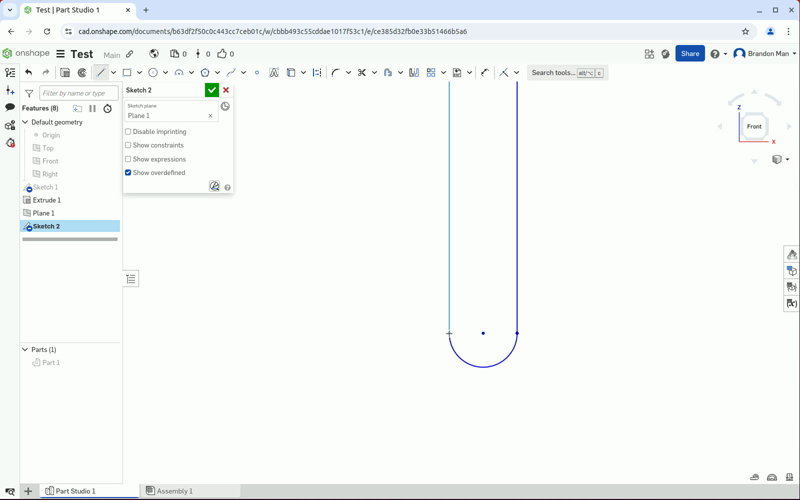
key_up(shift)
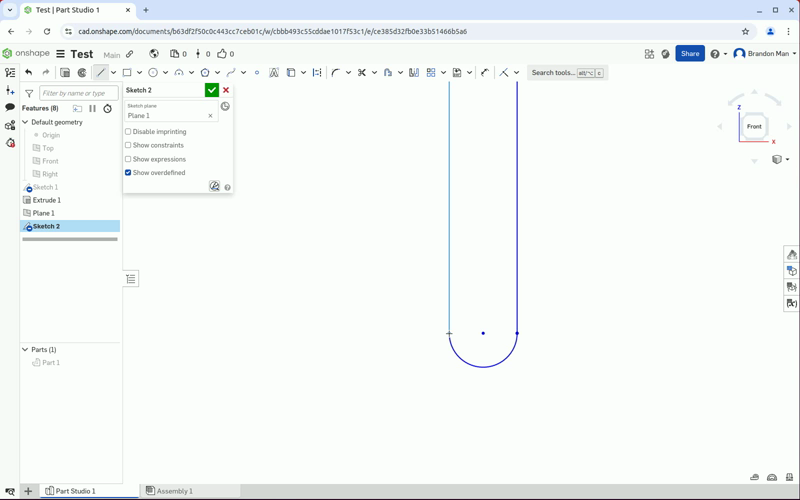
click(449, 333)
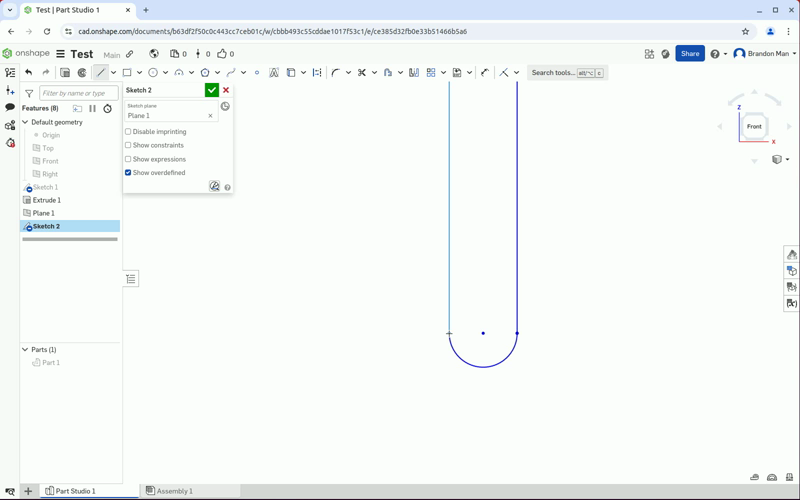
scroll(-6)
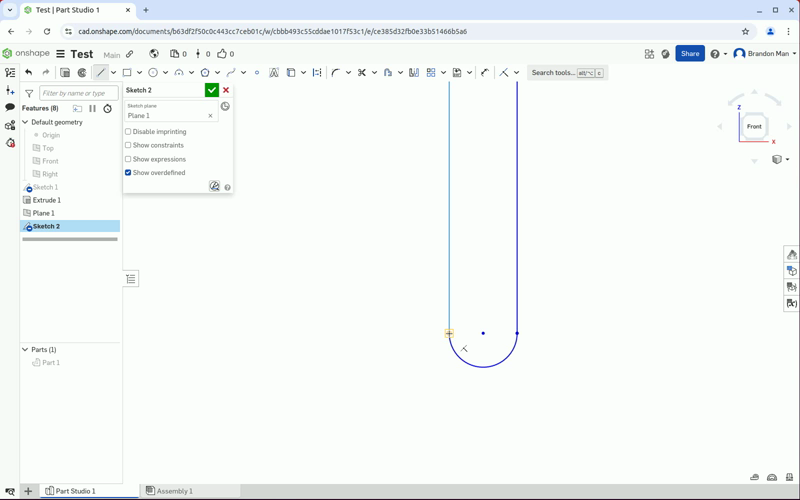
scroll(-6)
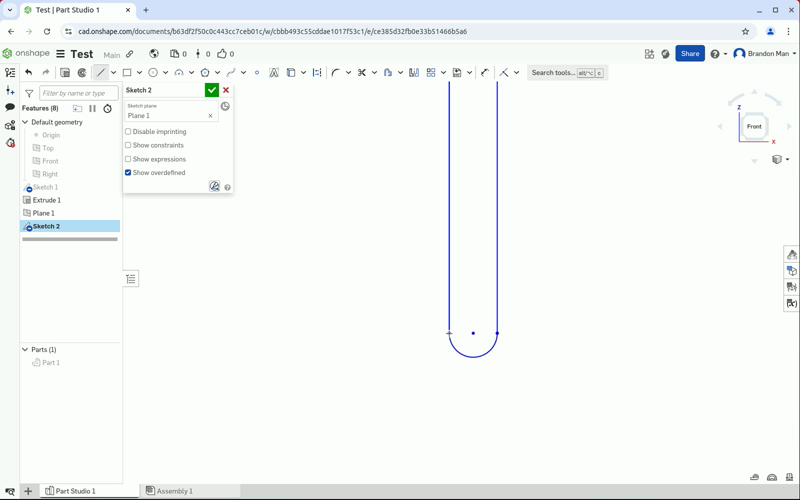
scroll(-6)
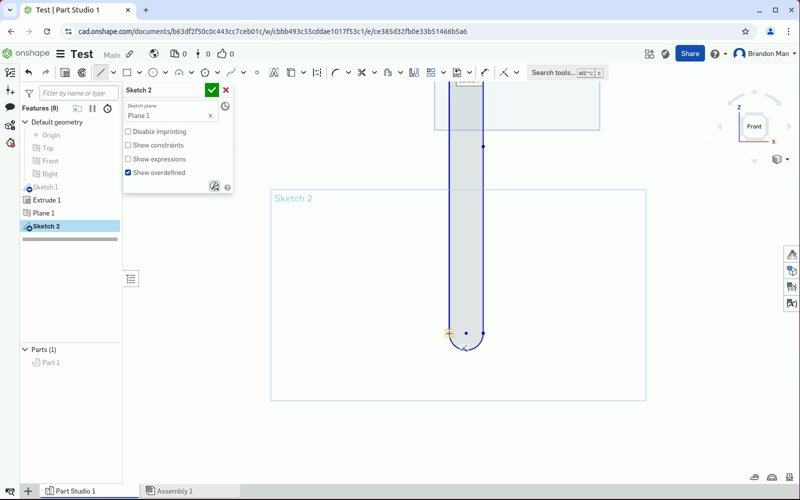
scroll(-6)
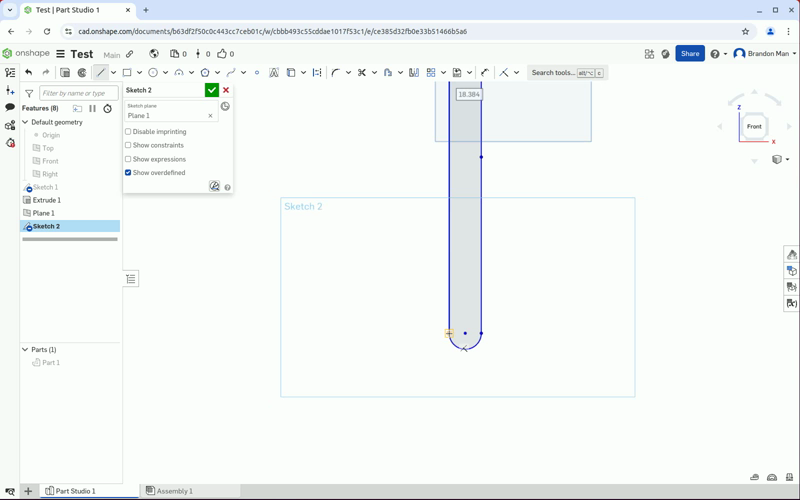
scroll(-6)
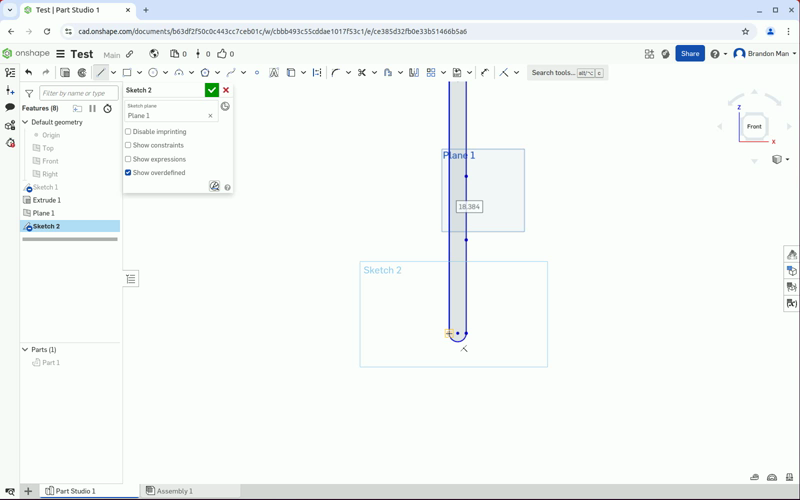
scroll(-6)
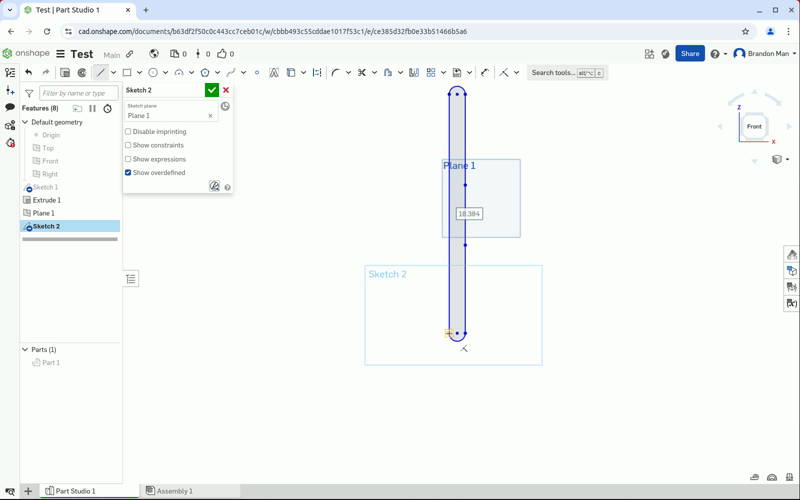
scroll(-6)
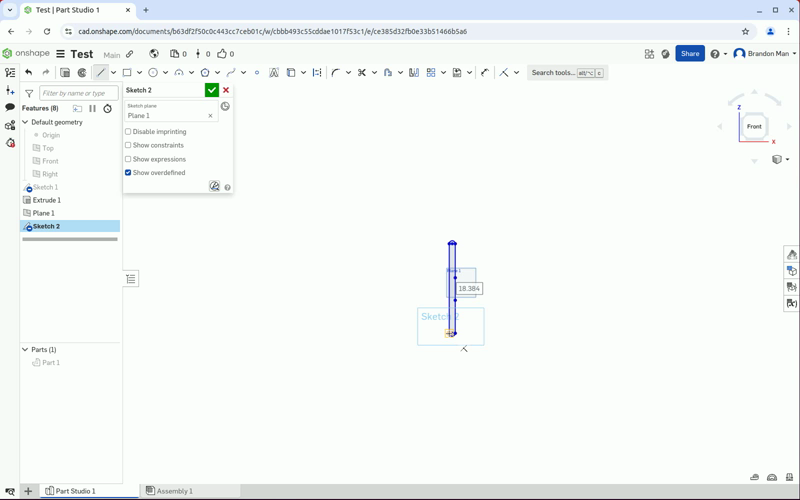
key(esc)
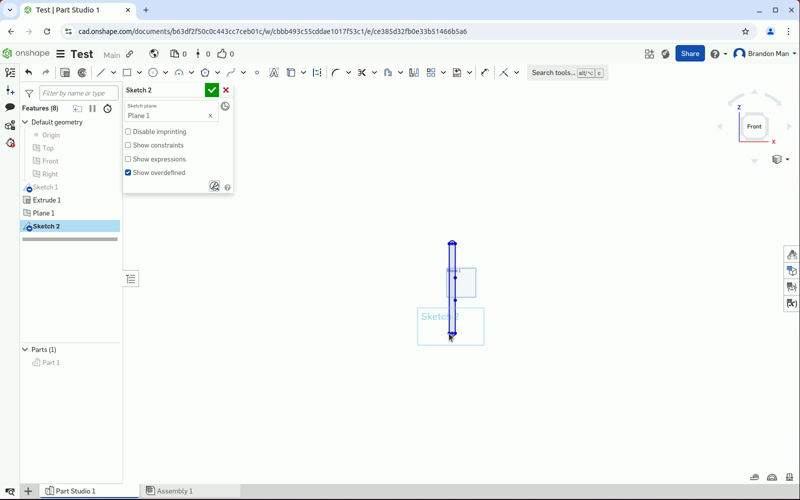
mouse_move(450, 319)
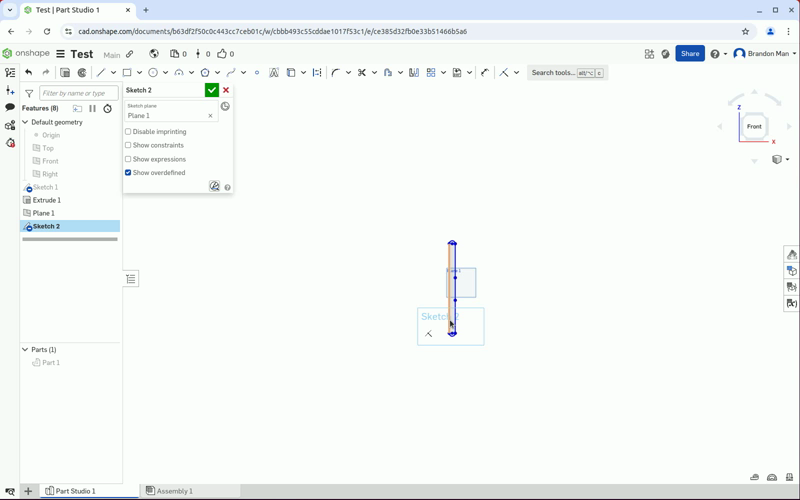
scroll(6)
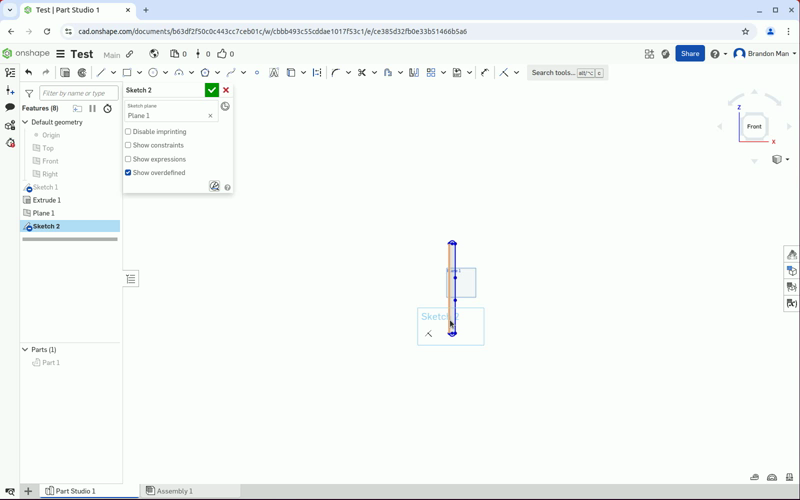
scroll(6)
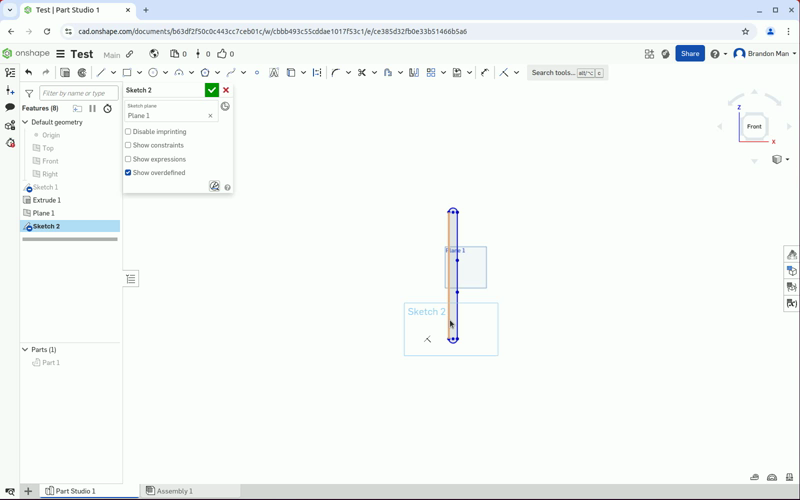
scroll(6)
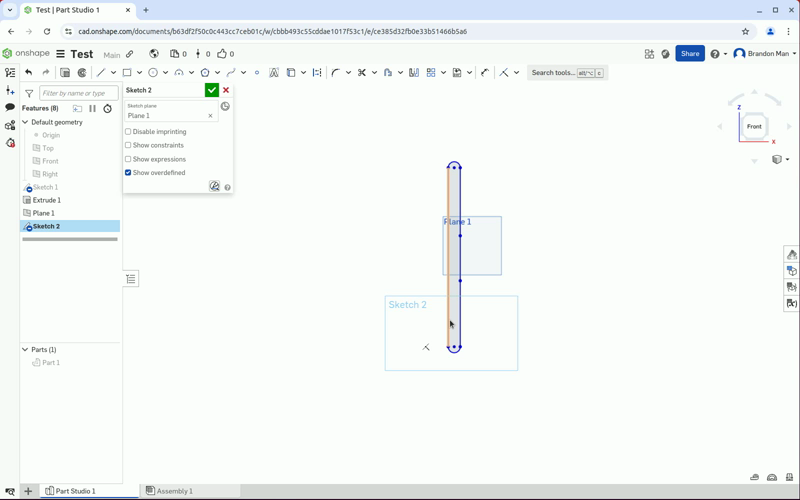
scroll(6)
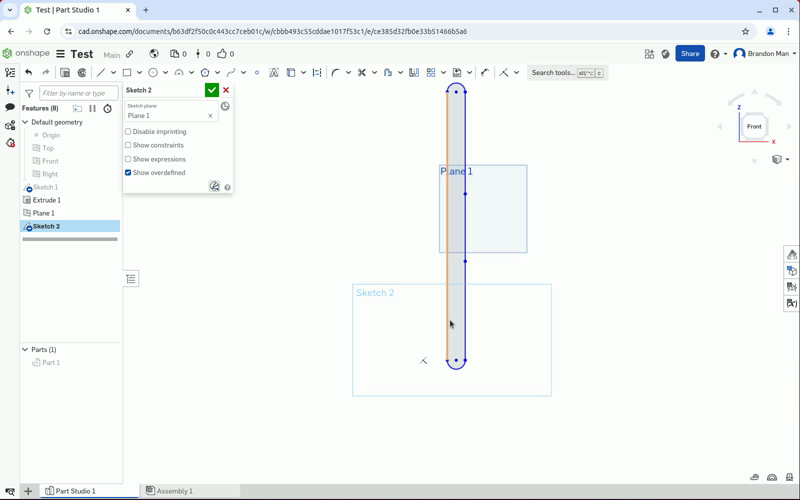
scroll(6)
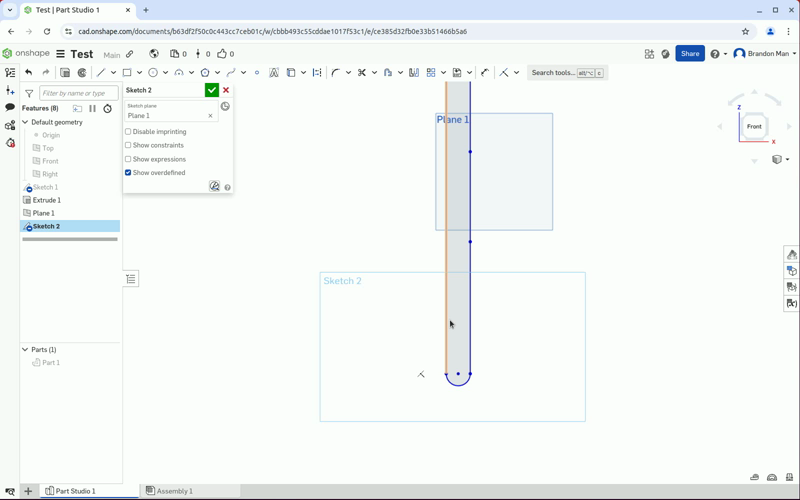
scroll(6)
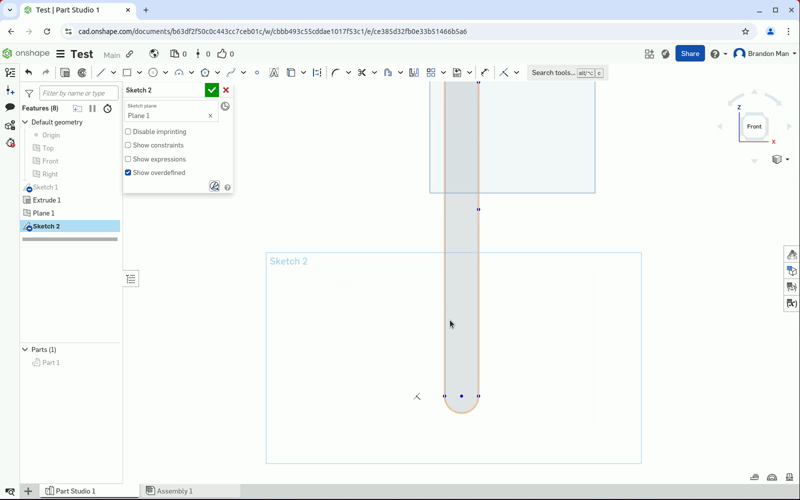
scroll(6)
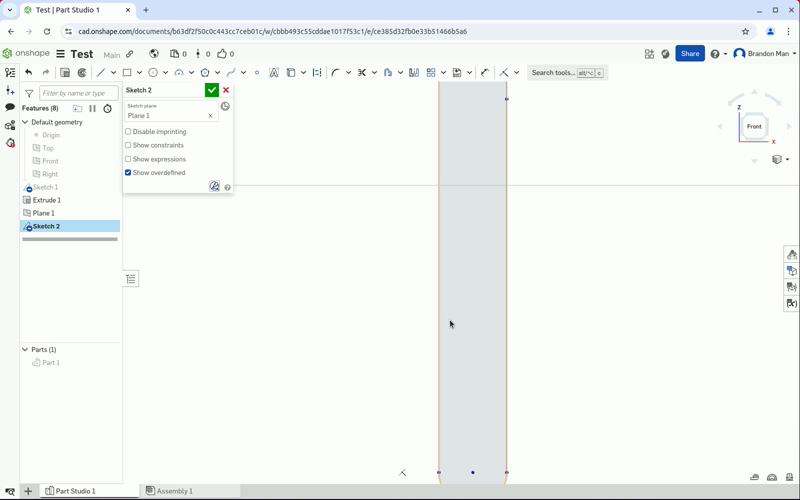
click(450, 319)
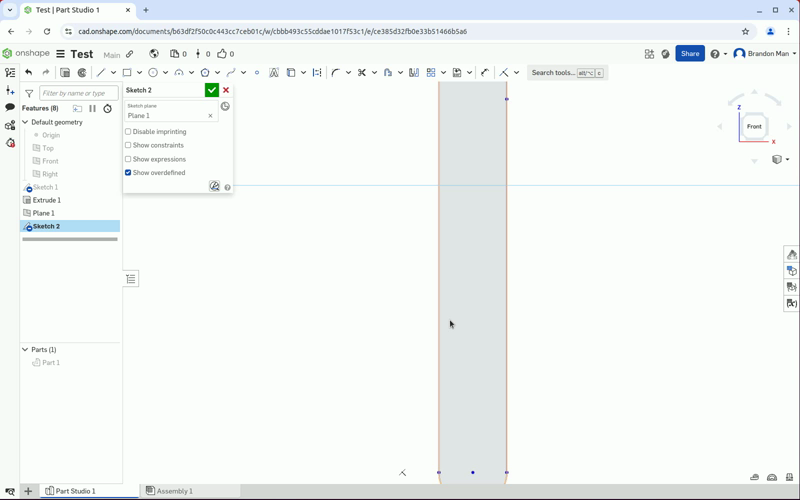
scroll(-6)
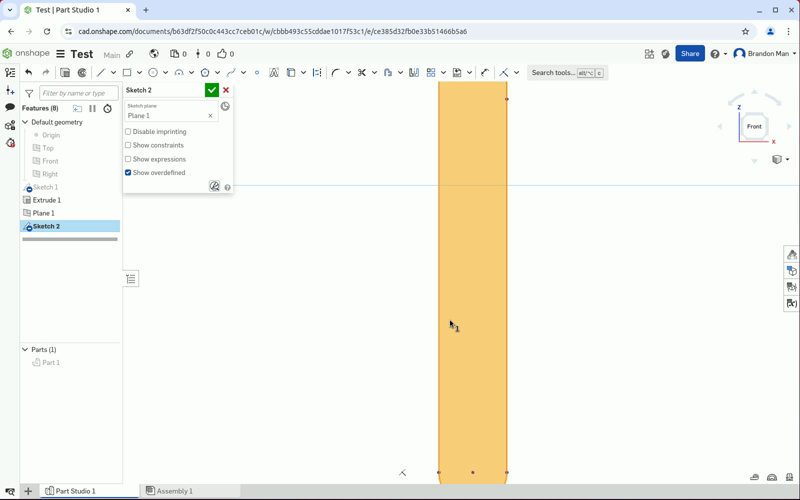
scroll(-6)
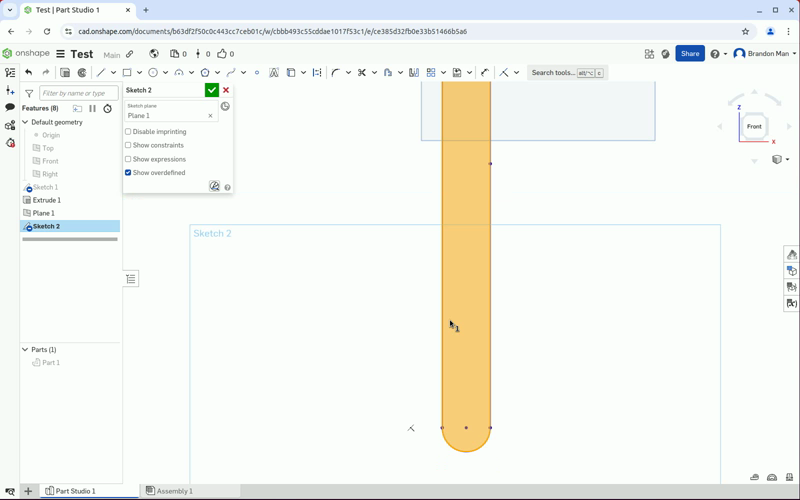
scroll(-6)
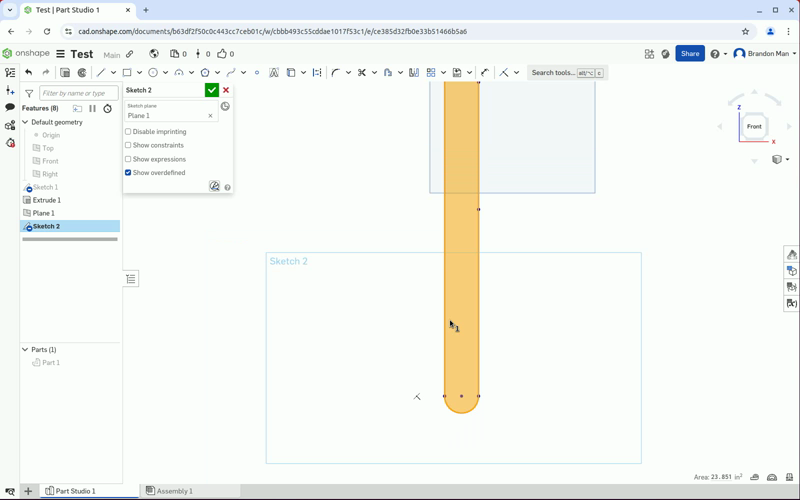
scroll(-6)
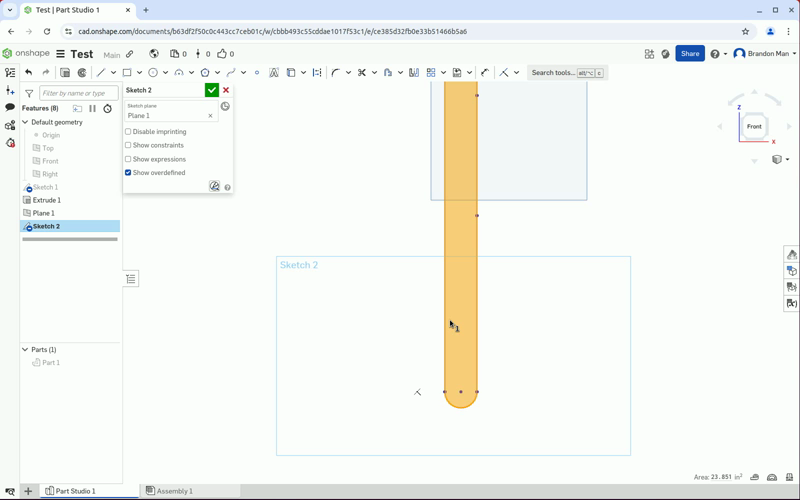
scroll(-6)
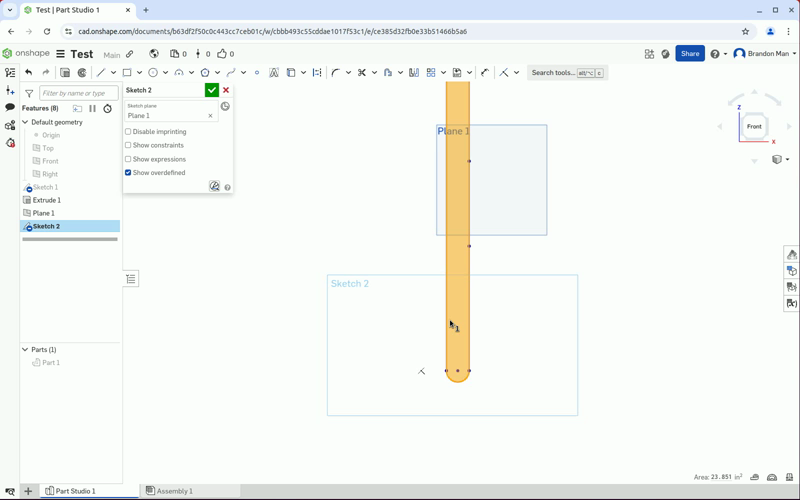
scroll(-6)
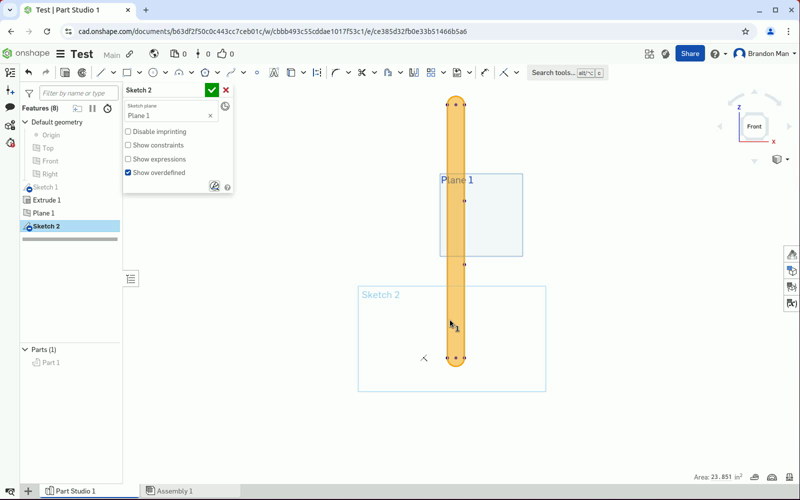
scroll(-6)
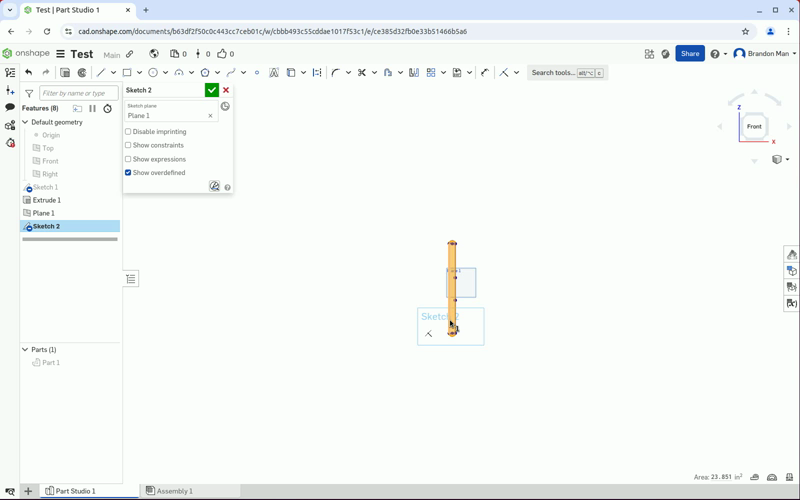
mouse_move(73, 352)
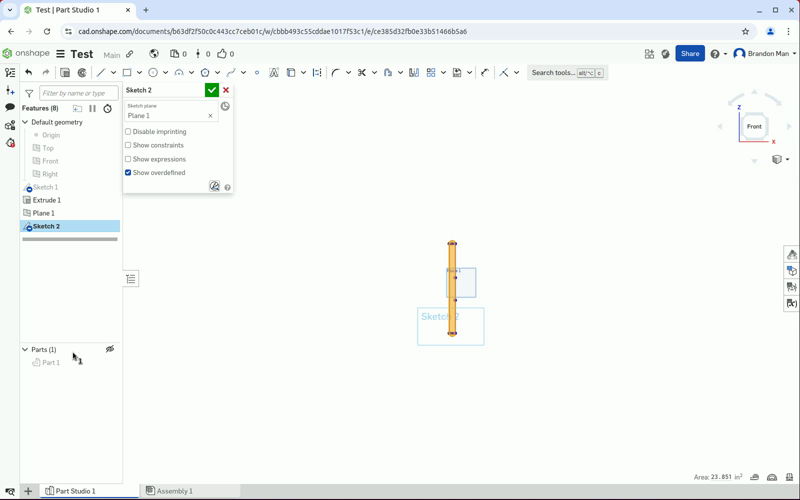
key(shift+y)
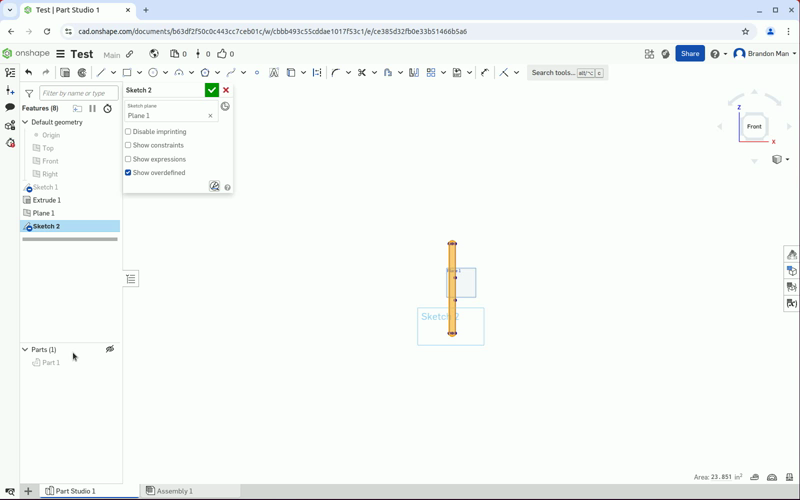
key(shift+e)
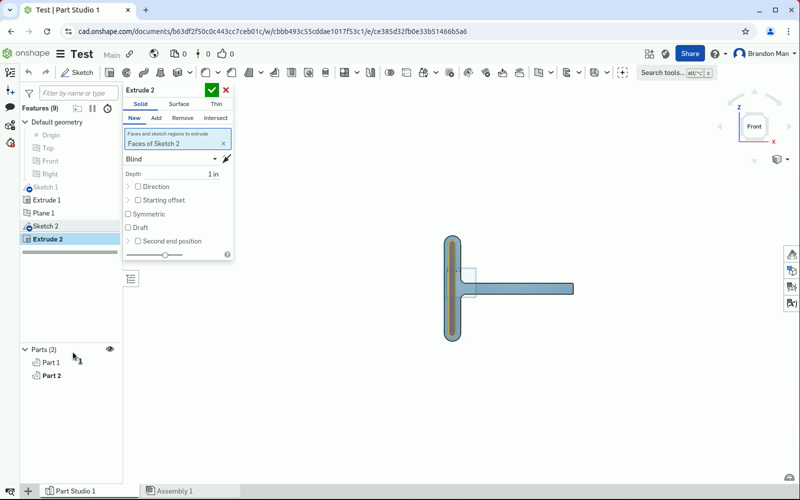
mouse_move(143, 106)
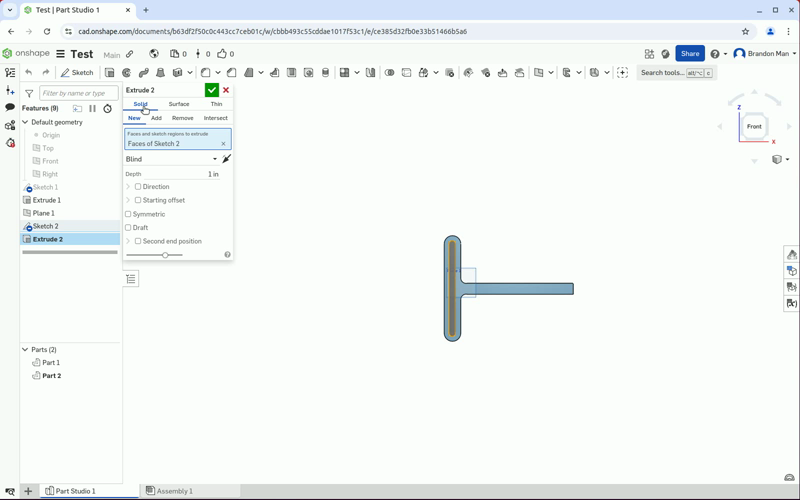
click(143, 106)
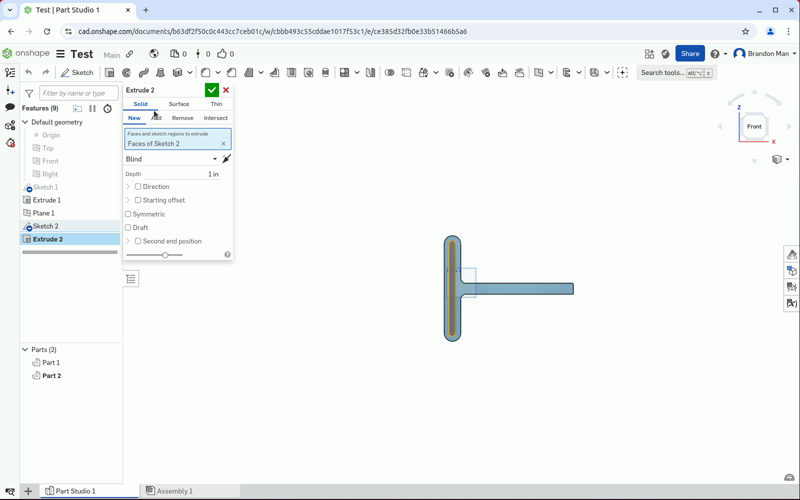
mouse_move(186, 120)
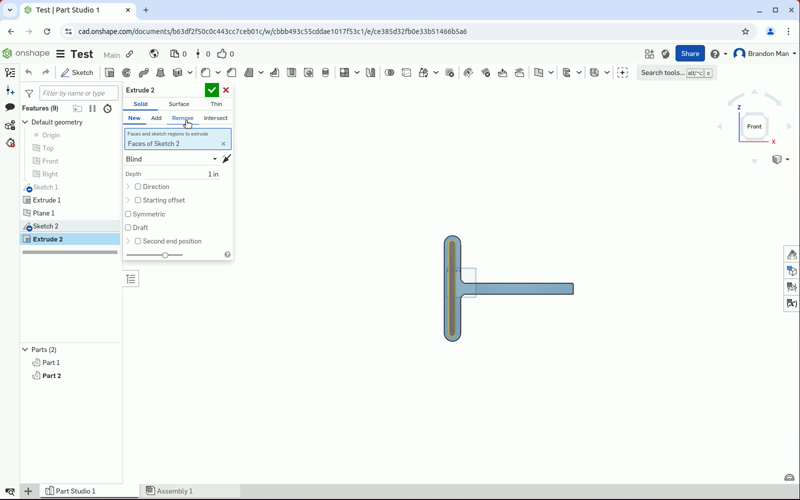
click(186, 120)
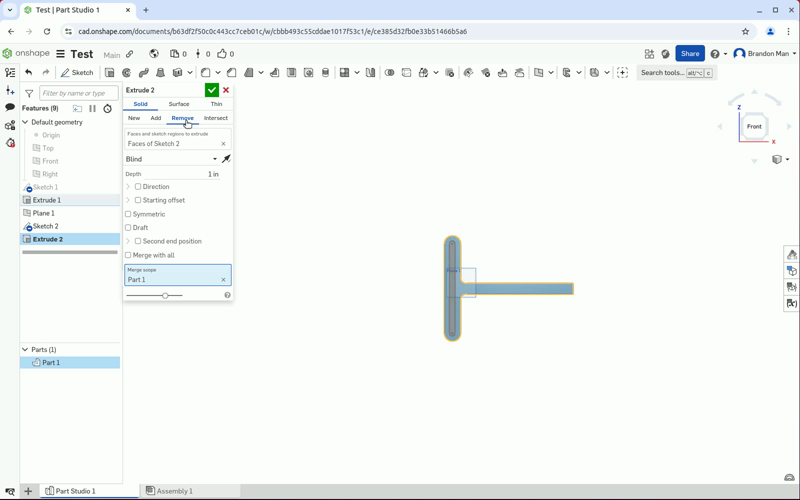
key(tab, 4)
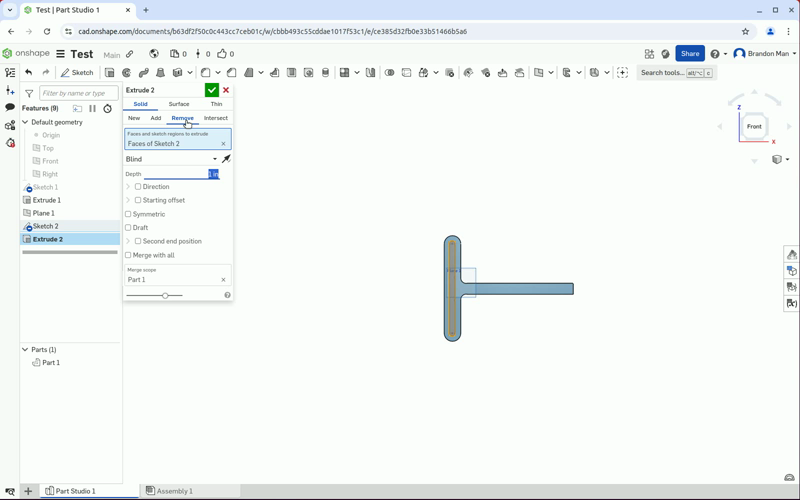
text(4.574)
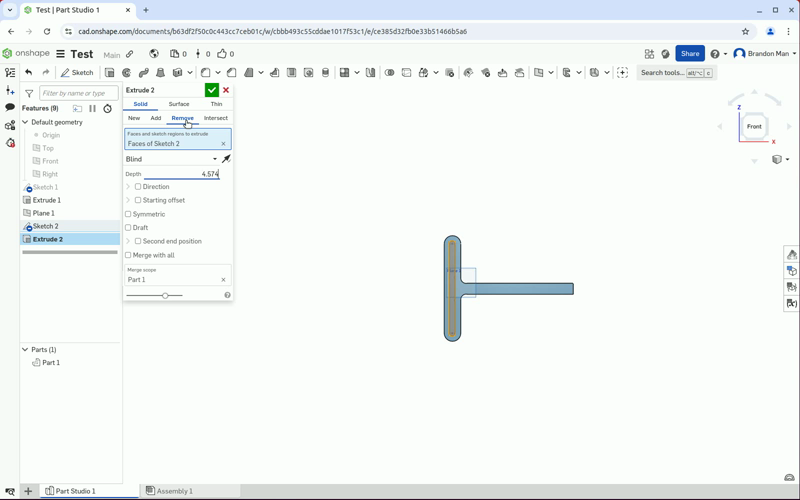
key(tab, 6)
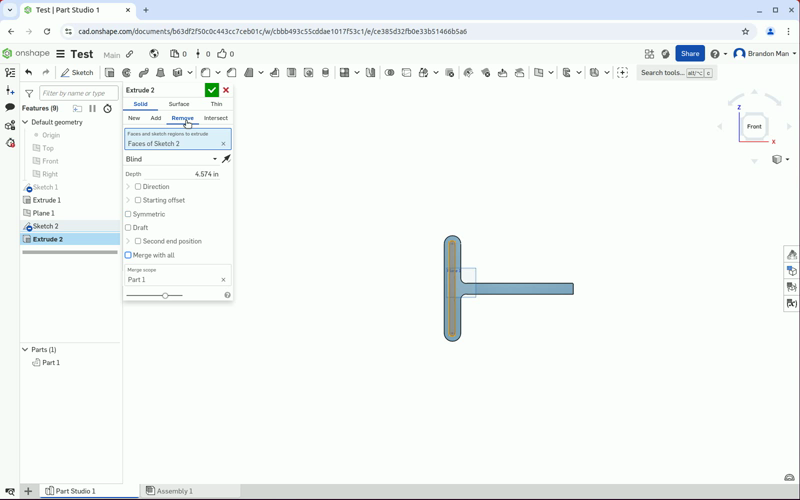
key(space)
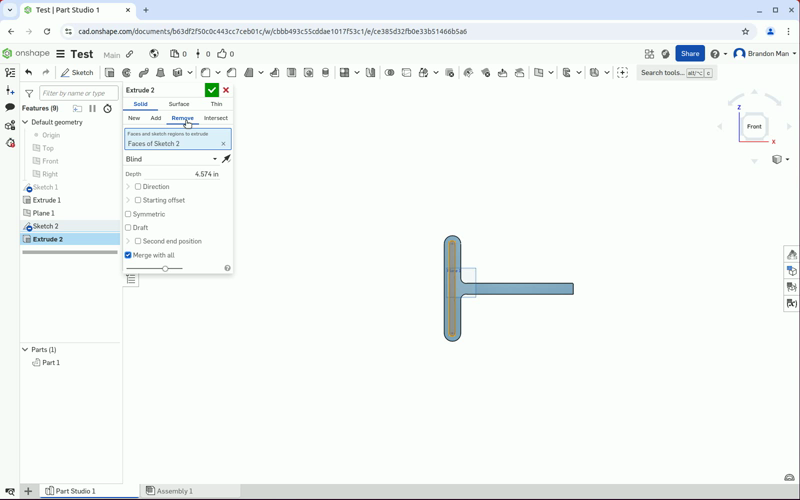
key(enter)
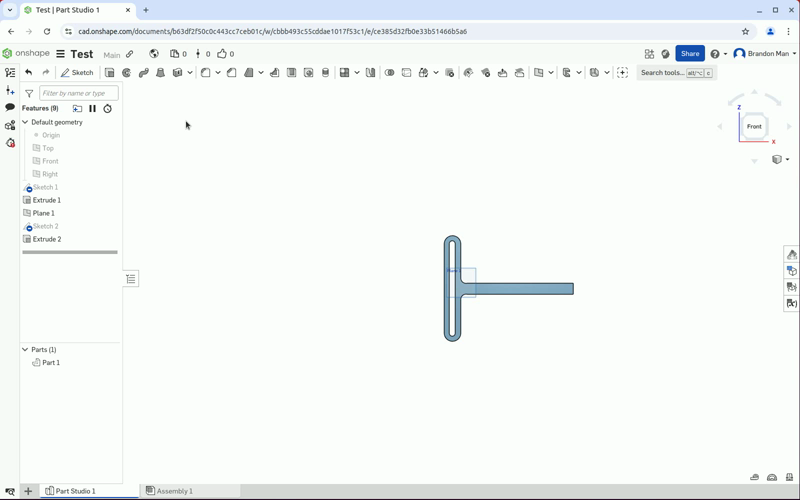
key(shift+h)
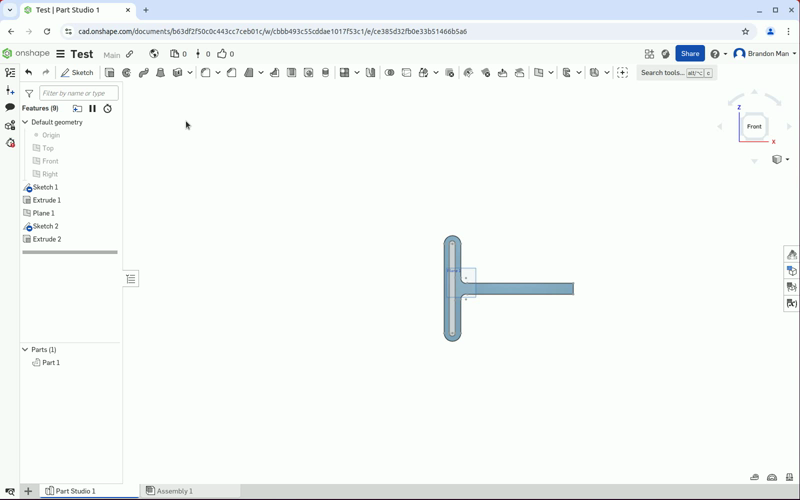
key(shift+h)
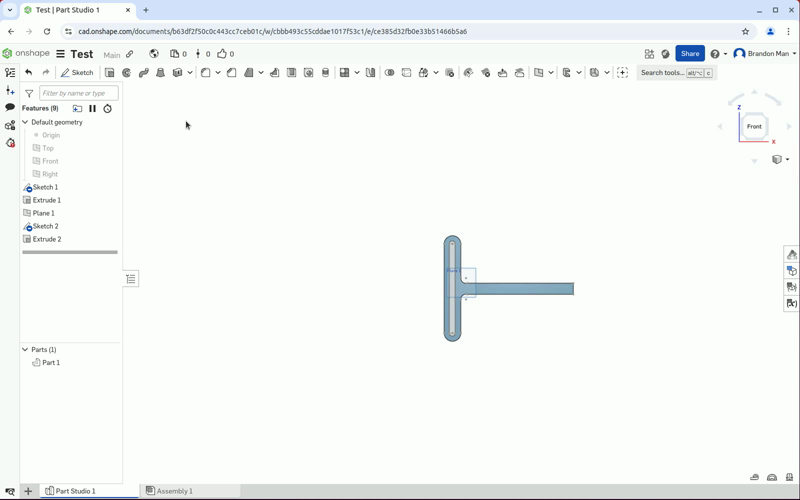
key(shift+7)
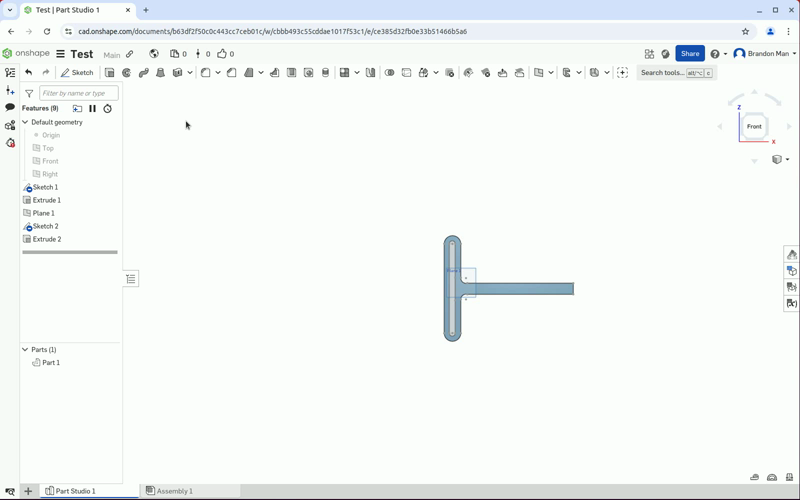
key(left, 2)
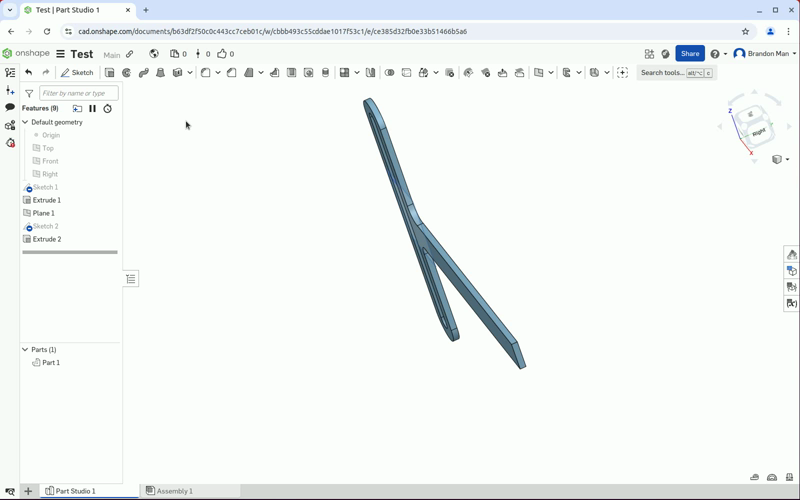
key(down, 2)
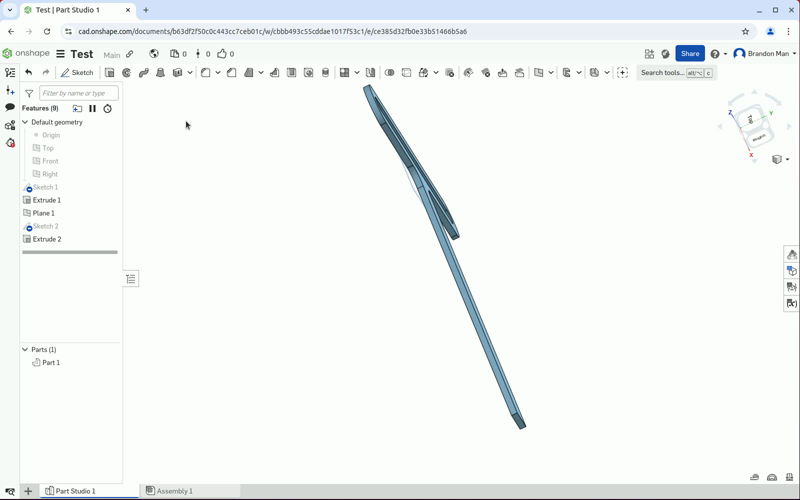
key(up, 2)
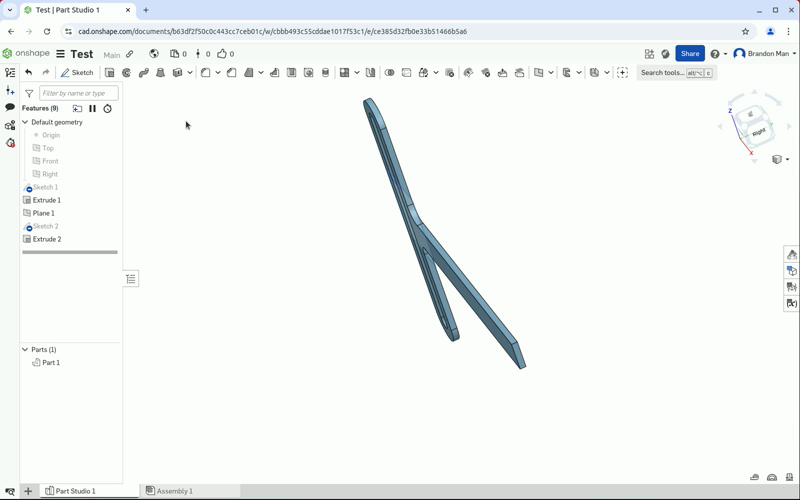
key(right, 2)
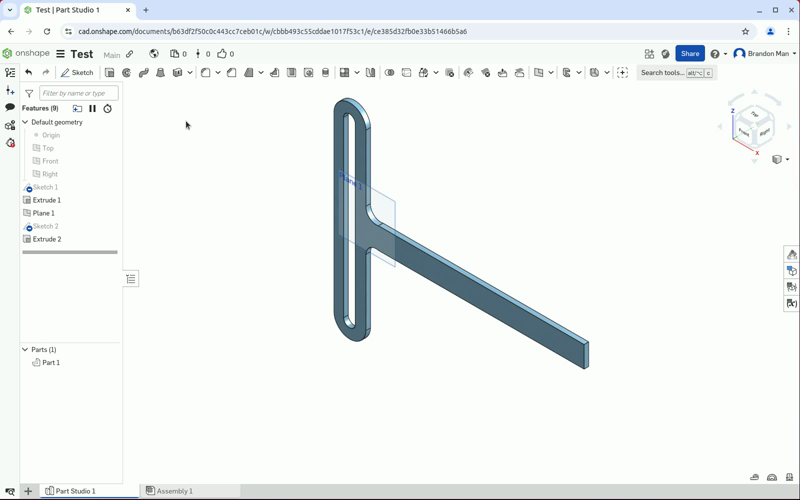
mouse_move(73, 189)
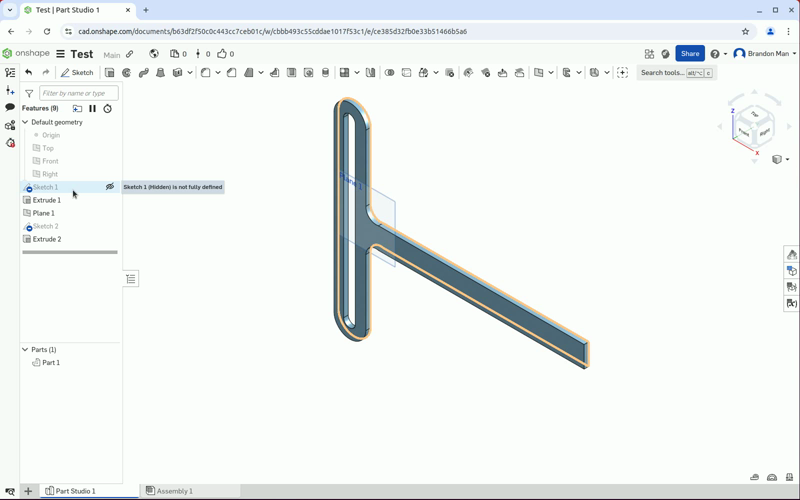
click(73, 189)